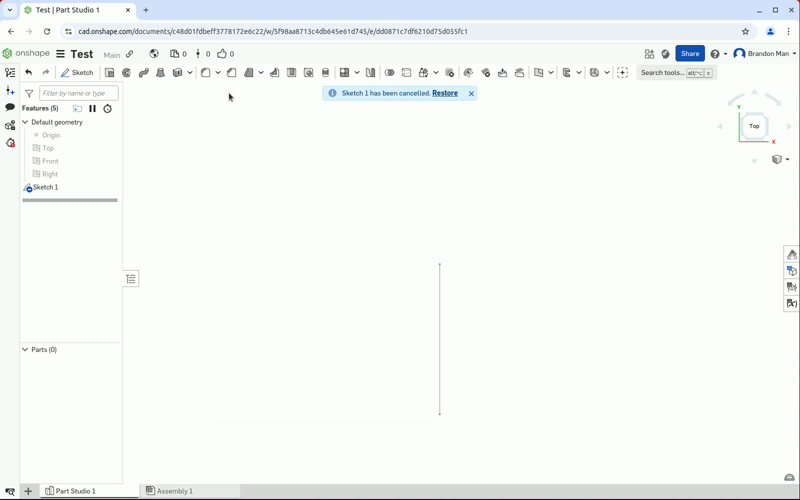
key(shift+h)
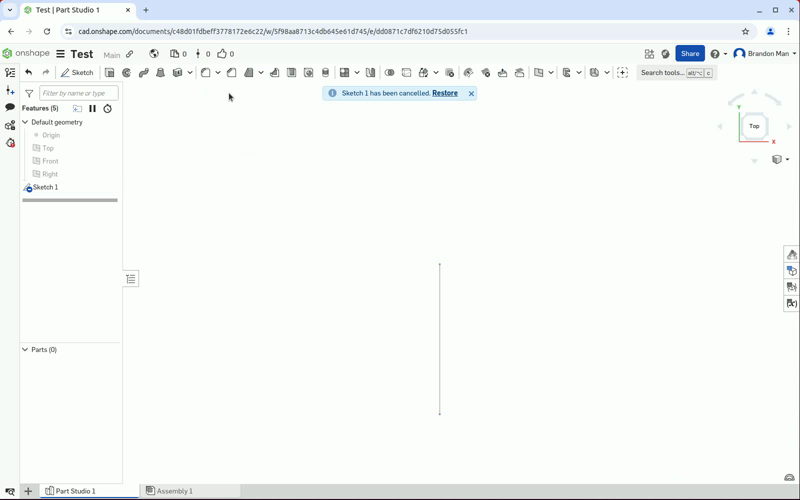
key(shift+s)
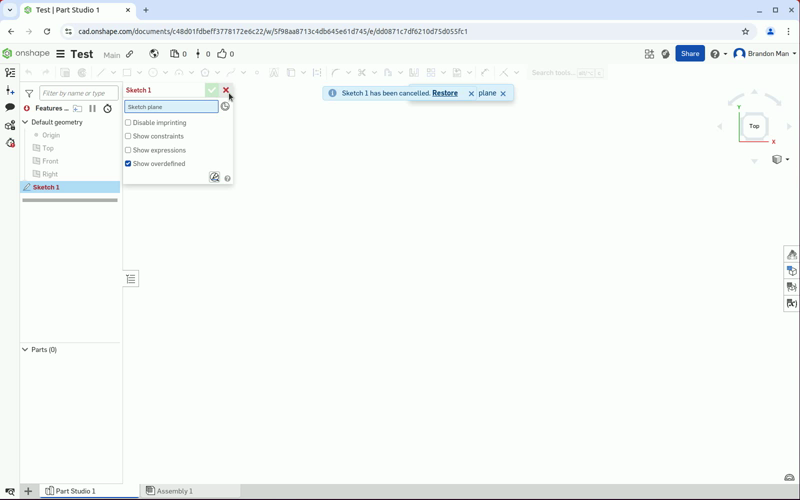
mouse_move(73, 150)
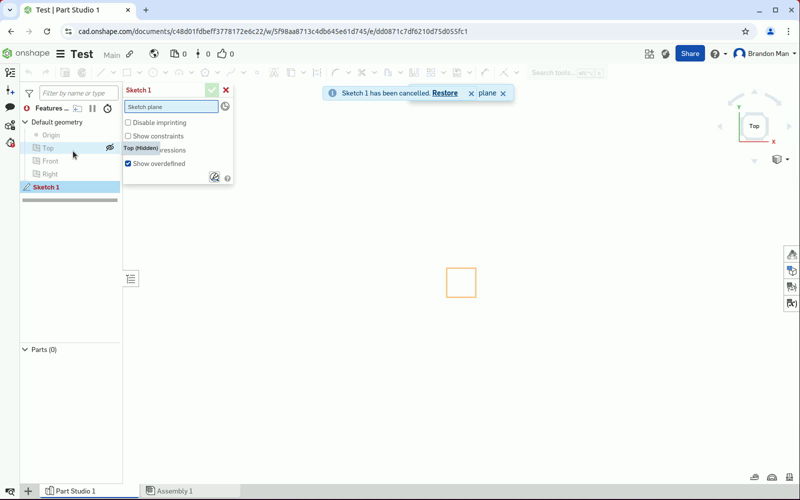
click(73, 150)
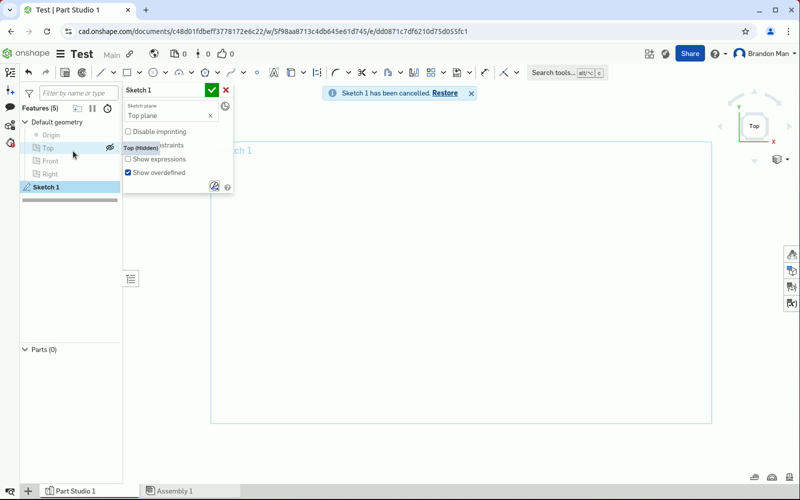
mouse_move(73, 352)
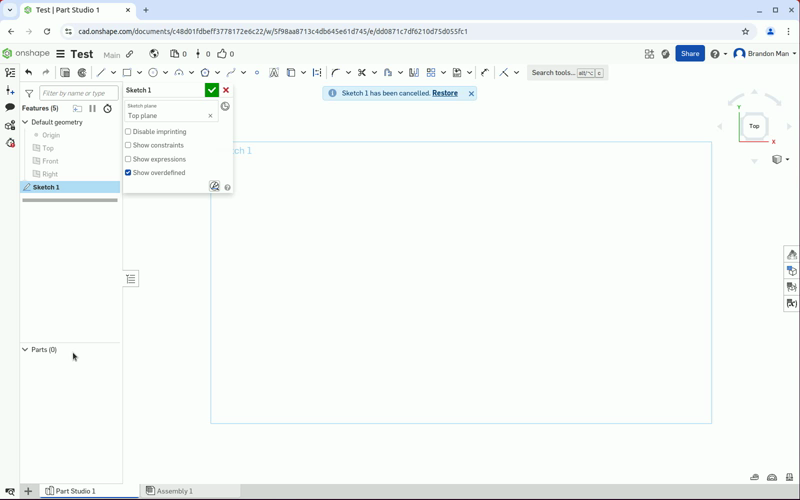
key(y)
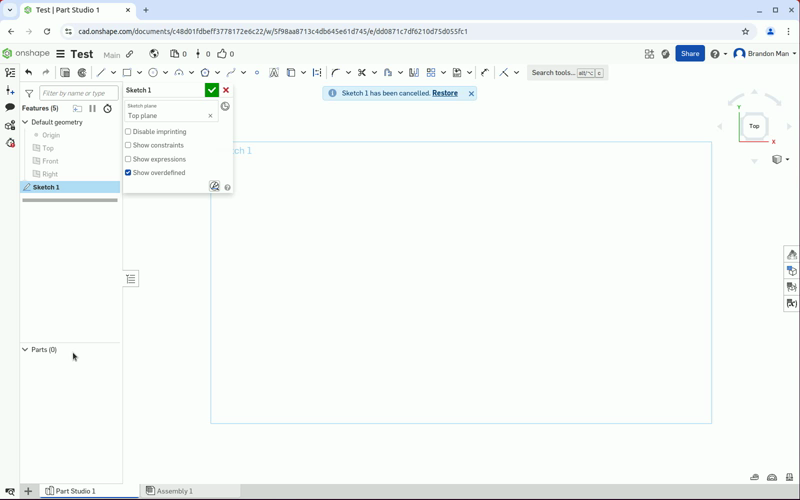
key(c)
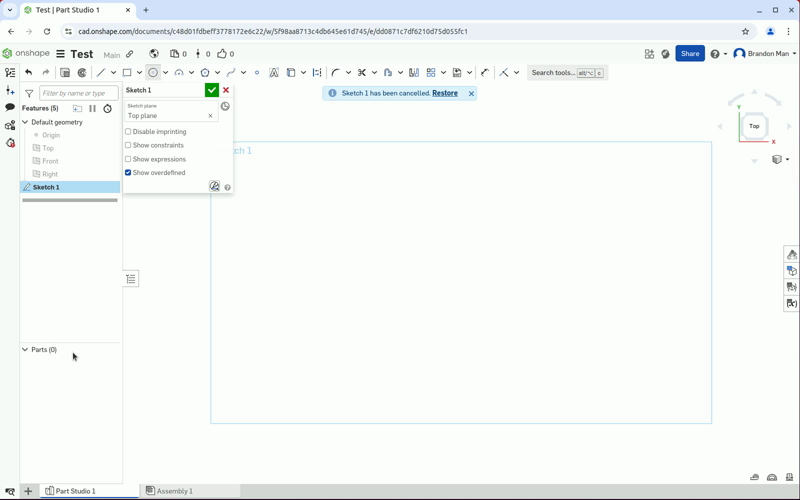
key_down(shift)
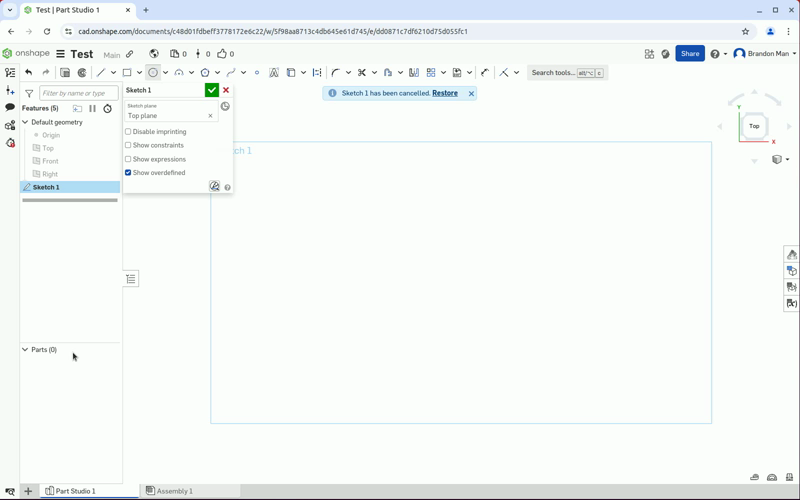
mouse_move(461, 282)
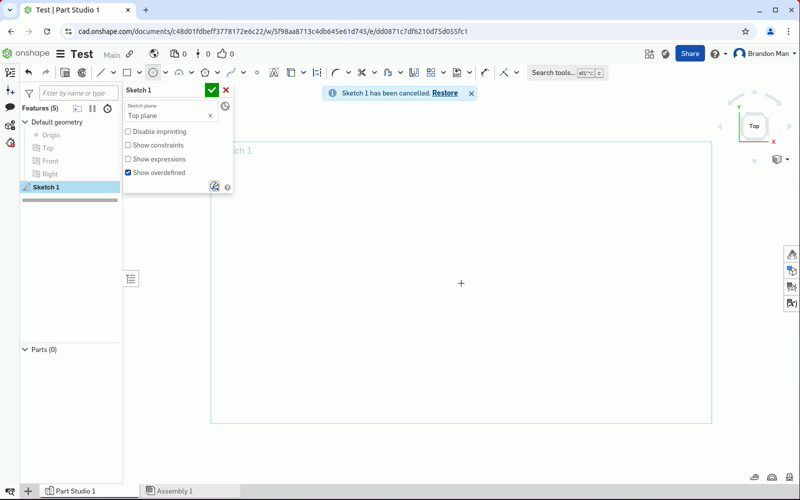
click(461, 282)
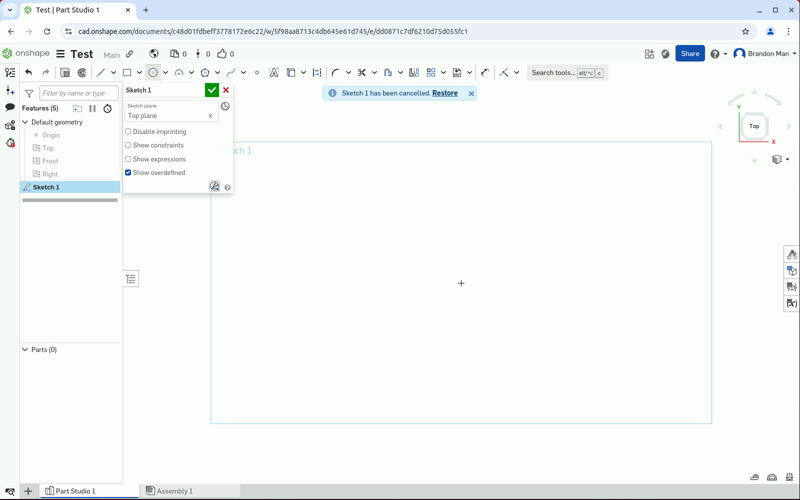
key_up(shift)
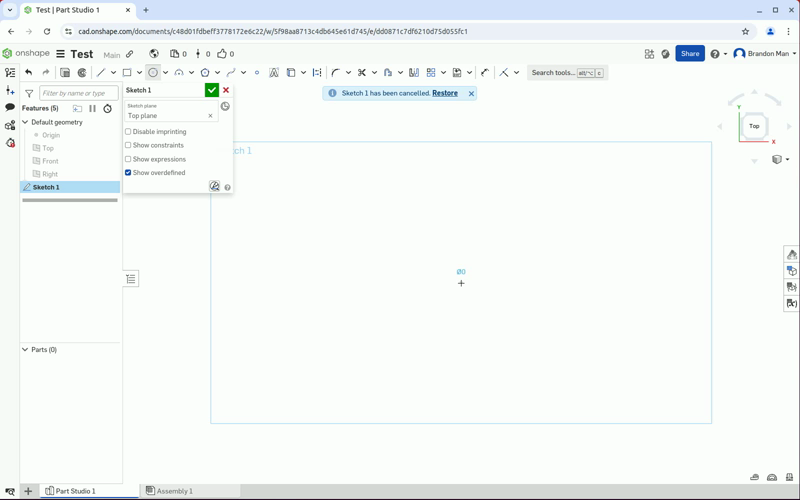
mouse_move(506, 282)
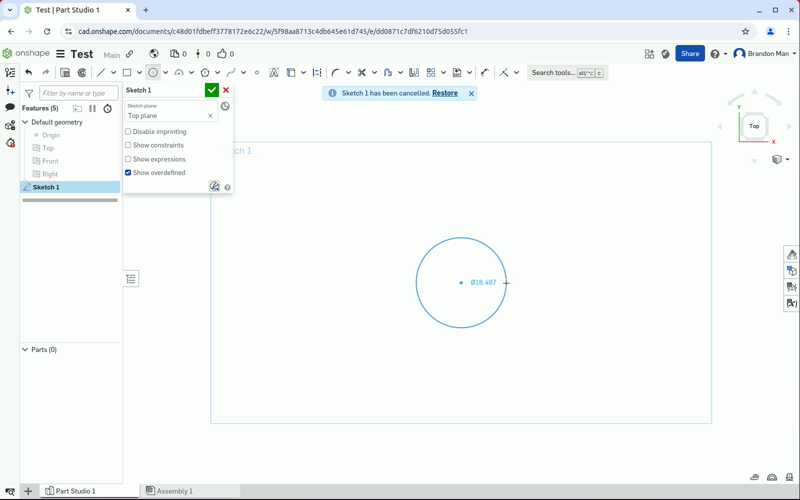
click(506, 282)
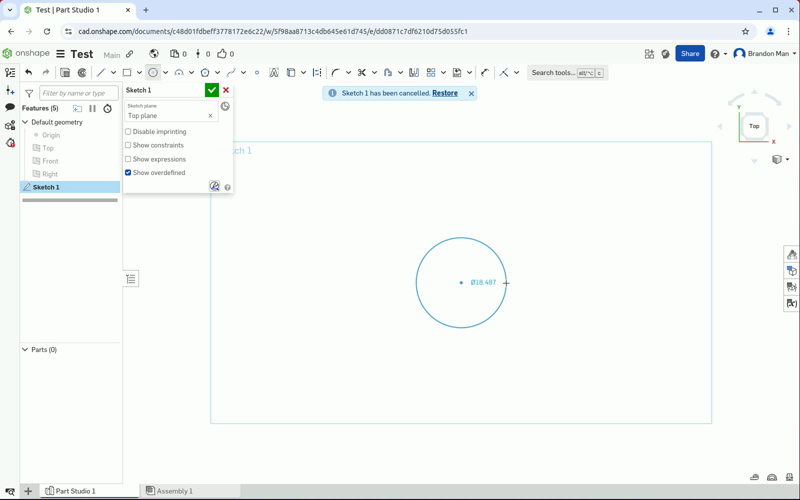
key(esc)
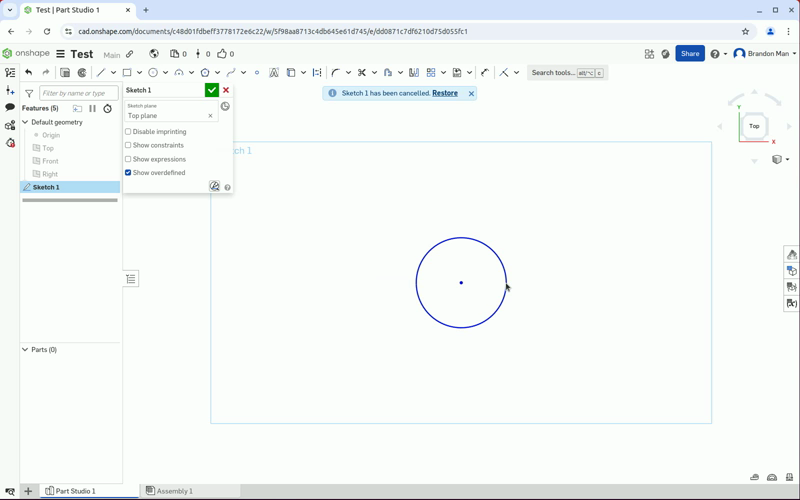
mouse_move(445, 276)
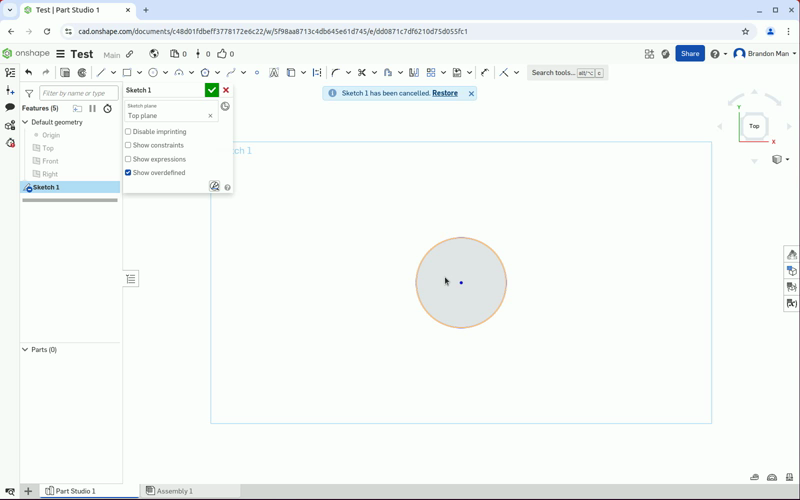
click(445, 276)
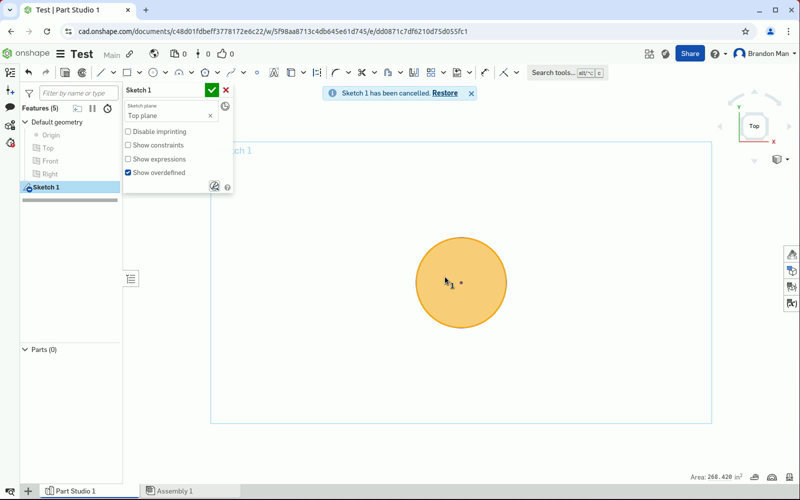
mouse_move(73, 352)
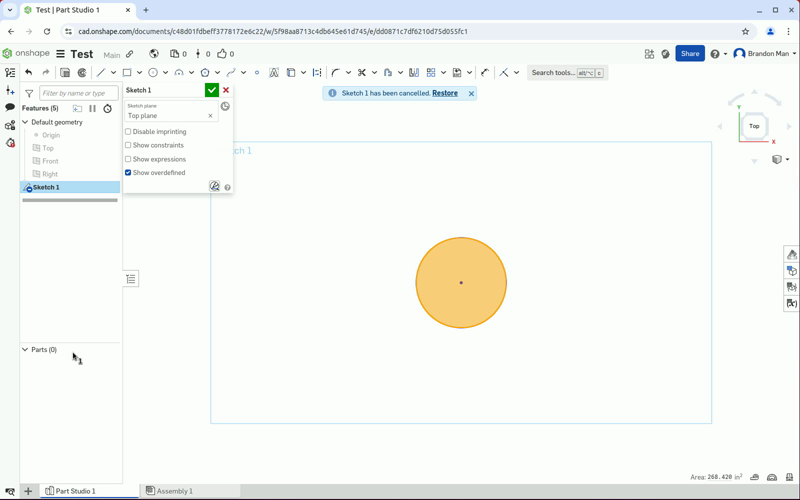
key(shift+y)
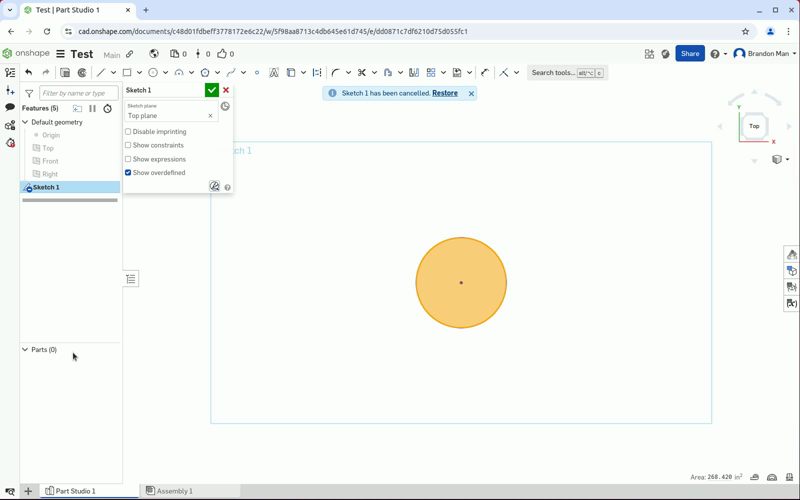
key(shift+e)
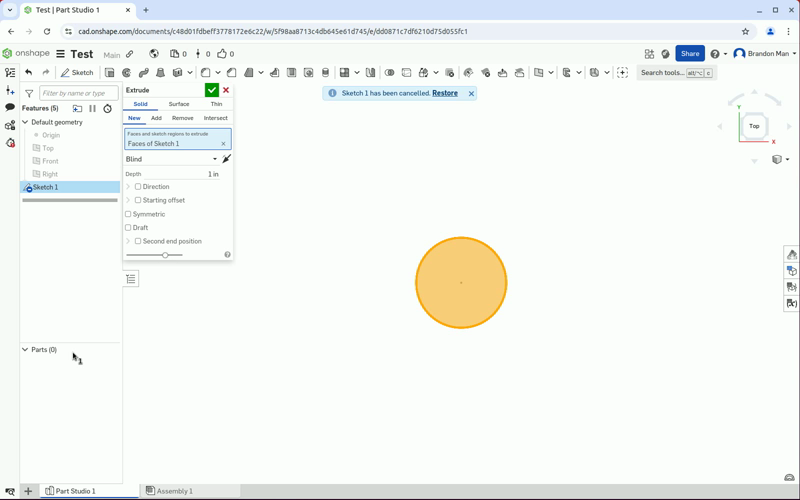
mouse_move(143, 106)
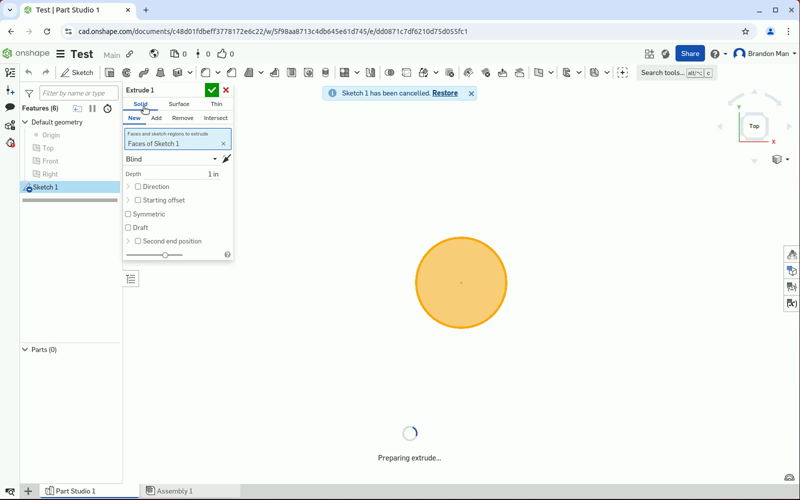
click(143, 106)
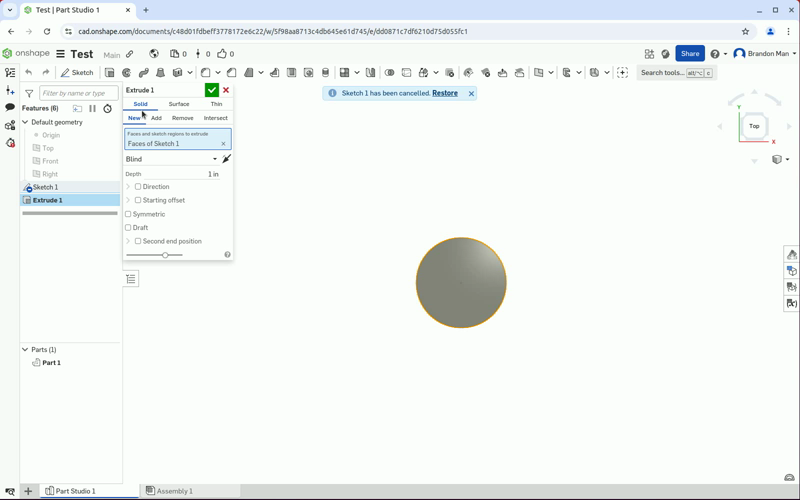
mouse_move(137, 120)
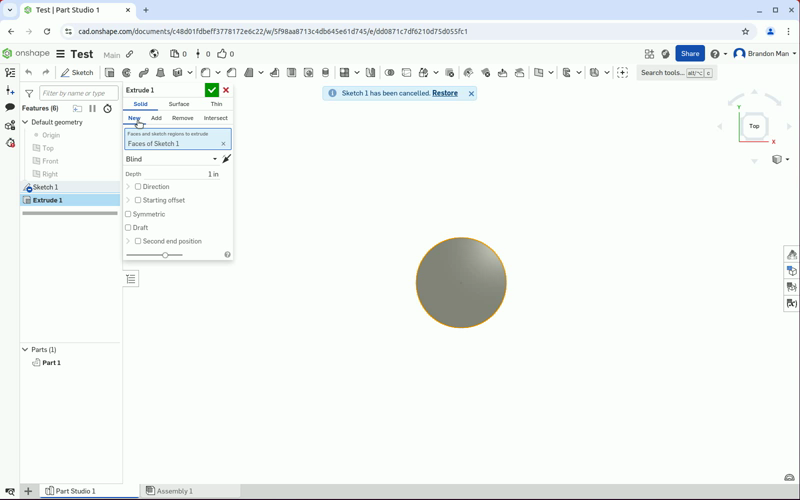
click(137, 120)
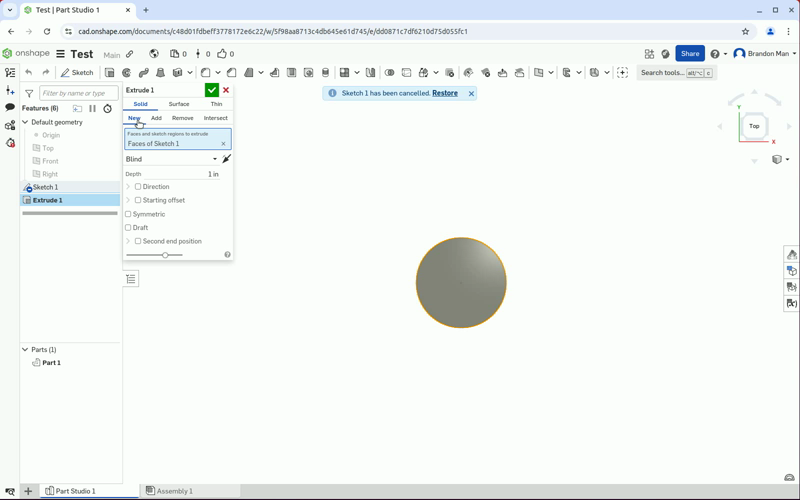
key(tab, 4)
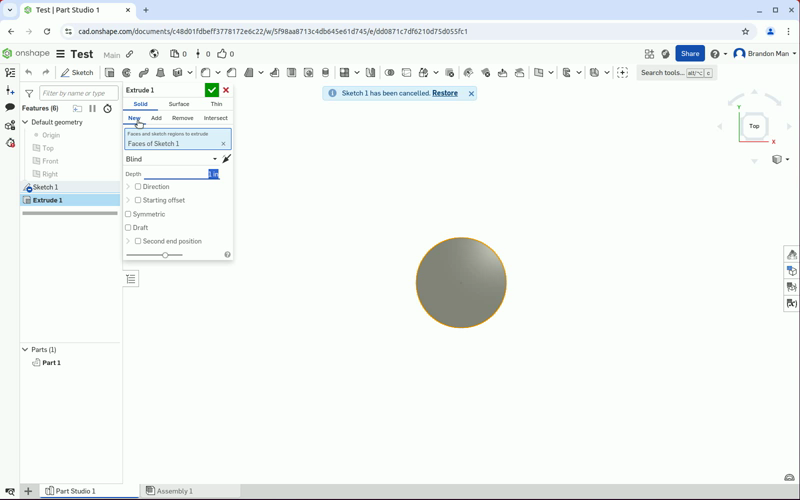
text(-1.685)
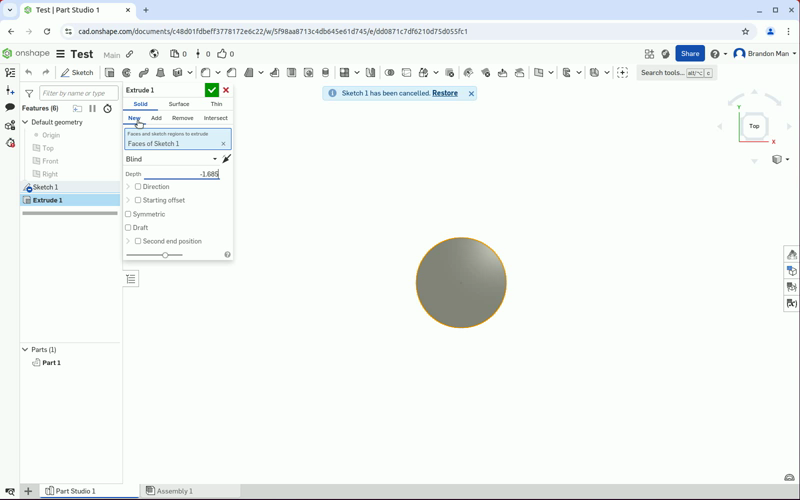
key(enter)
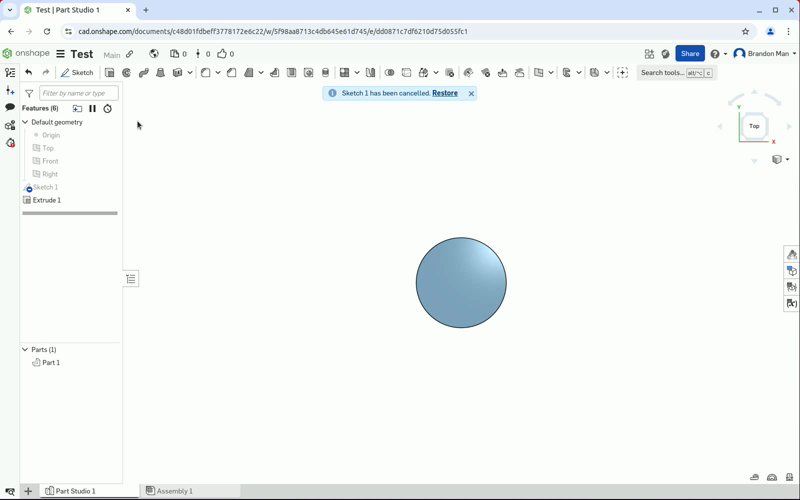
key(shift+h)
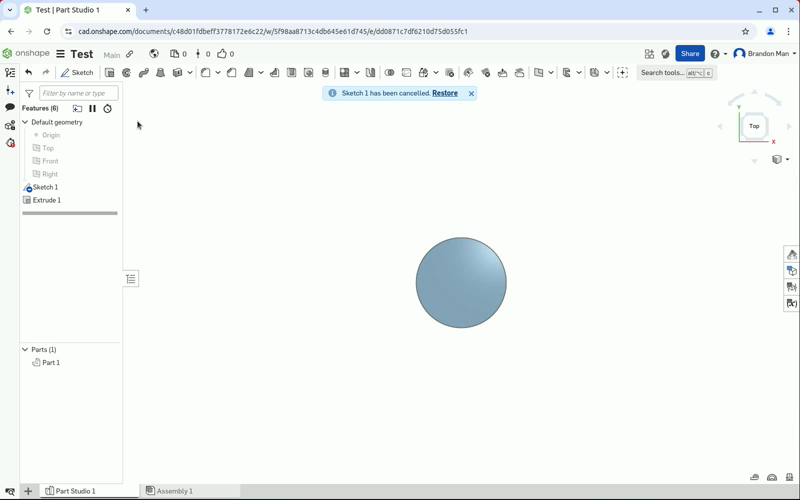
key(shift+h)
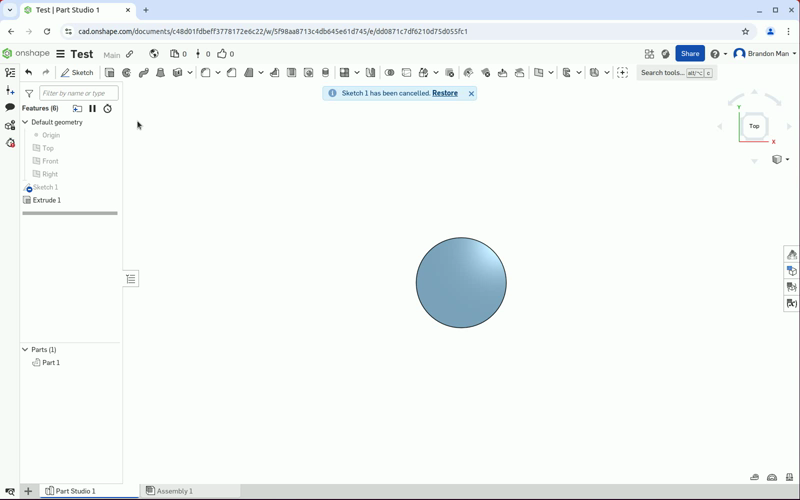
mouse_move(73, 189)
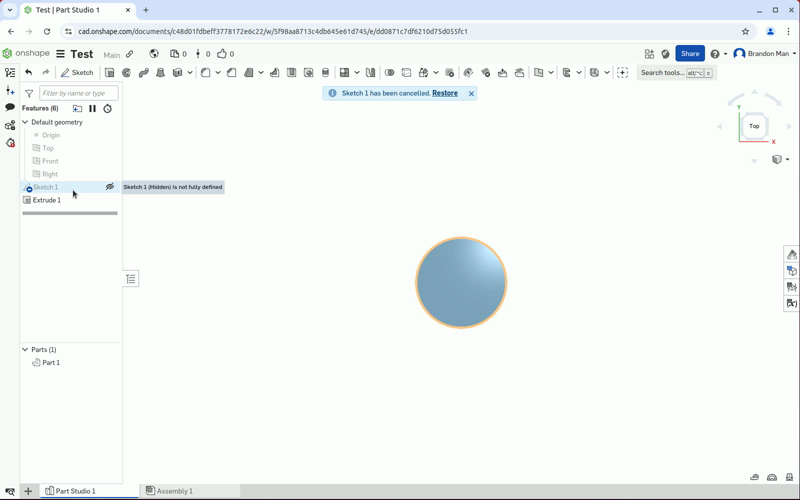
click(73, 189)
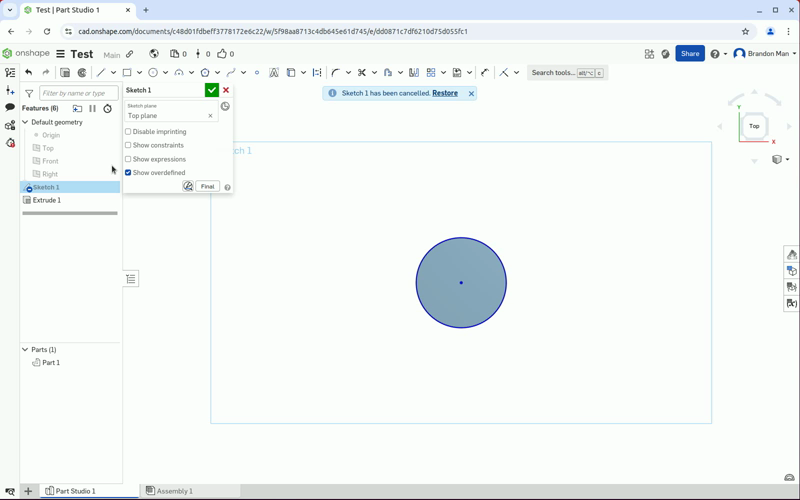
mouse_move(229, 92)
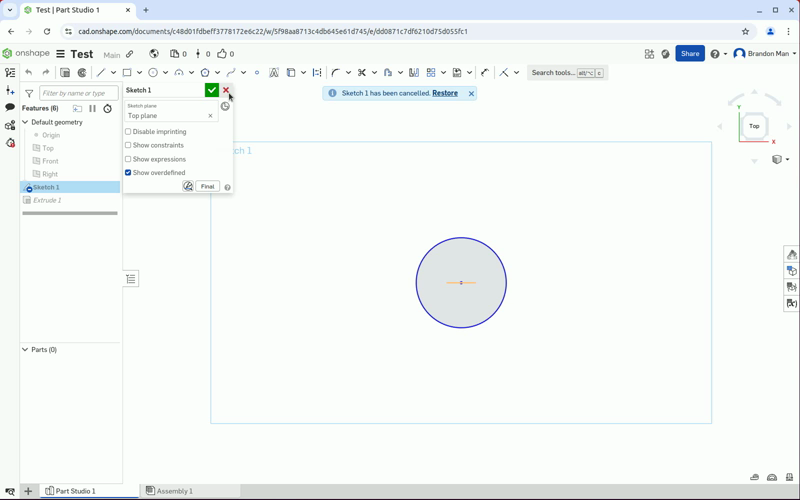
click(229, 92)
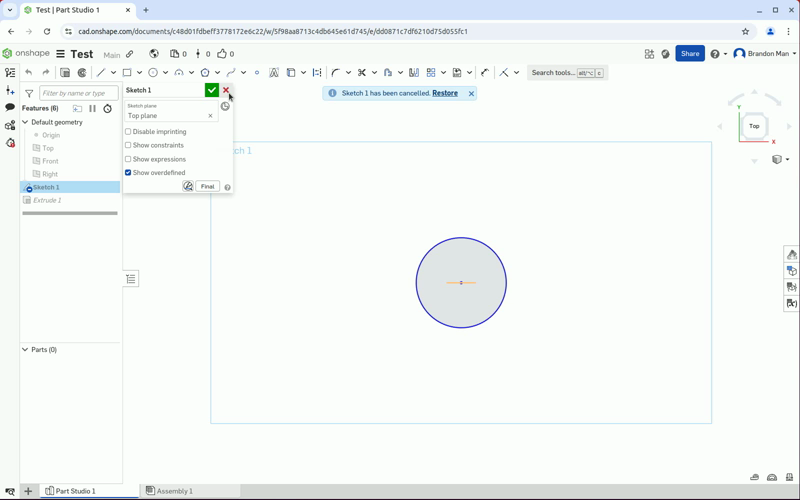
key(shift+s)
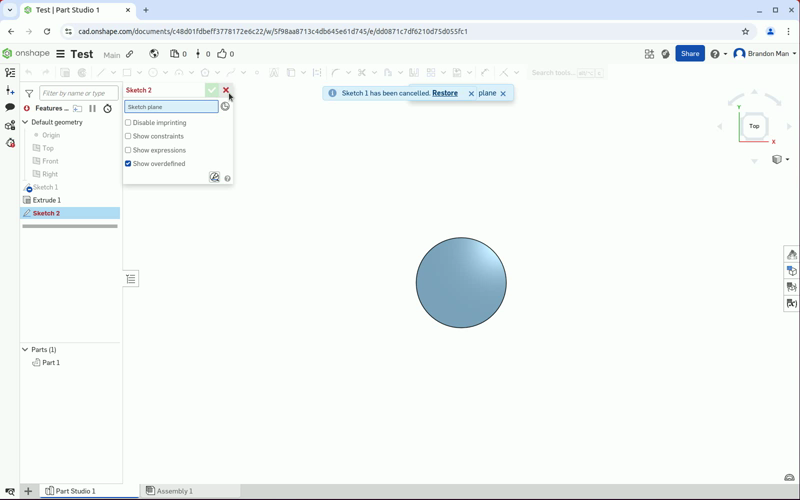
mouse_move(73, 150)
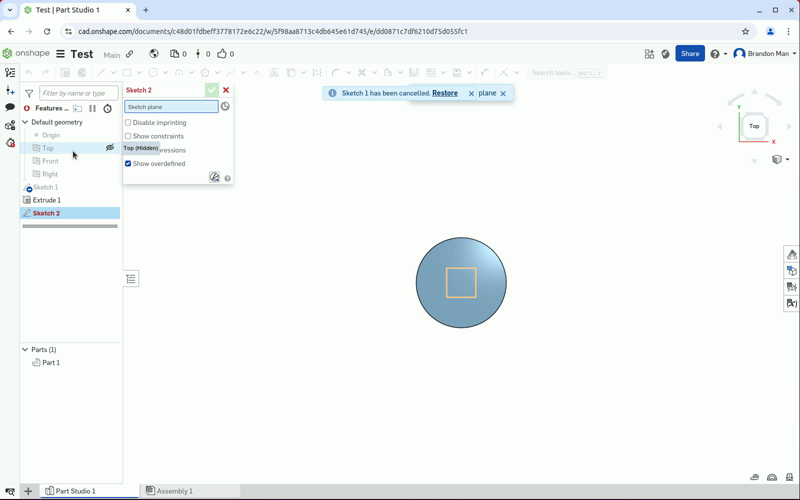
click(73, 150)
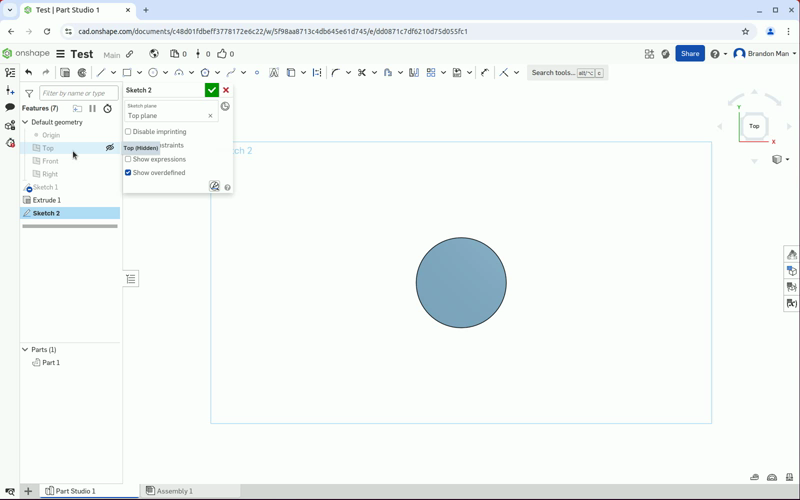
mouse_move(73, 352)
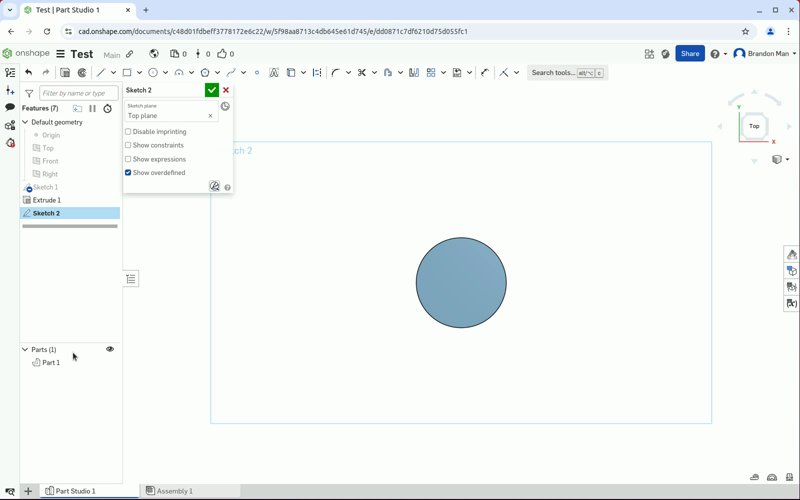
key(y)
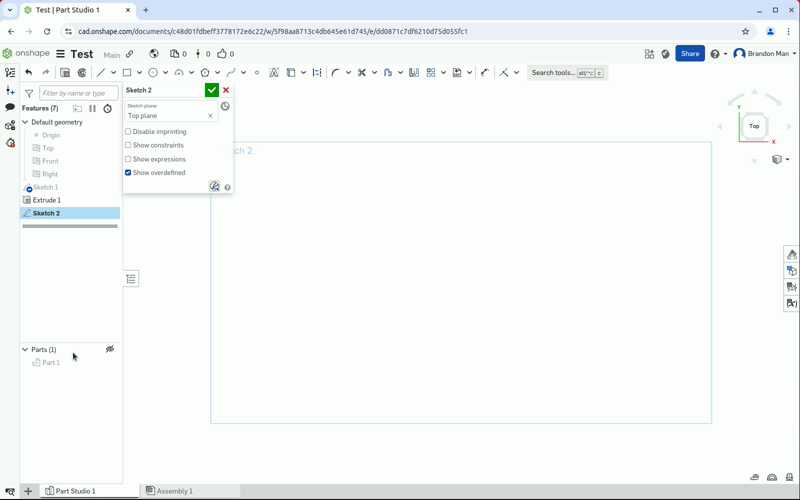
key(a)
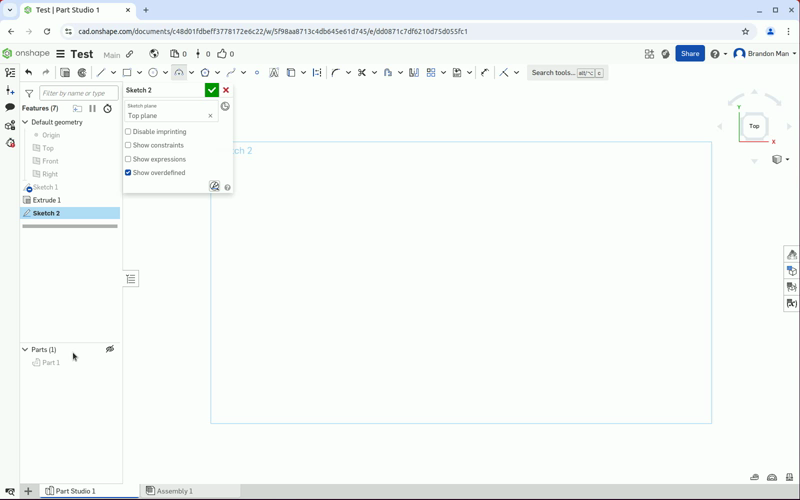
key_down(shift)
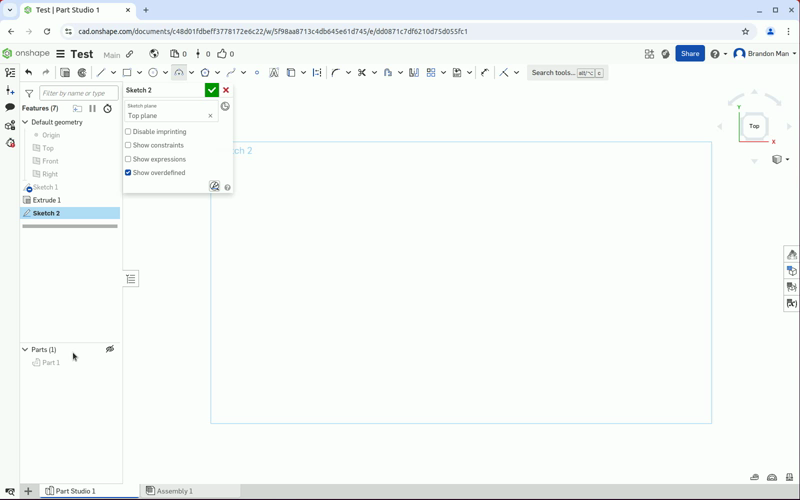
mouse_move(433, 301)
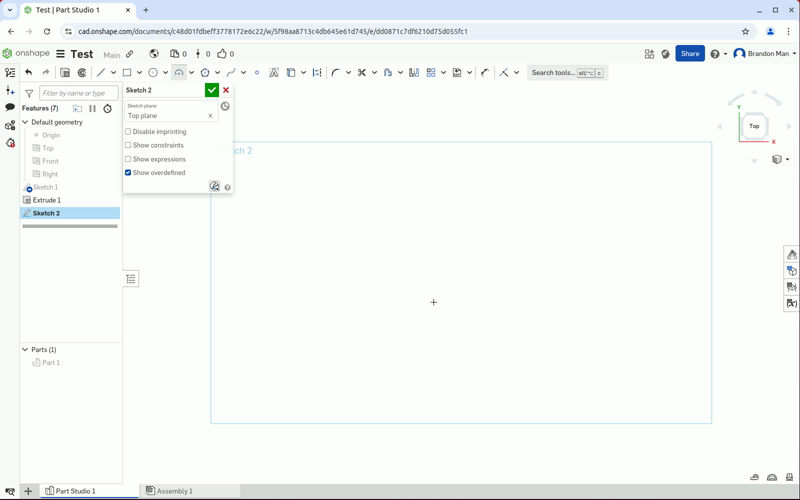
click(433, 301)
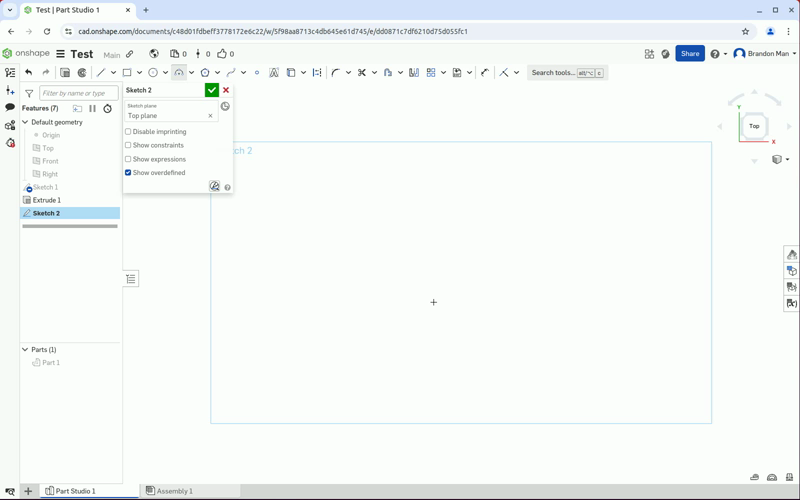
key_up(shift)
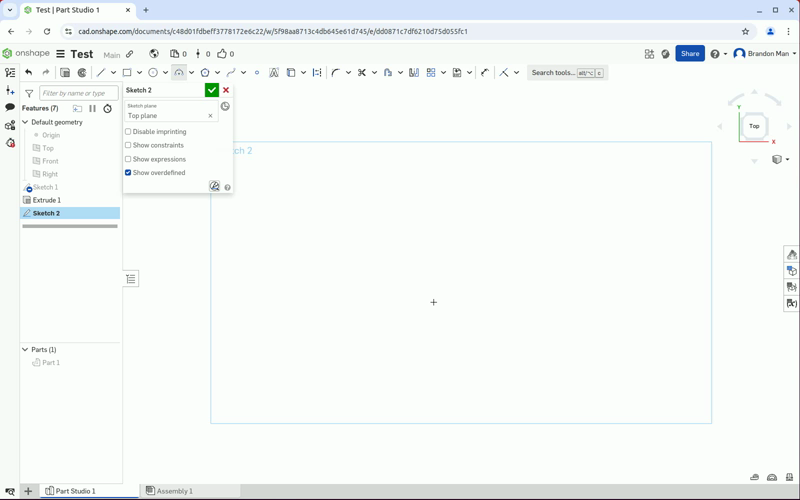
key_down(shift)
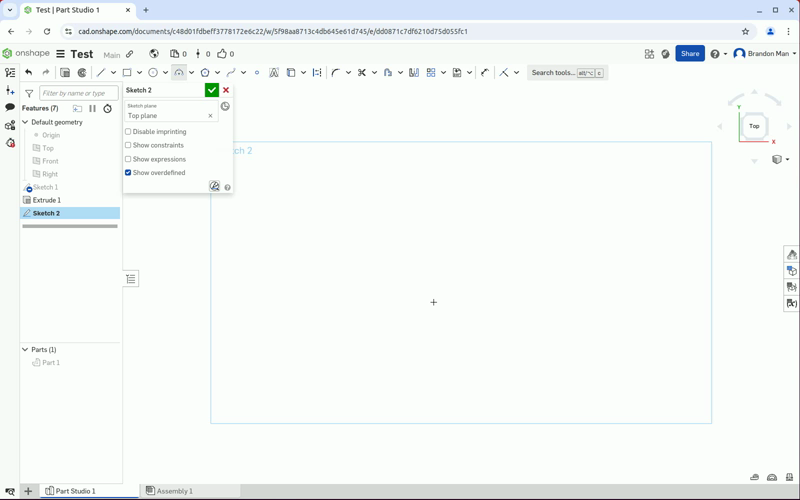
mouse_move(487, 301)
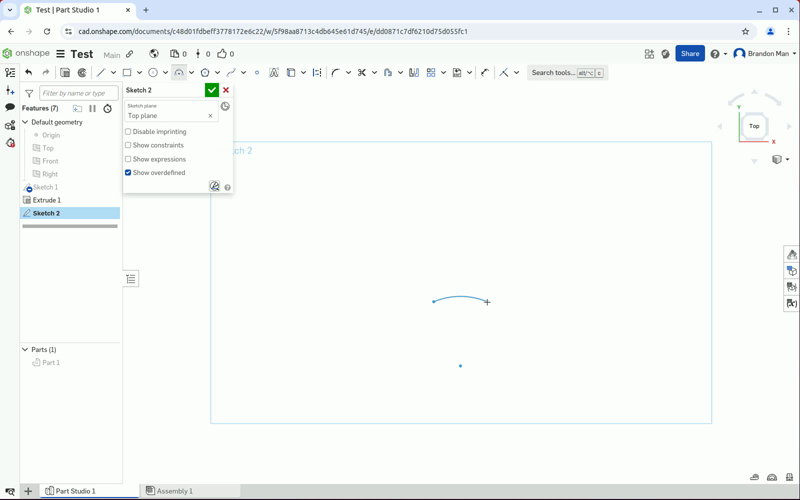
click(487, 301)
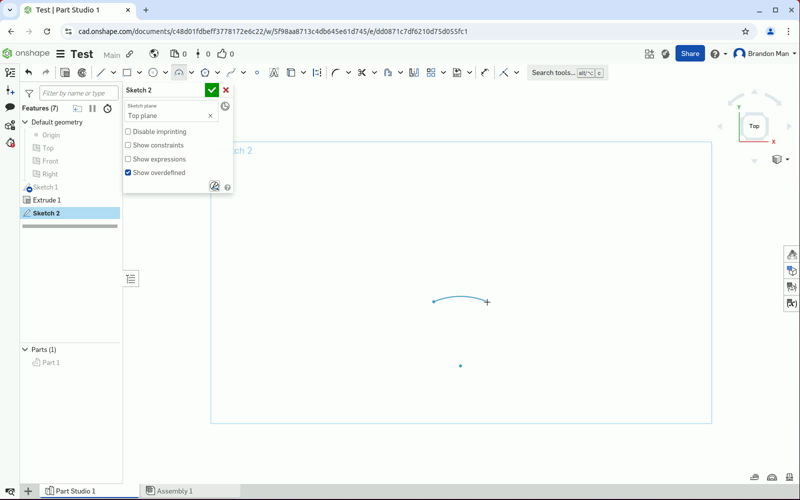
mouse_move(460, 315)
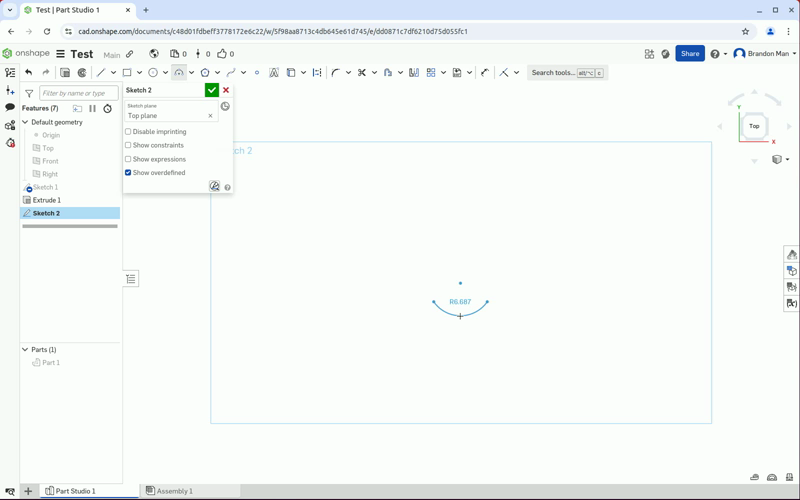
click(460, 315)
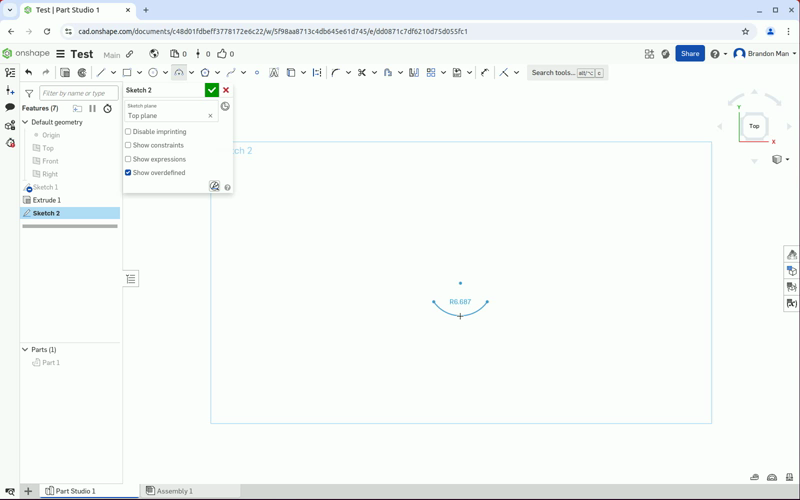
key_up(shift)
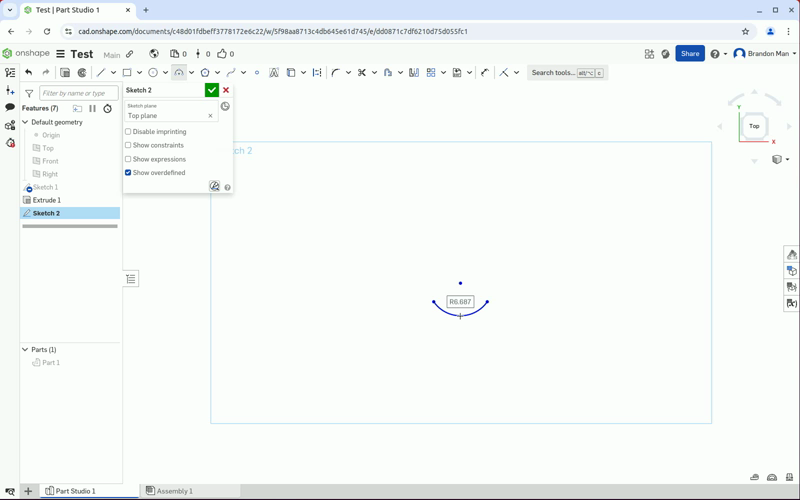
key(esc)
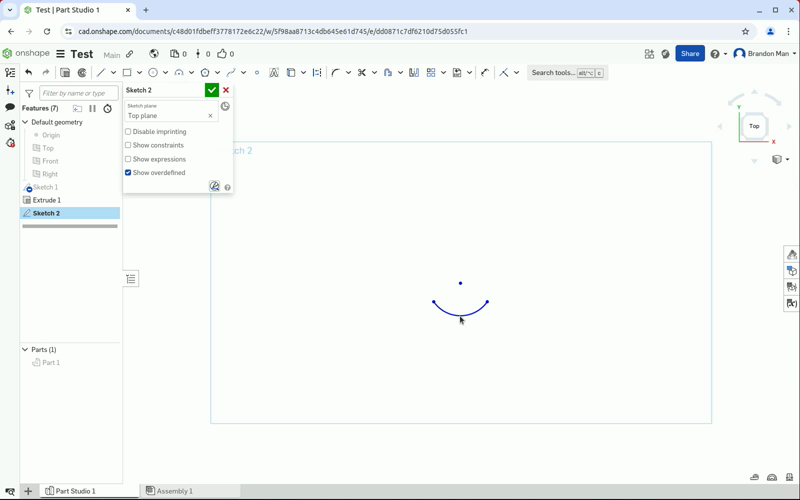
key(l)
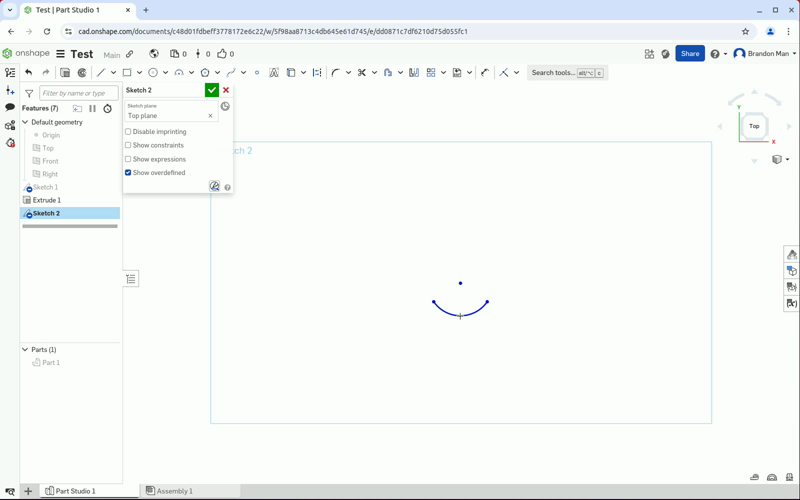
mouse_move(487, 301)
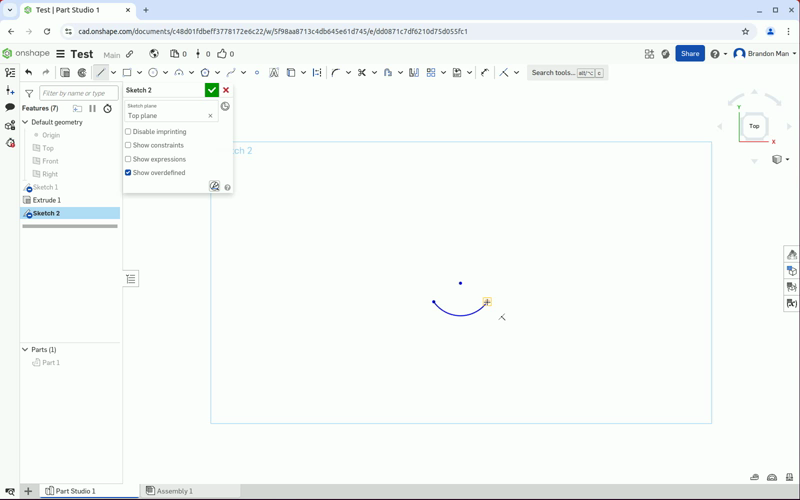
click(487, 301)
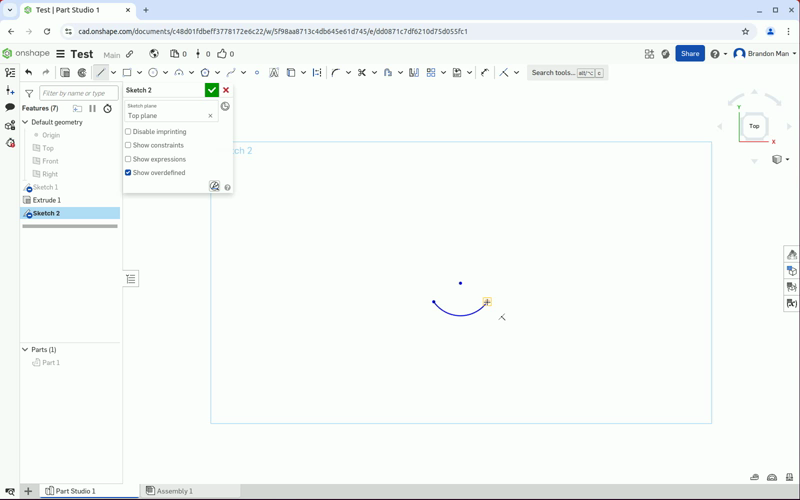
key_down(shift)
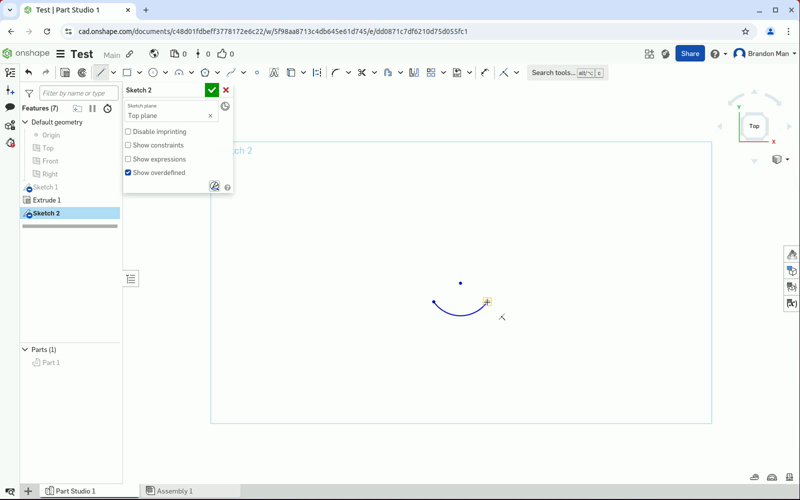
mouse_move(517, 301)
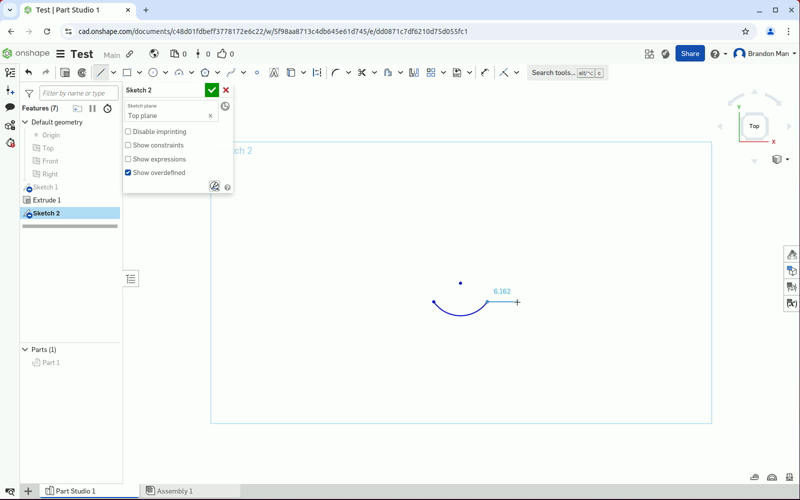
mouse_move(487, 283)
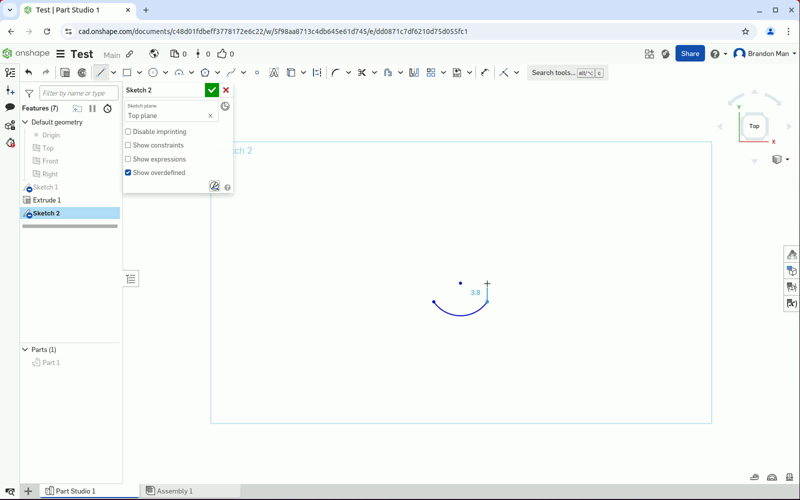
click(487, 283)
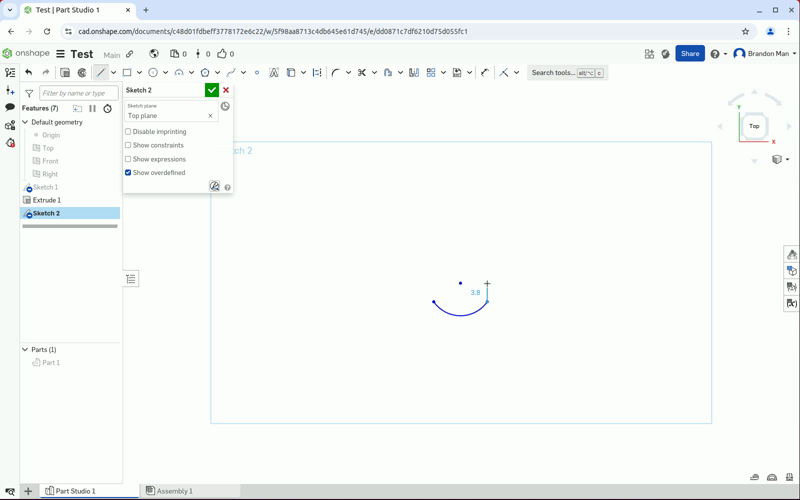
key_up(shift)
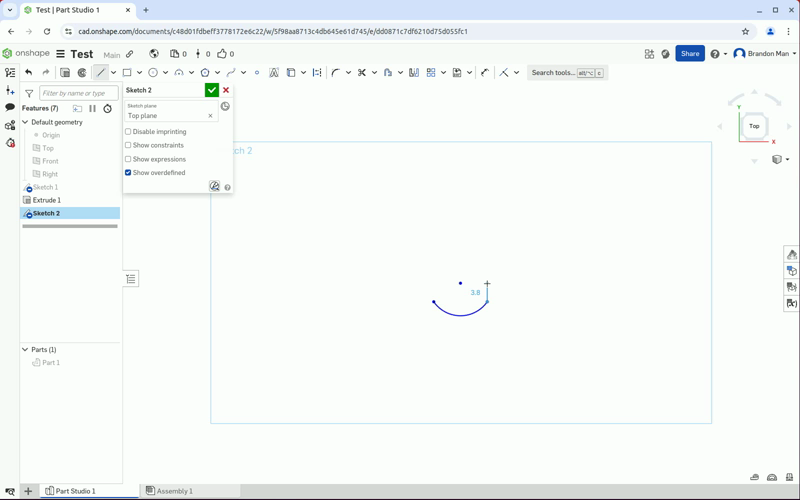
key_down(shift)
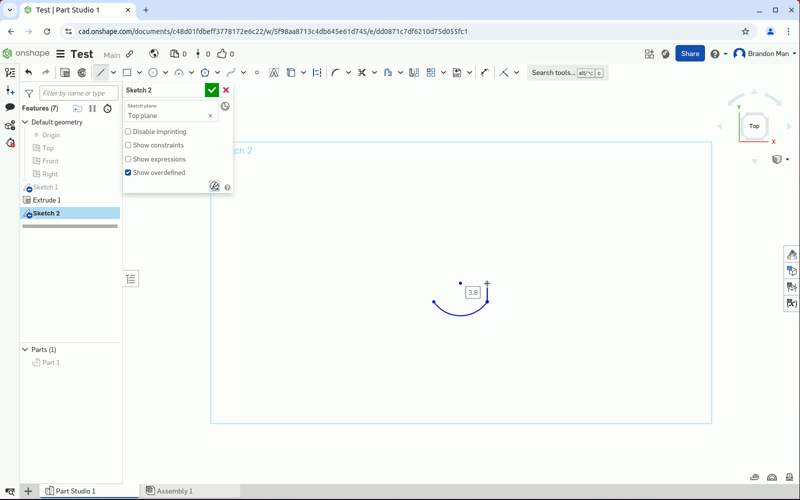
mouse_move(517, 283)
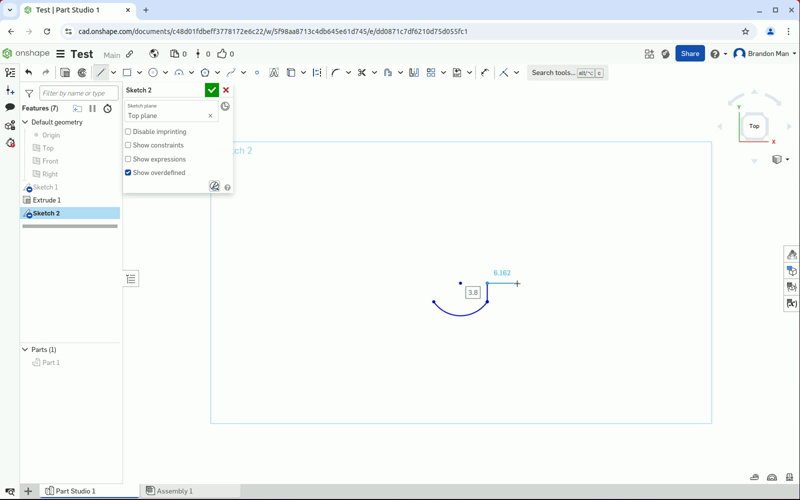
mouse_move(480, 283)
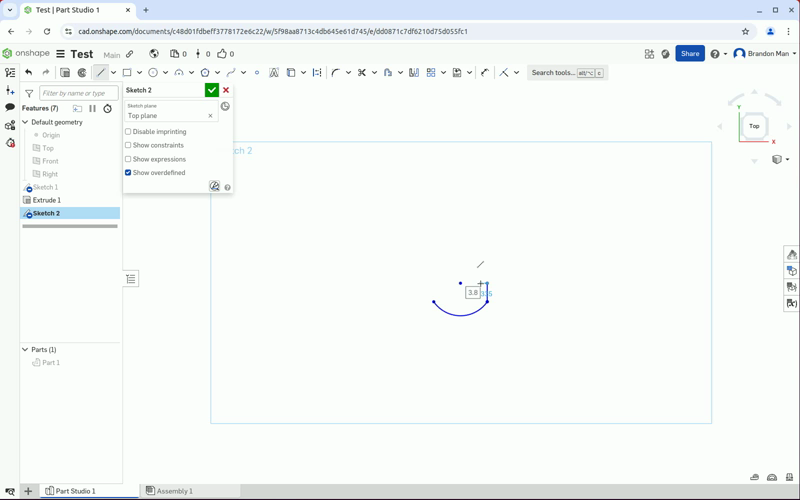
scroll(6)
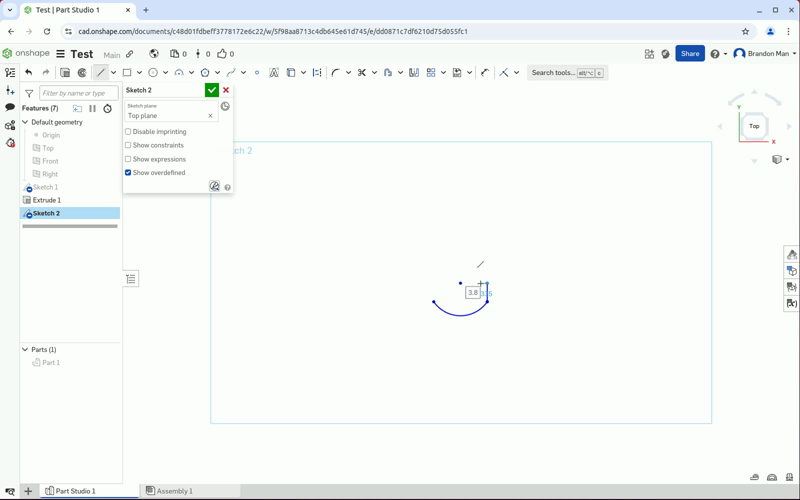
scroll(6)
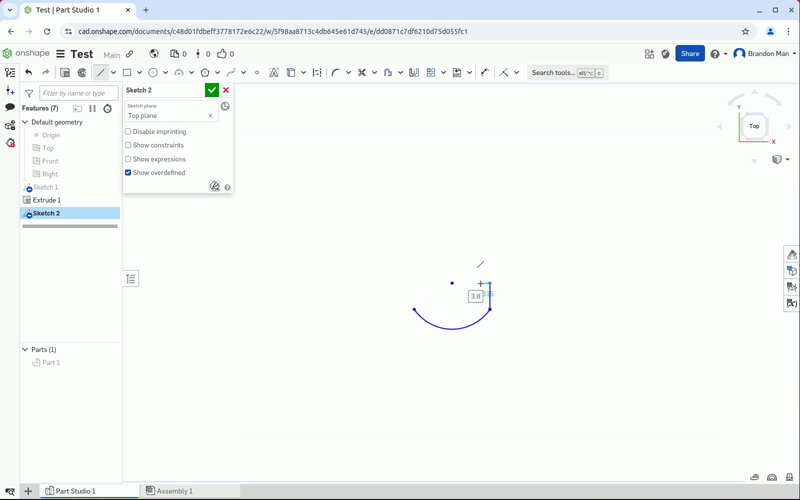
scroll(6)
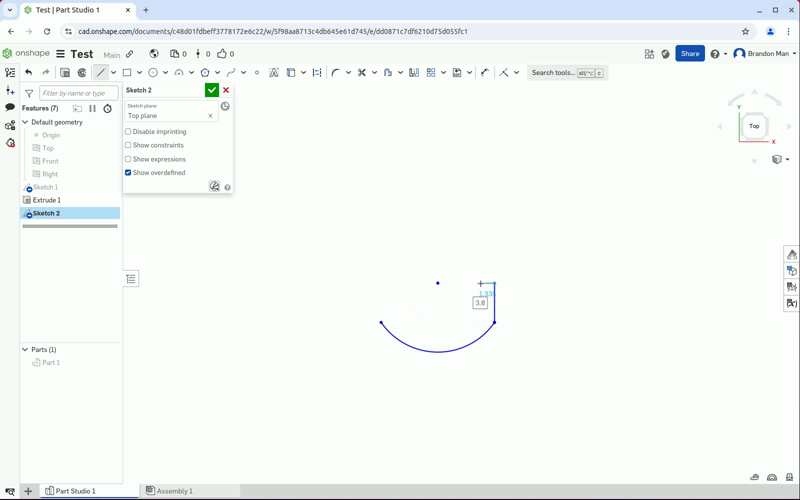
scroll(6)
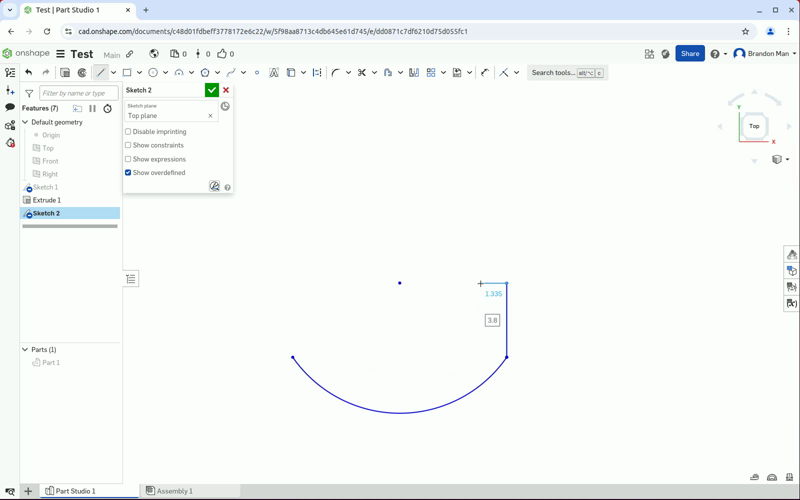
scroll(6)
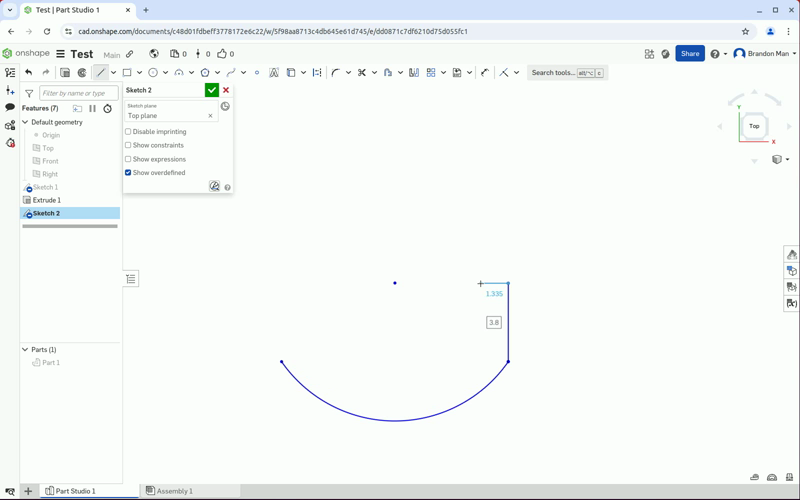
scroll(6)
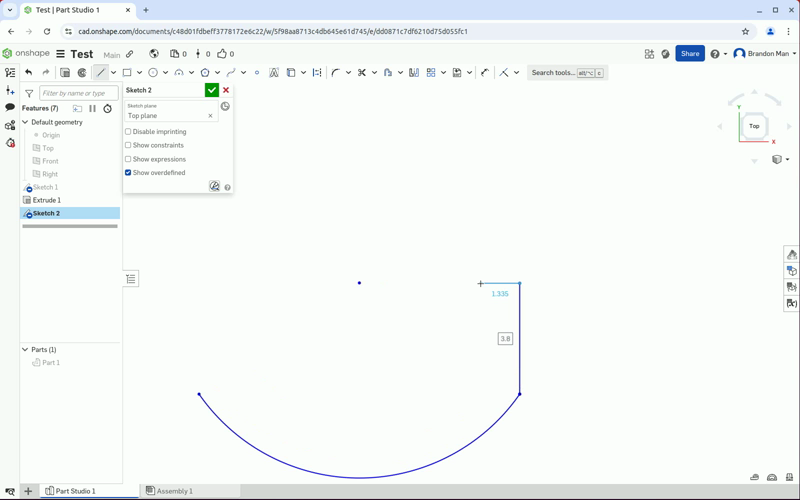
scroll(6)
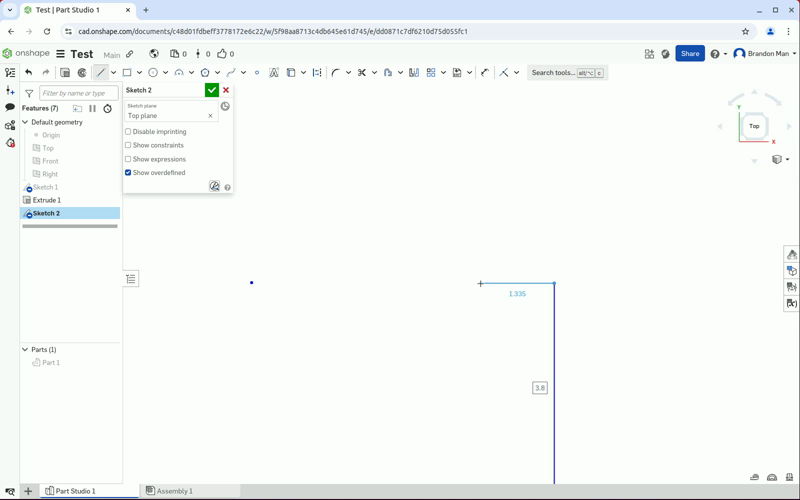
click(480, 283)
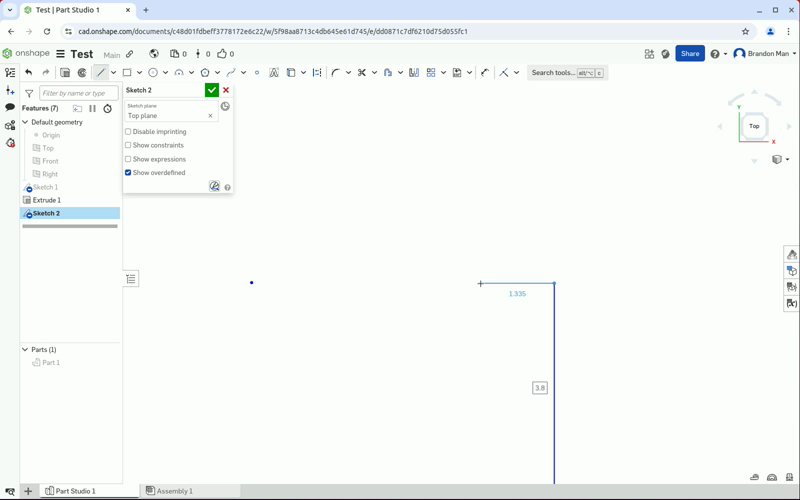
scroll(-6)
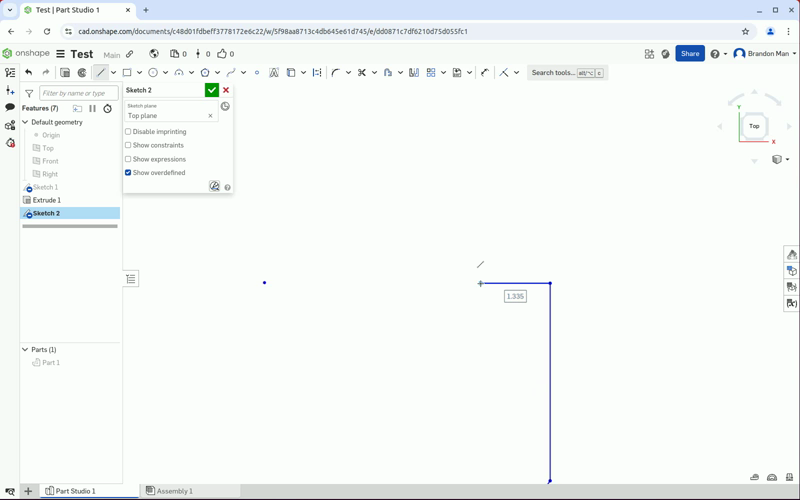
scroll(-6)
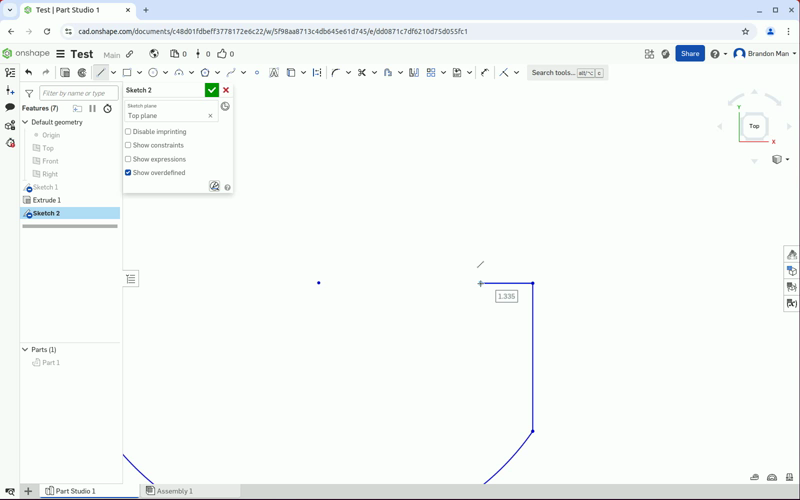
scroll(-6)
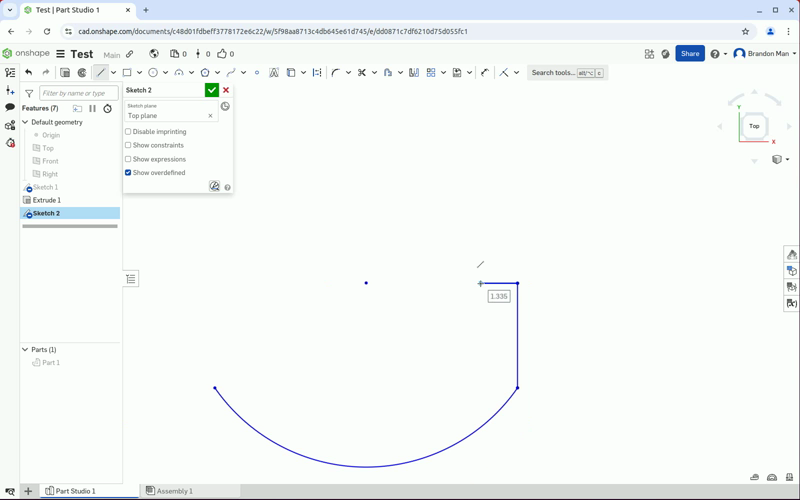
scroll(-6)
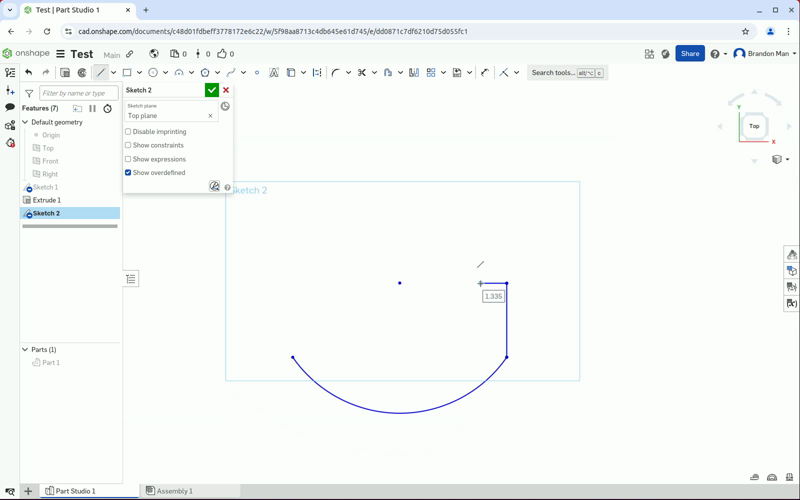
scroll(-6)
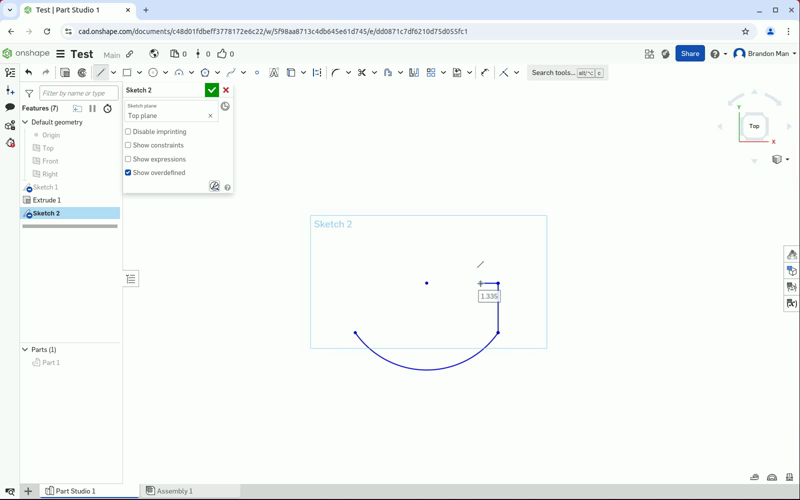
scroll(-6)
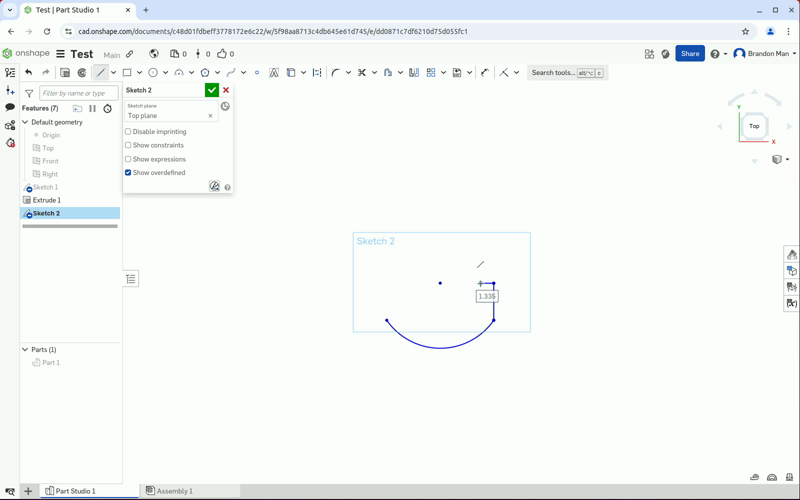
scroll(-6)
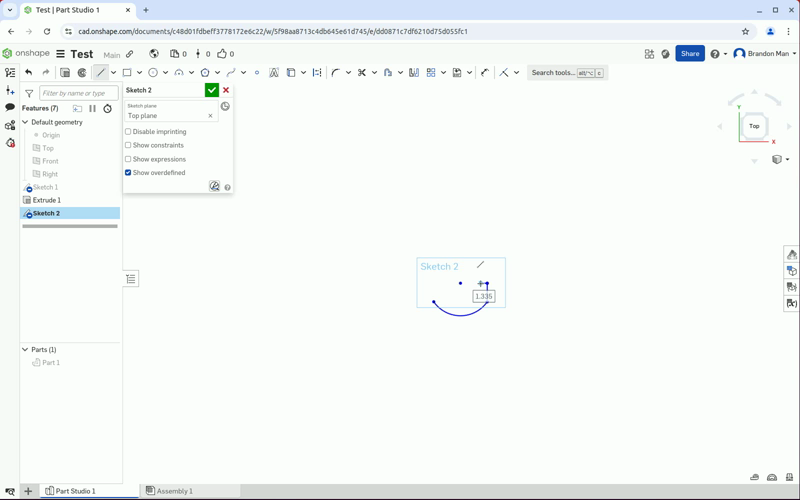
key_up(shift)
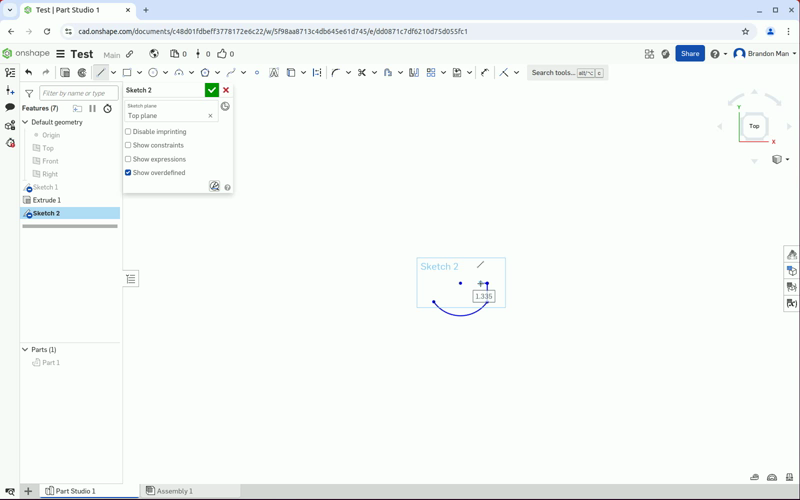
key_down(shift)
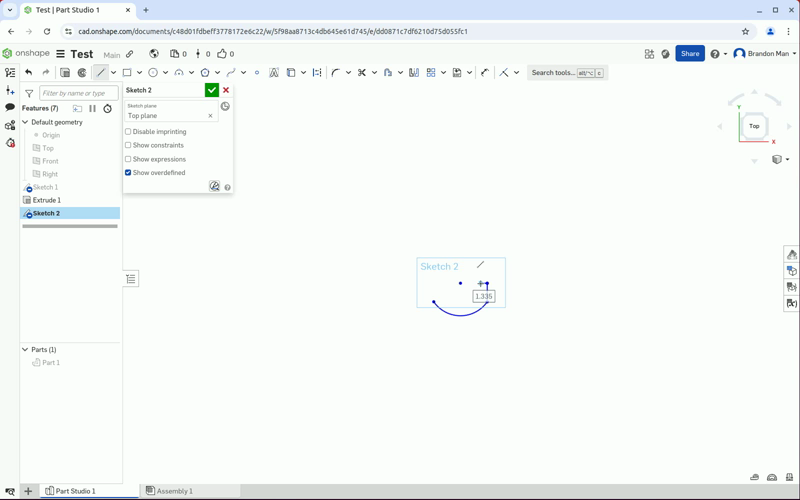
mouse_move(510, 283)
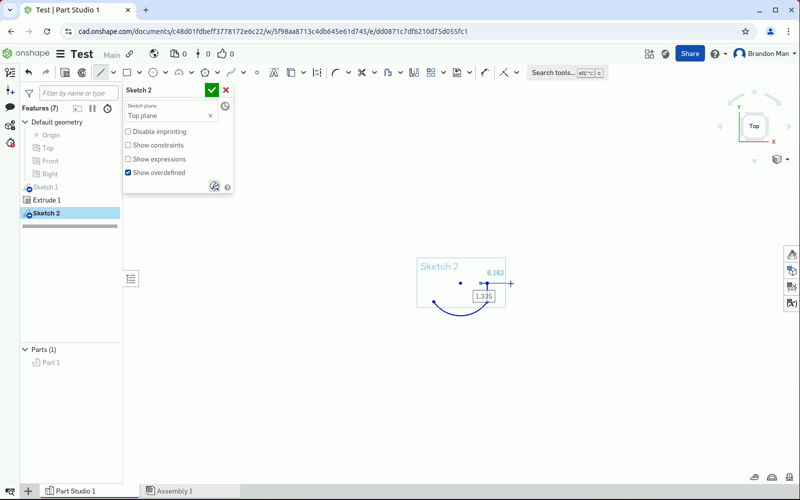
mouse_move(480, 302)
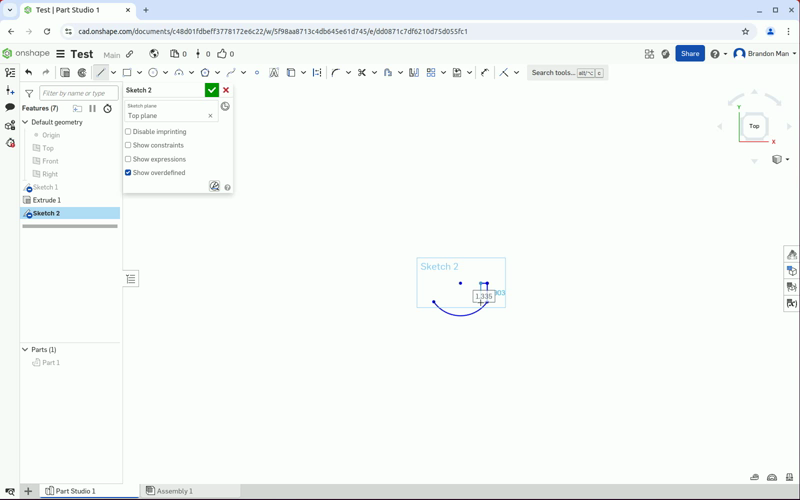
click(480, 302)
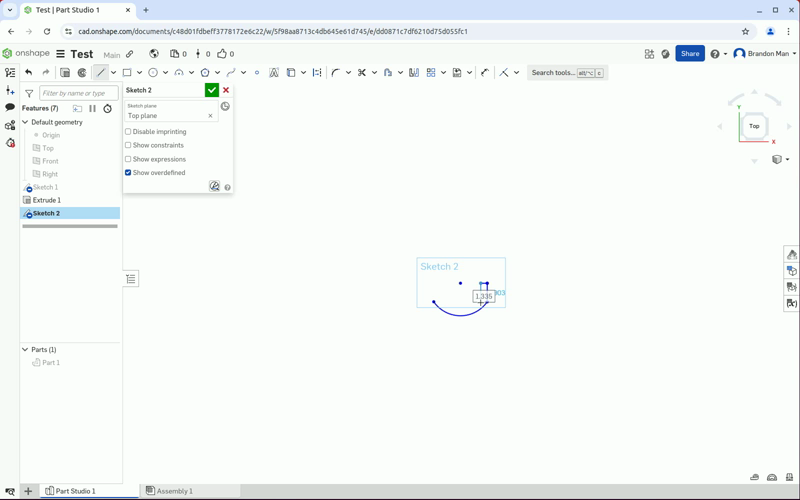
key_up(shift)
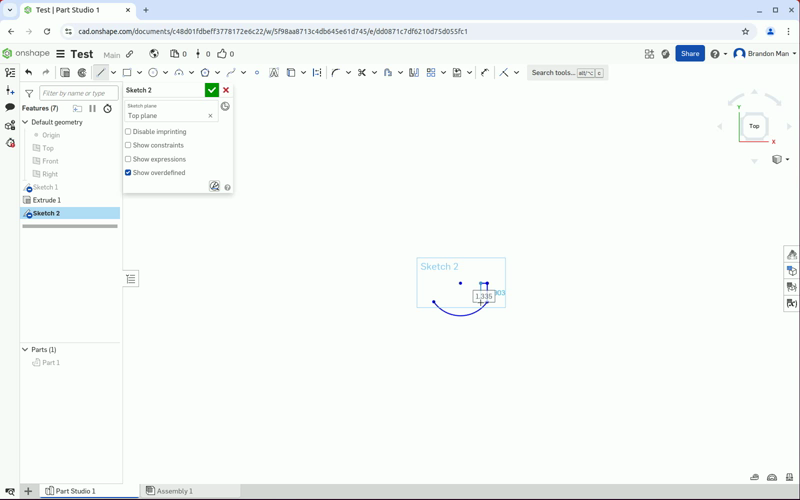
key(esc)
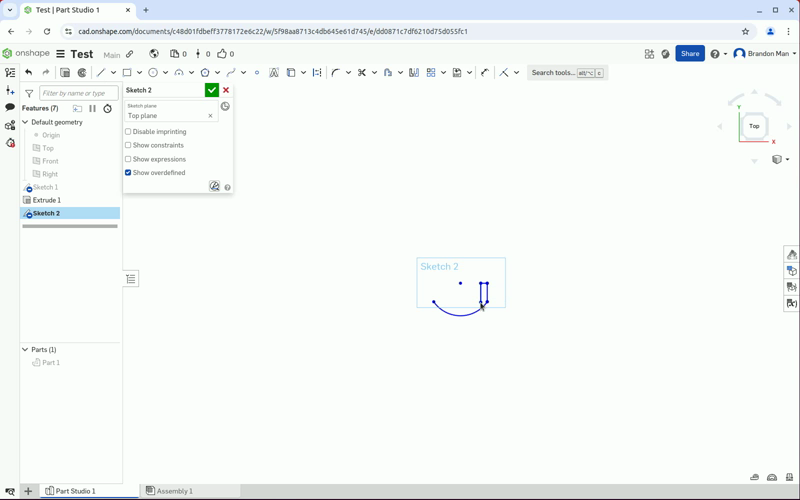
key(a)
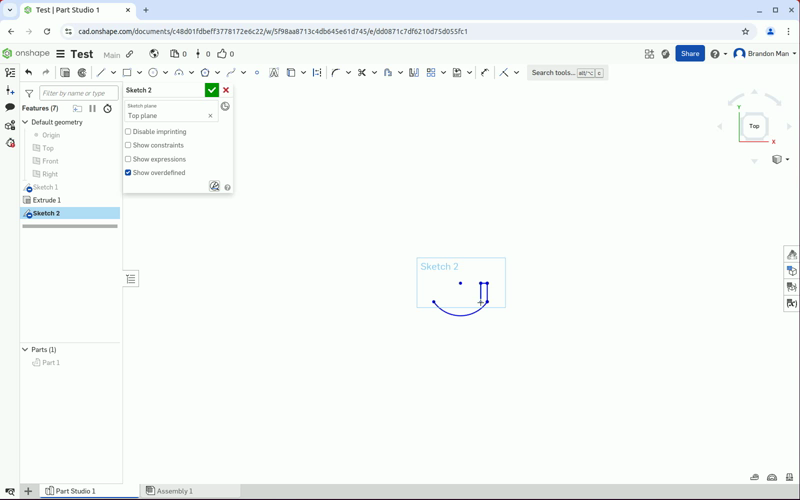
mouse_move(480, 302)
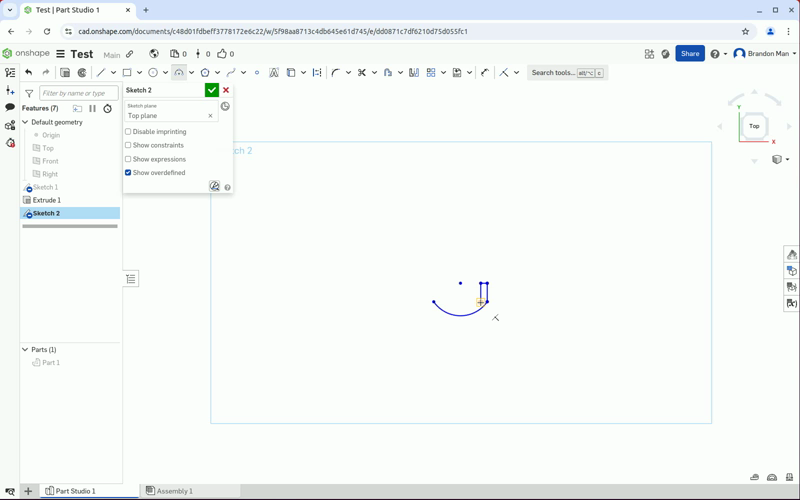
click(480, 302)
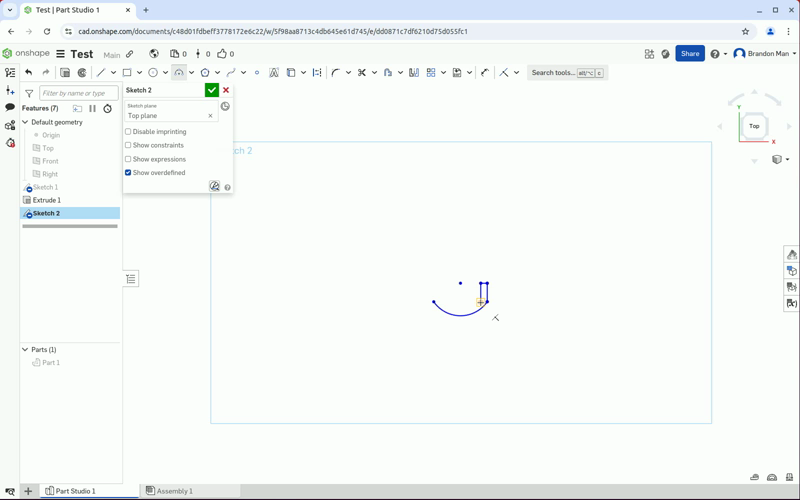
key_down(shift)
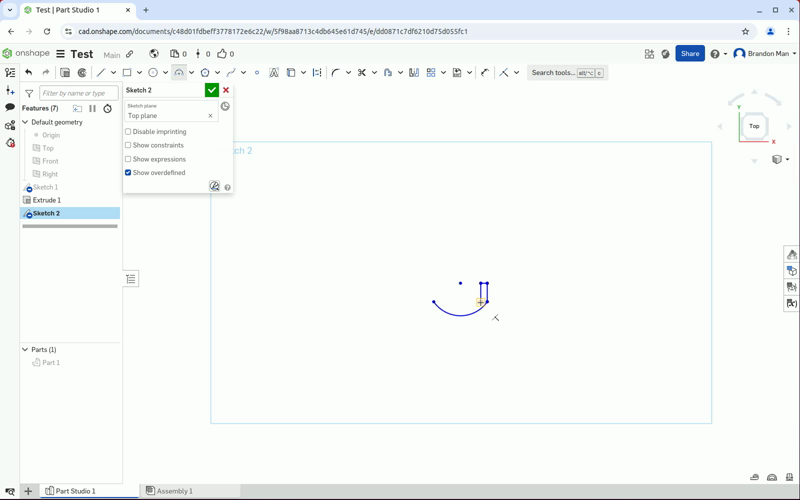
mouse_move(479, 303)
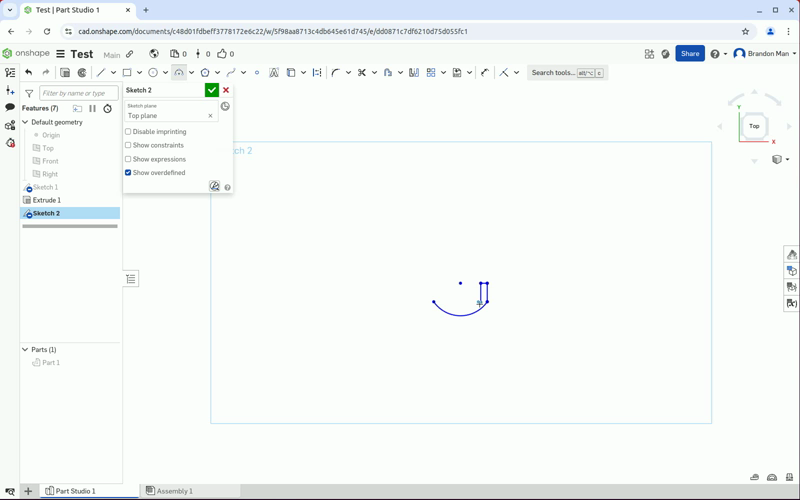
scroll(6)
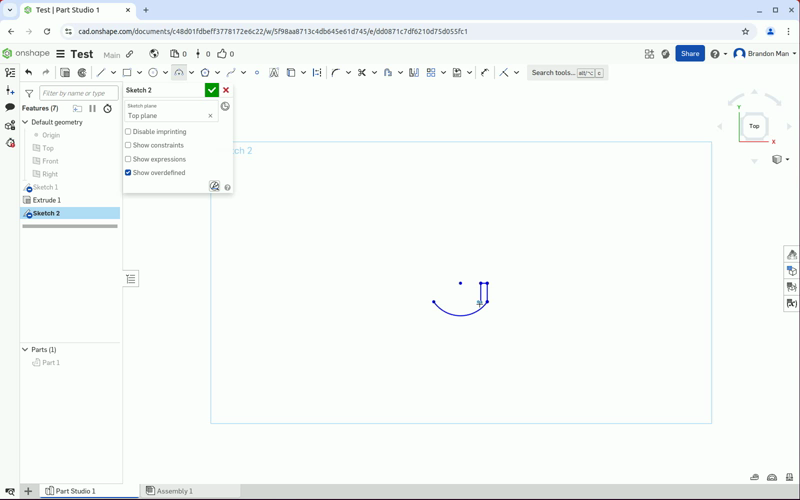
scroll(6)
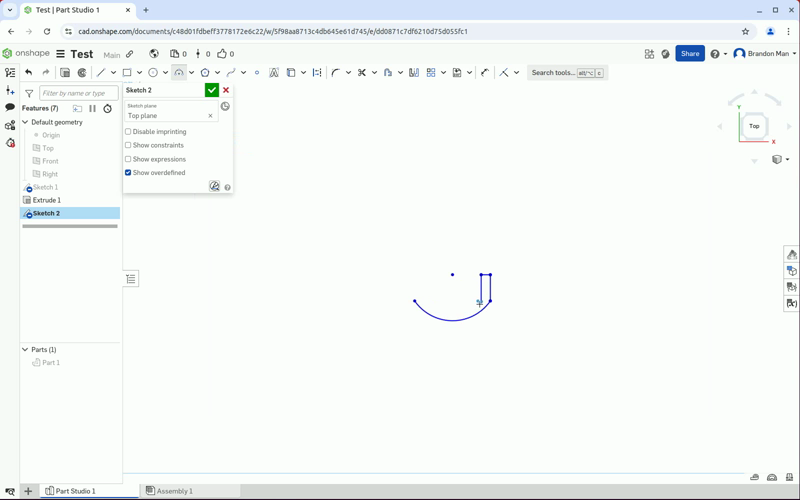
scroll(6)
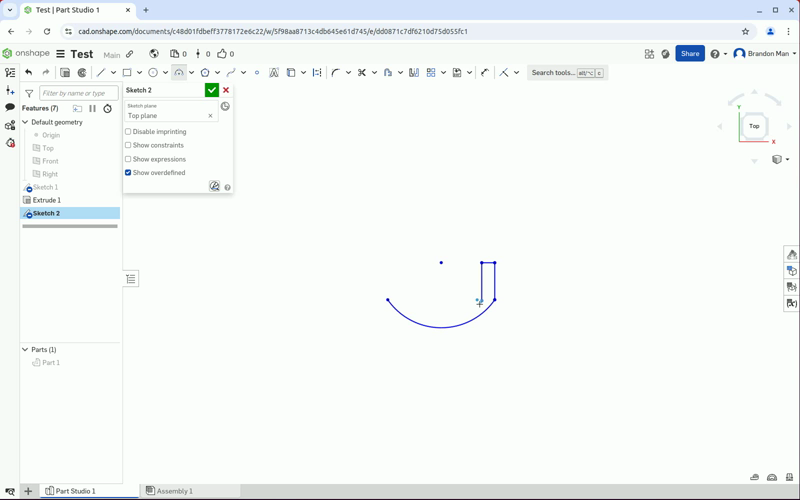
scroll(6)
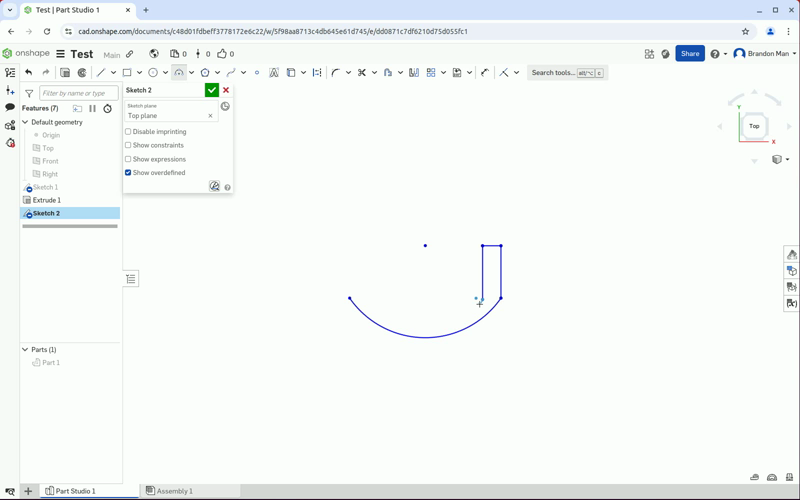
scroll(6)
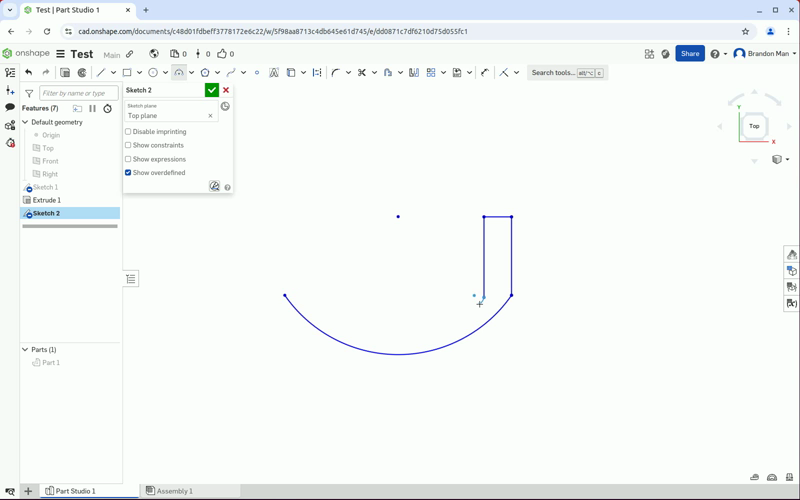
scroll(6)
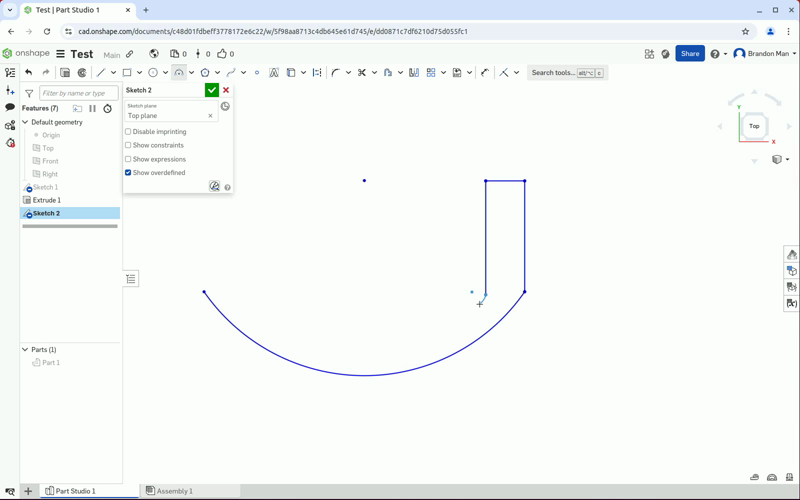
scroll(6)
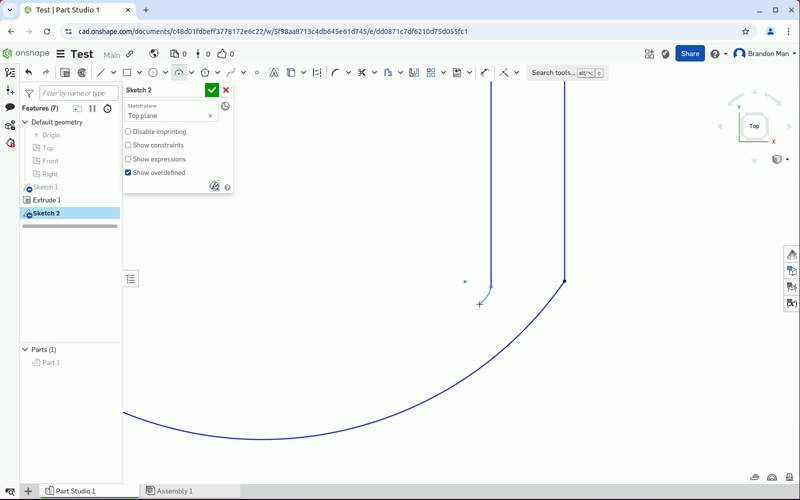
click(479, 303)
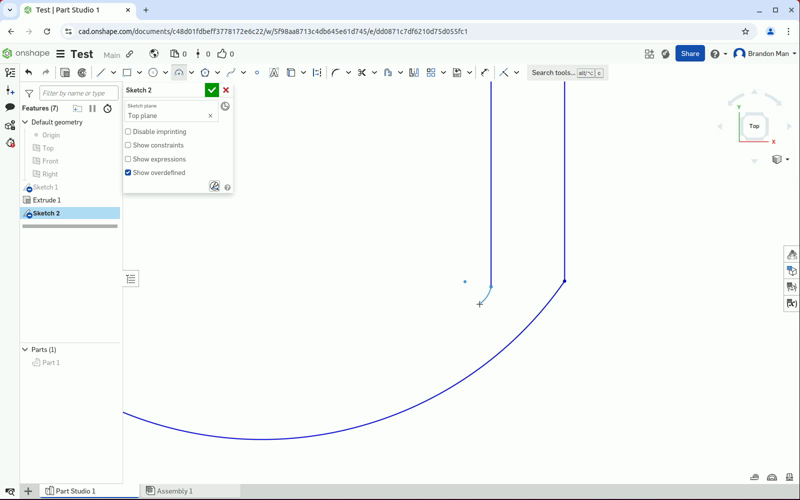
scroll(-6)
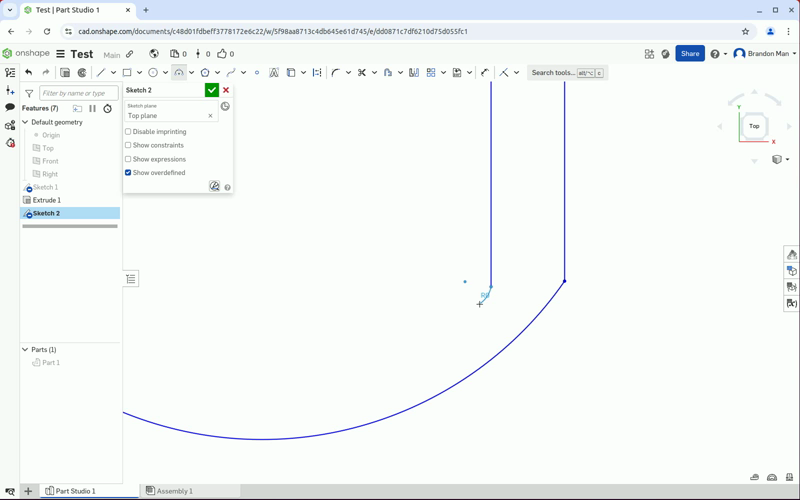
scroll(-6)
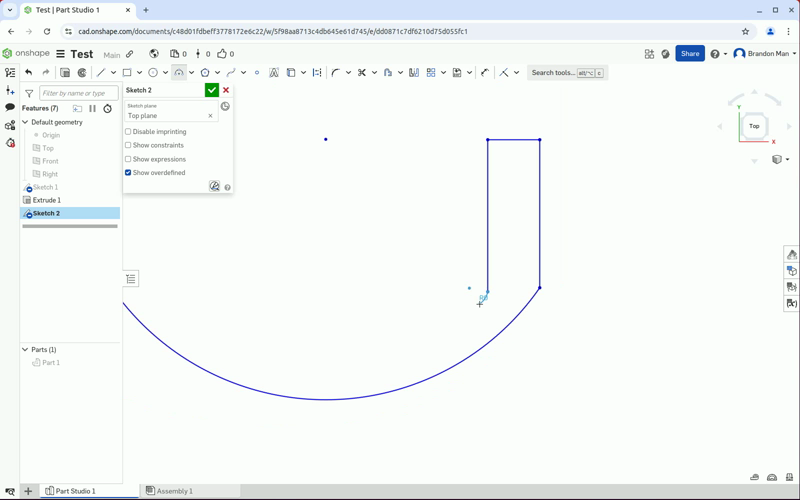
scroll(-6)
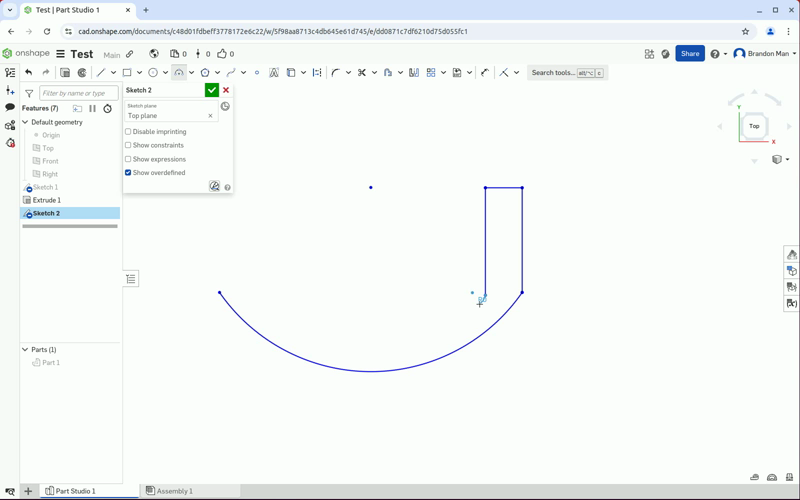
scroll(-6)
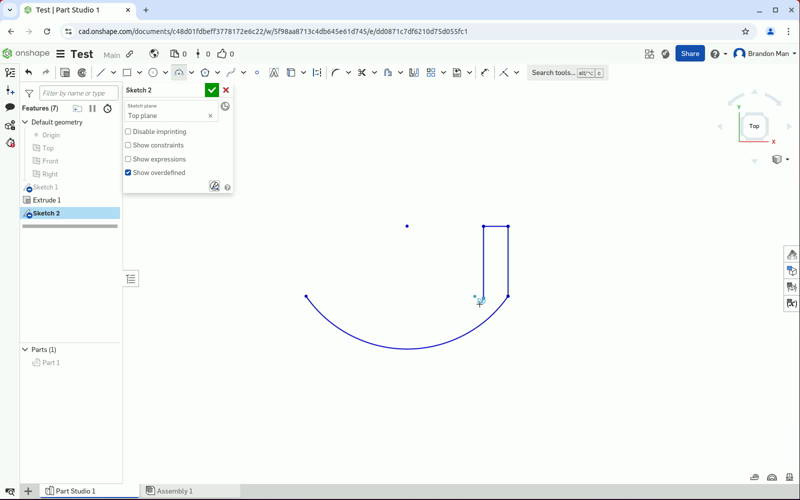
scroll(-6)
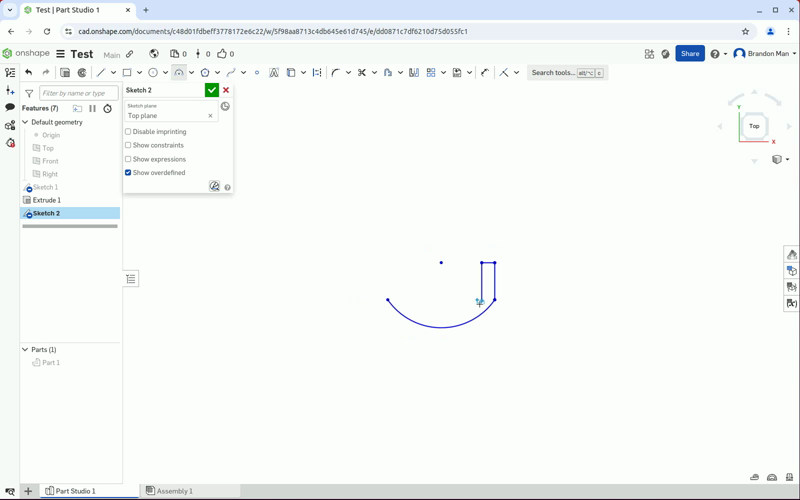
scroll(-6)
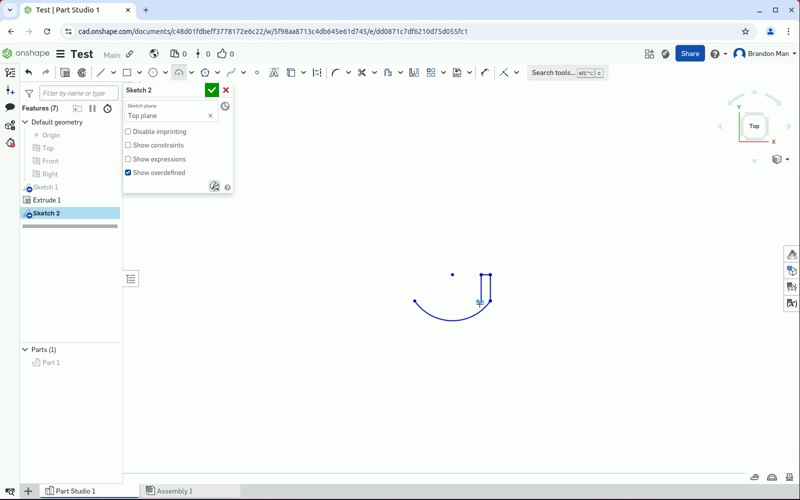
scroll(-6)
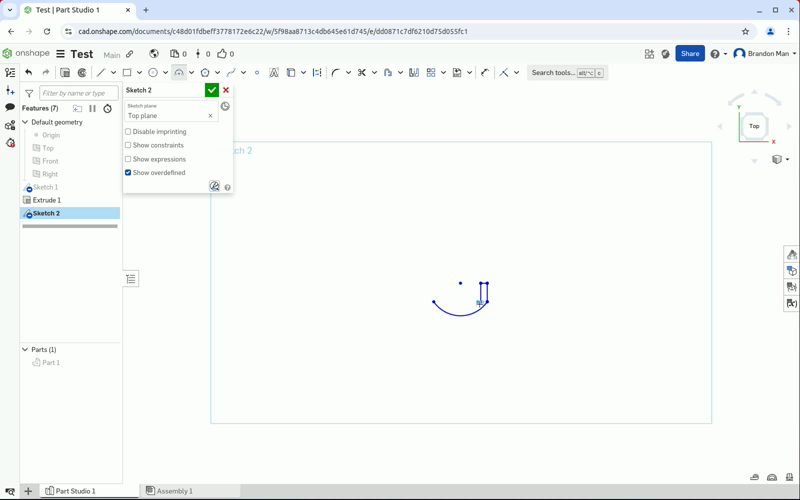
mouse_move(480, 303)
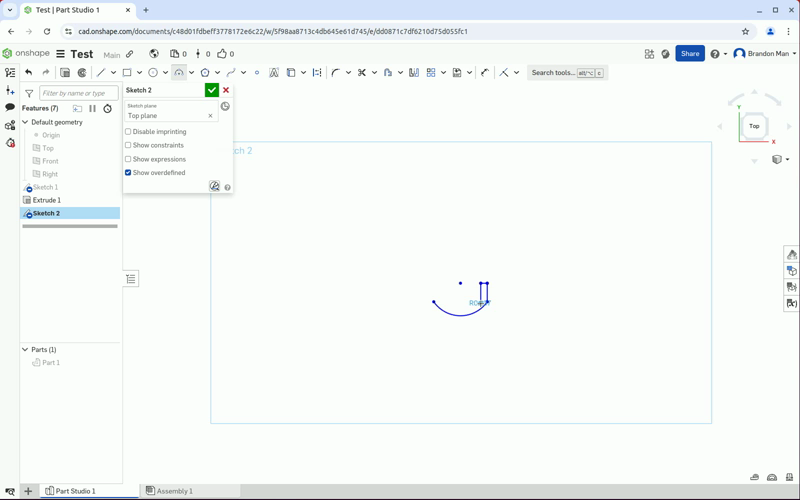
scroll(6)
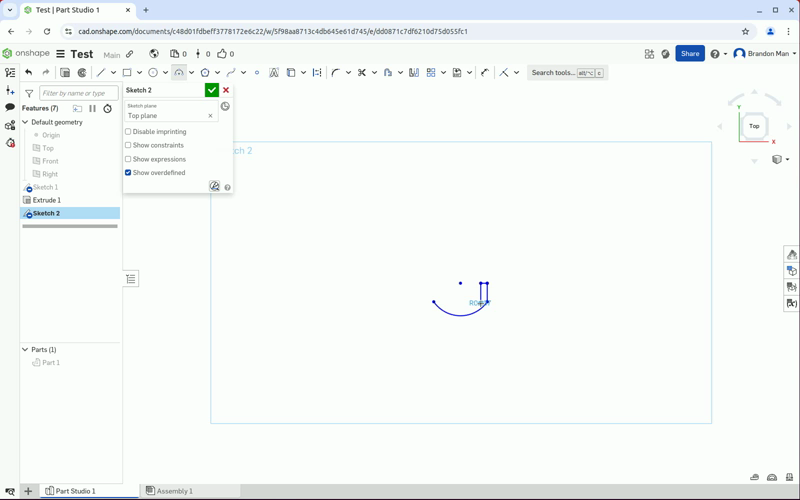
scroll(6)
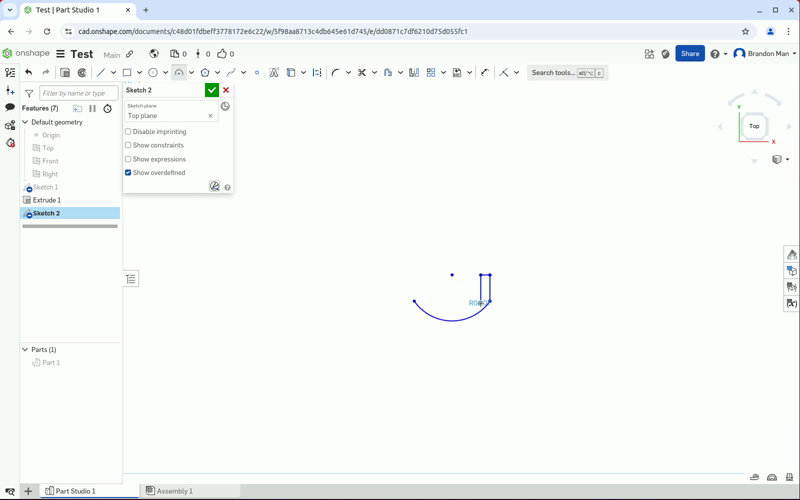
scroll(6)
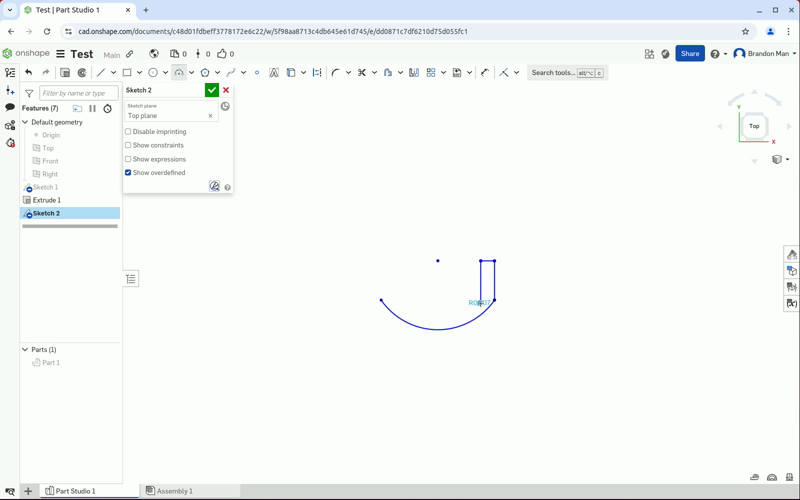
scroll(6)
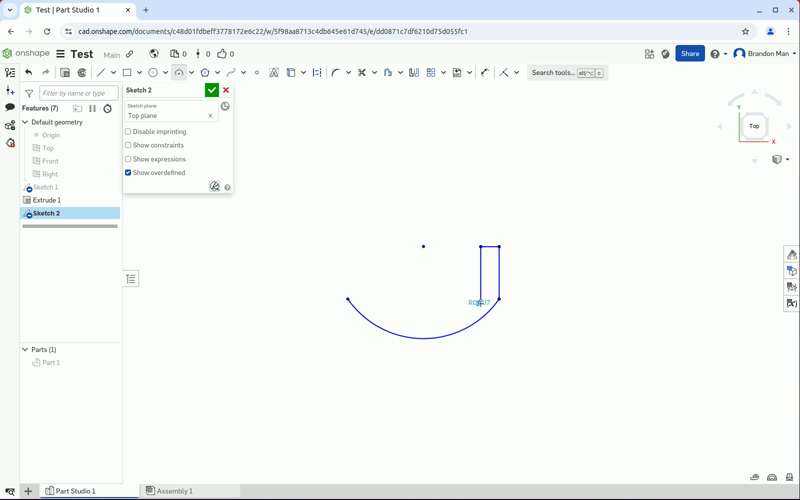
scroll(6)
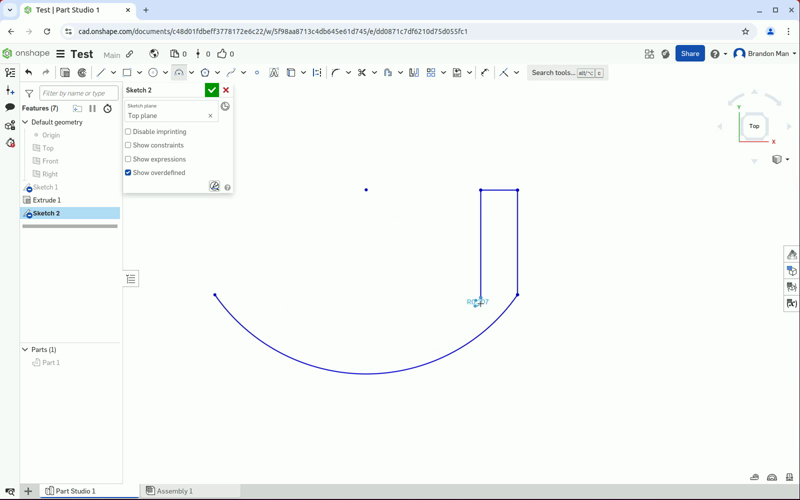
scroll(6)
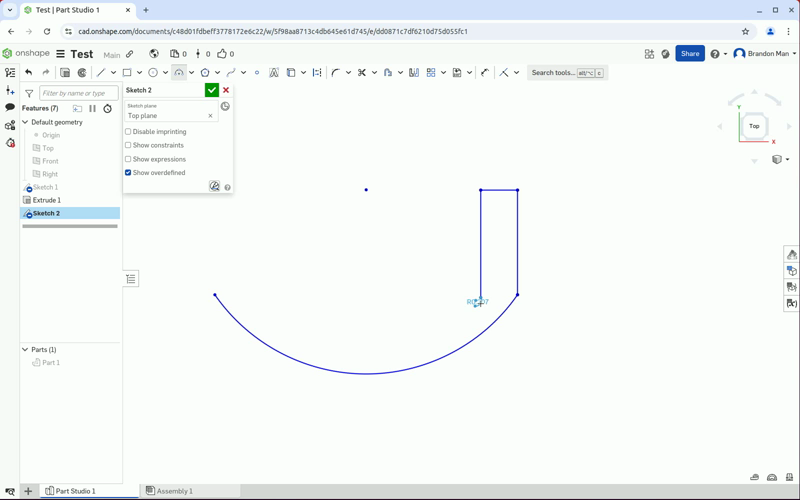
scroll(6)
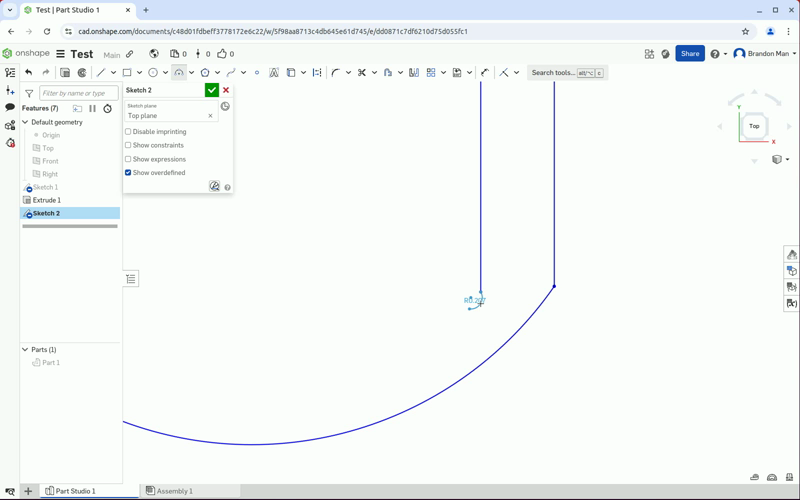
click(480, 303)
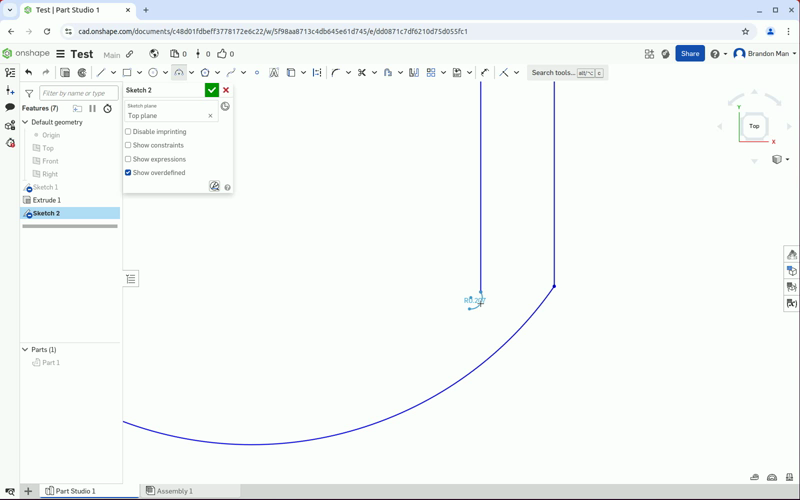
scroll(-6)
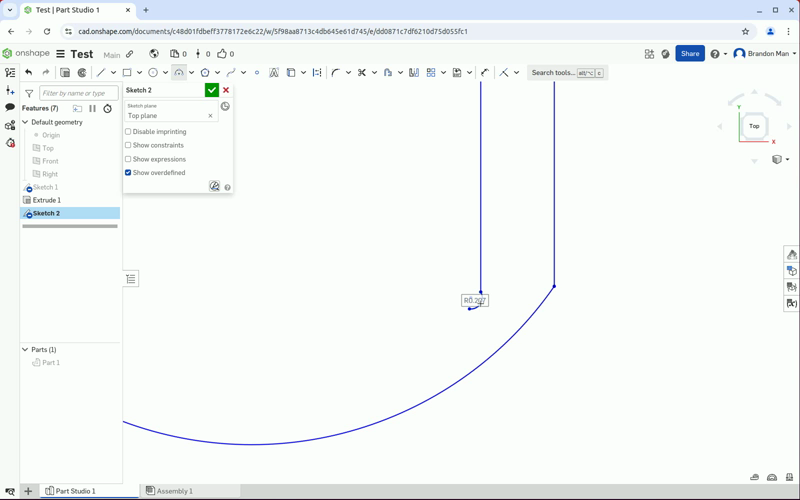
scroll(-6)
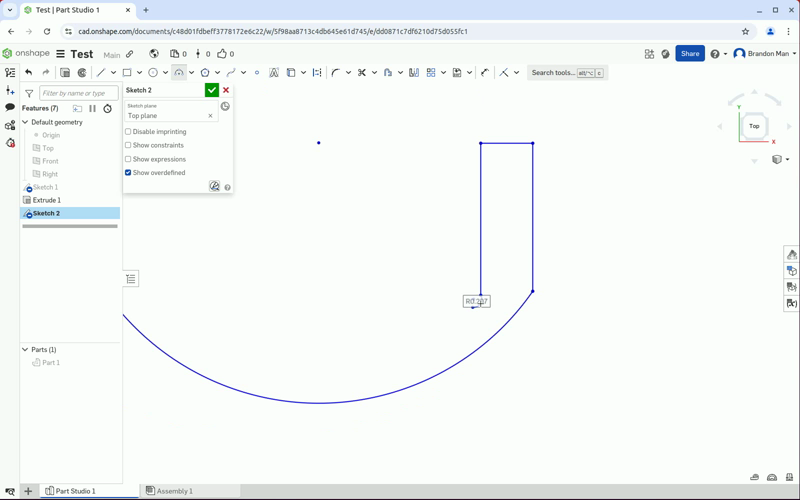
scroll(-6)
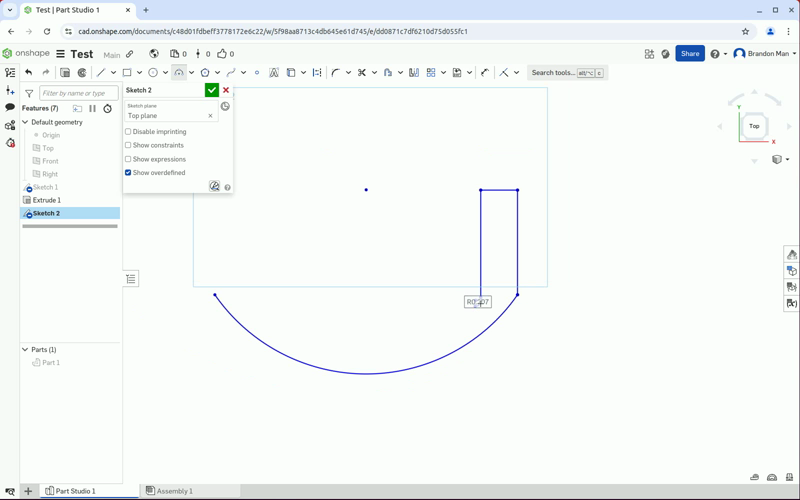
scroll(-6)
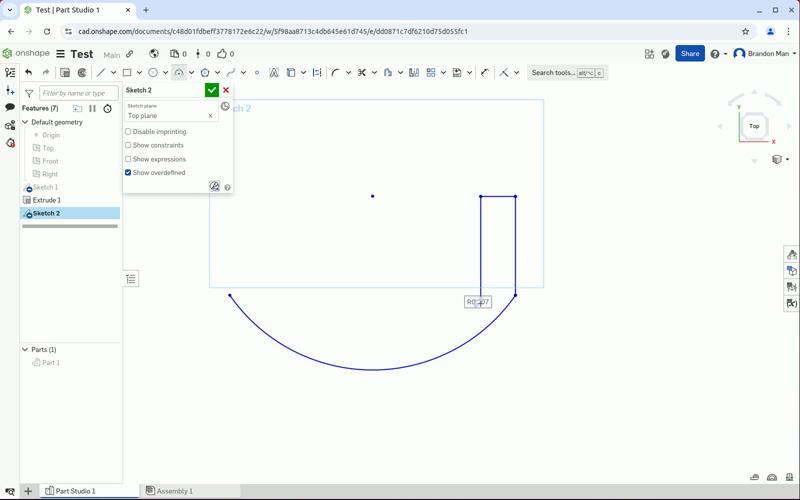
scroll(-6)
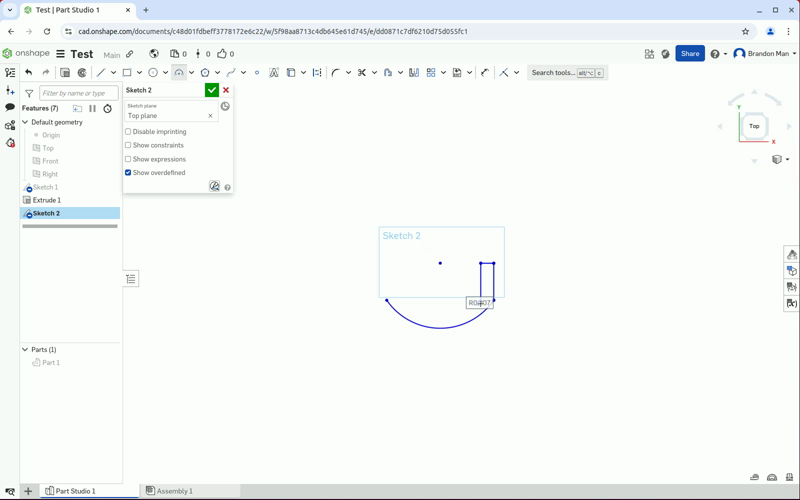
scroll(-6)
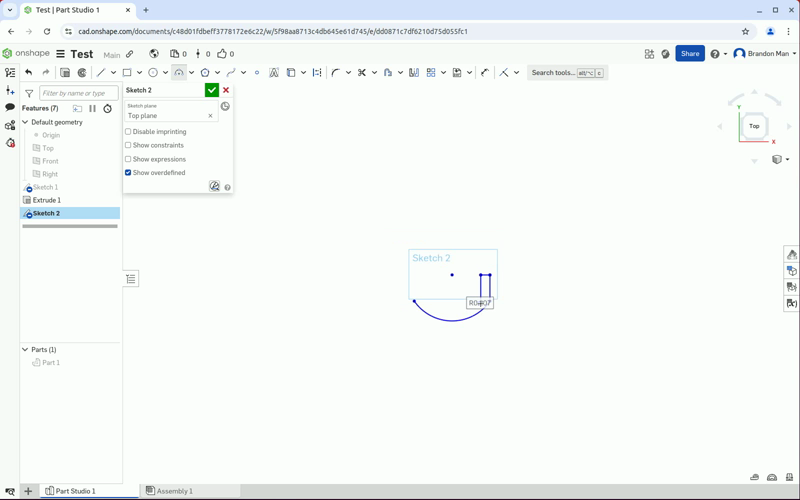
scroll(-6)
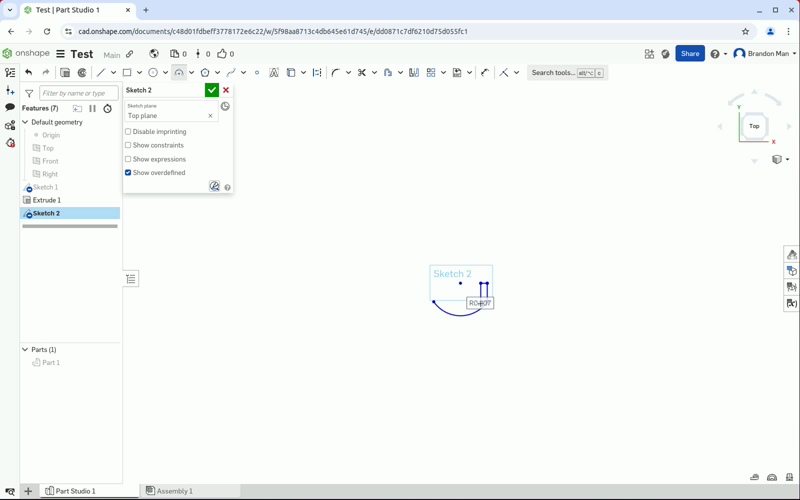
key_up(shift)
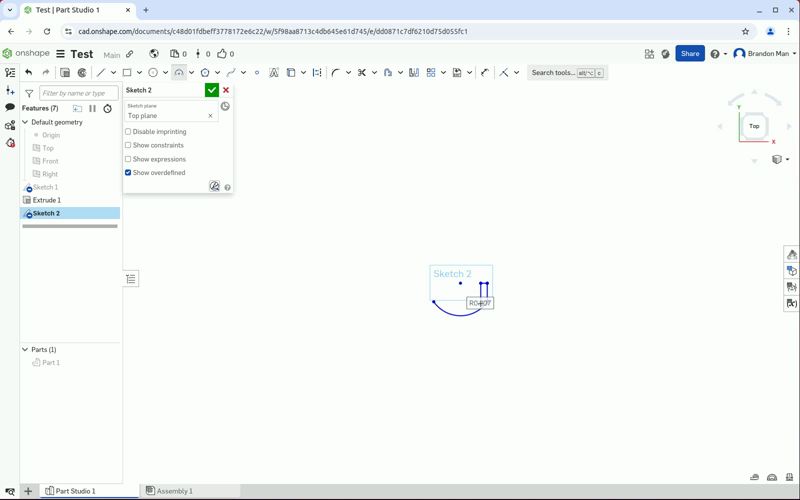
key(esc)
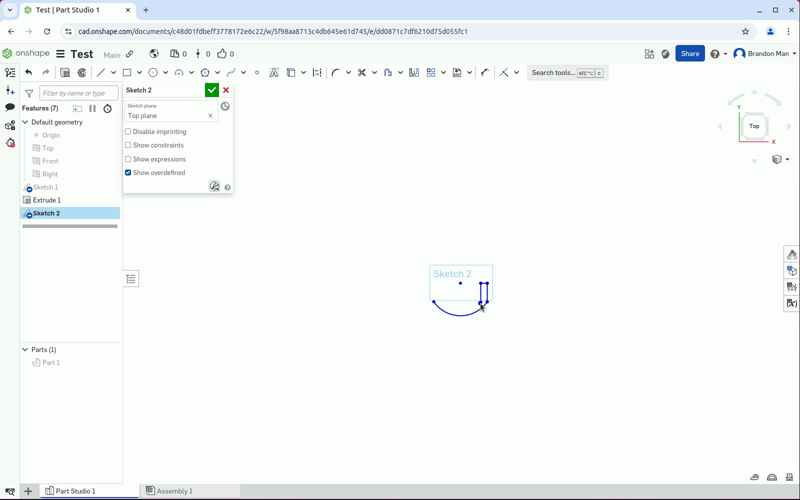
key(l)
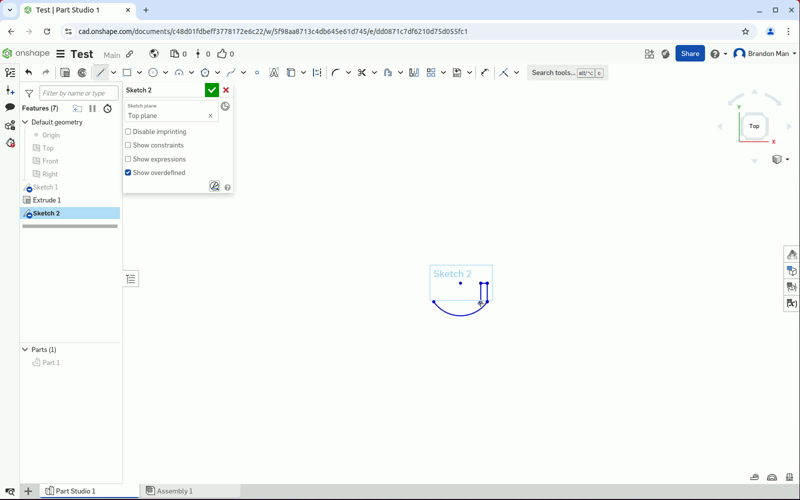
mouse_move(479, 303)
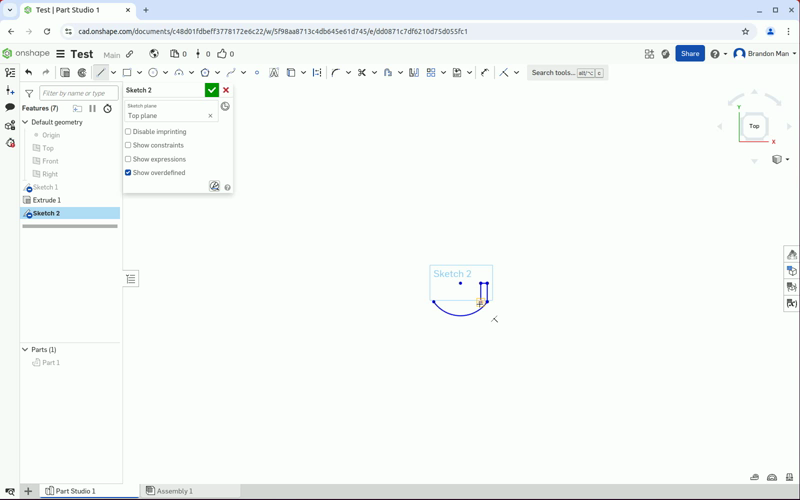
scroll(6)
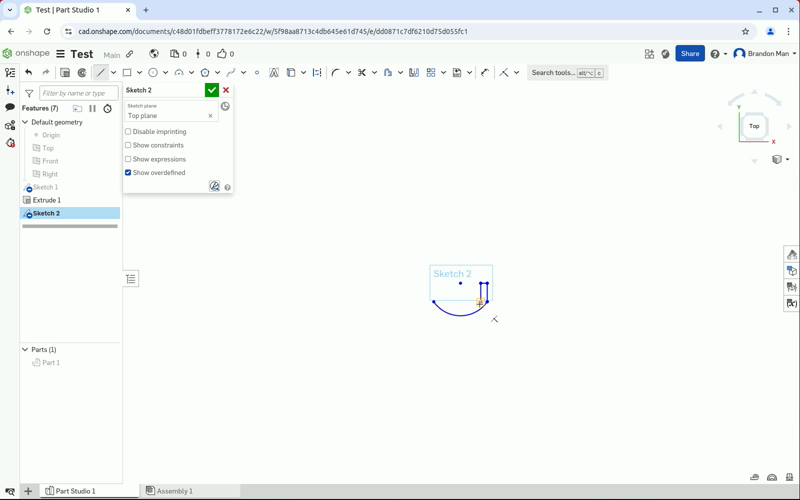
scroll(6)
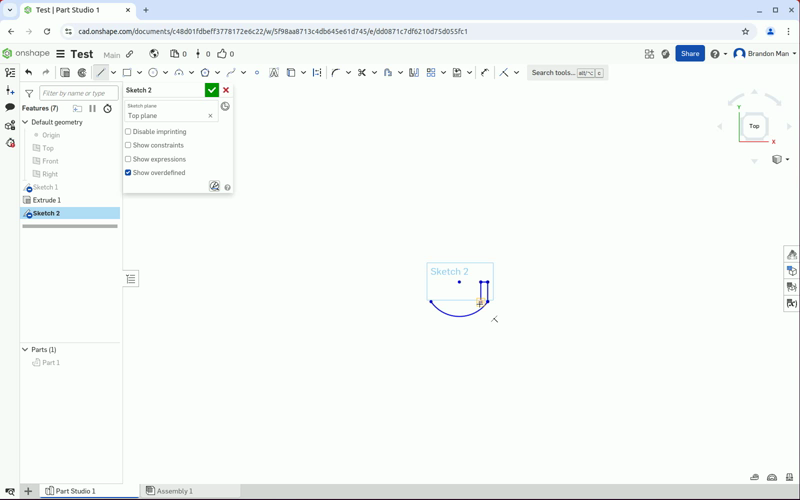
scroll(6)
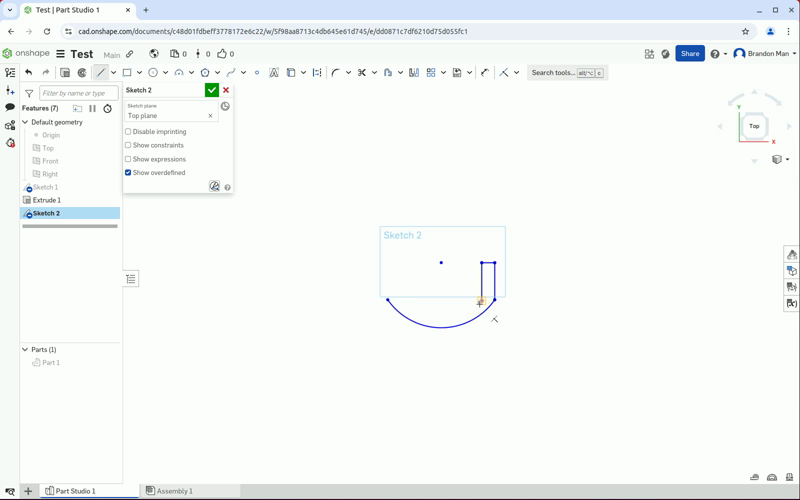
scroll(6)
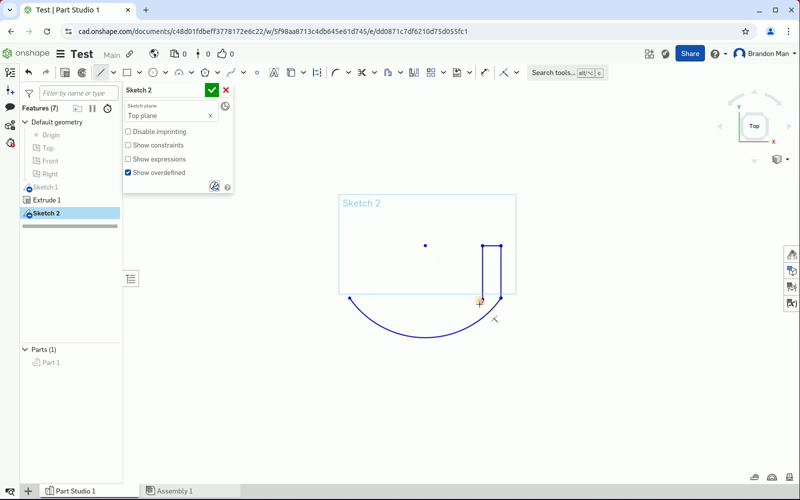
scroll(6)
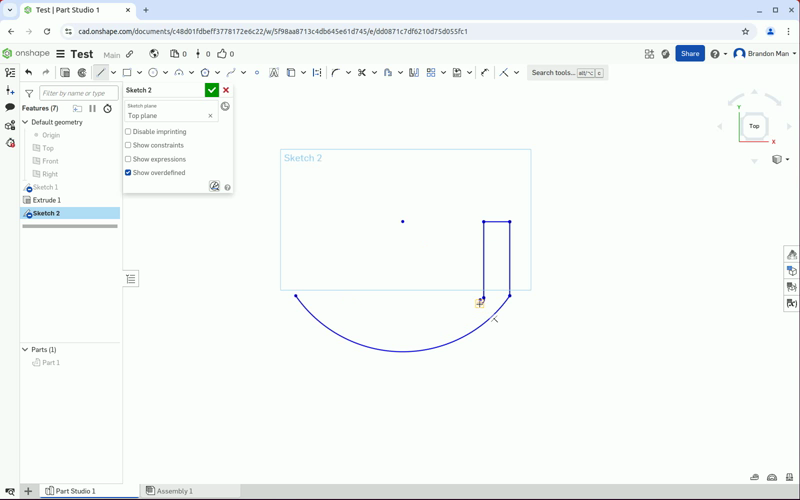
scroll(6)
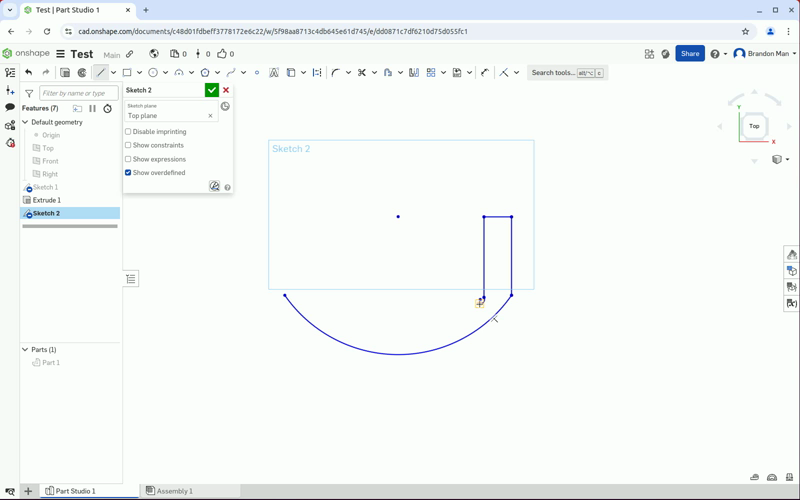
scroll(6)
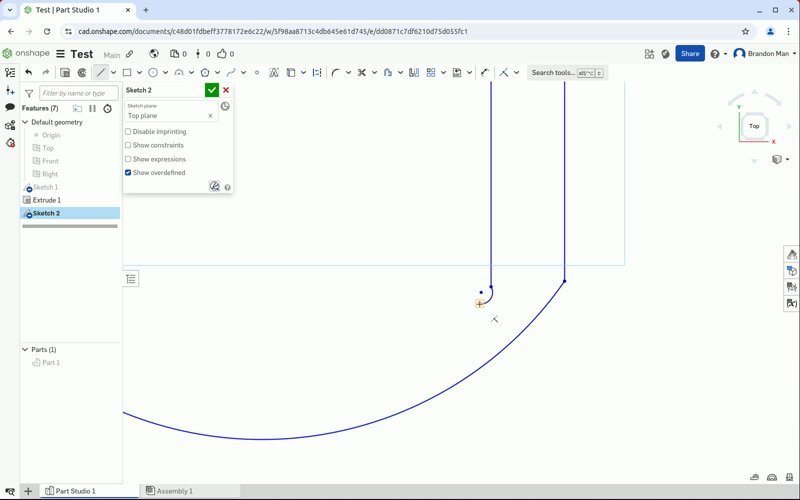
click(479, 303)
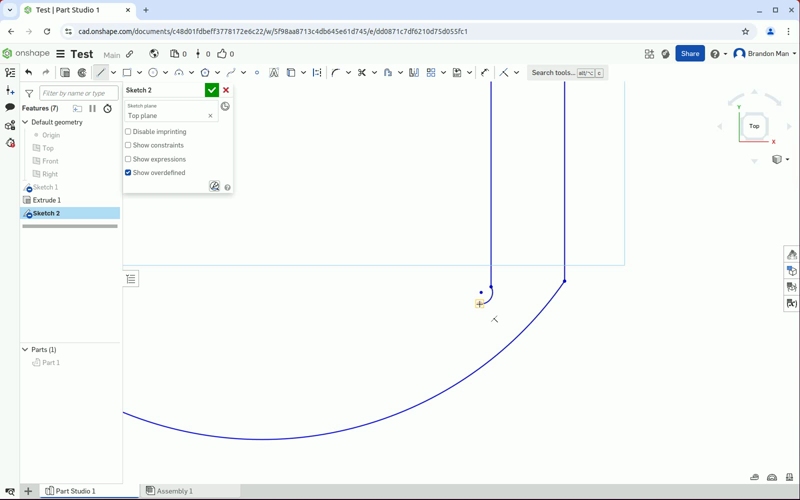
scroll(-6)
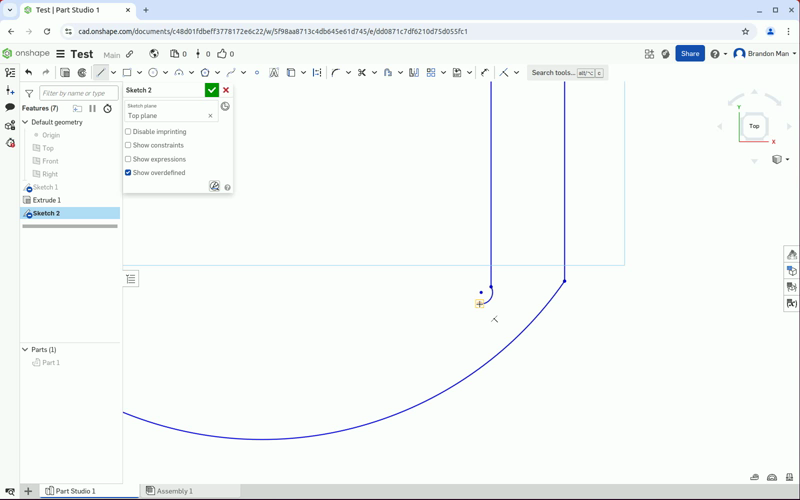
scroll(-6)
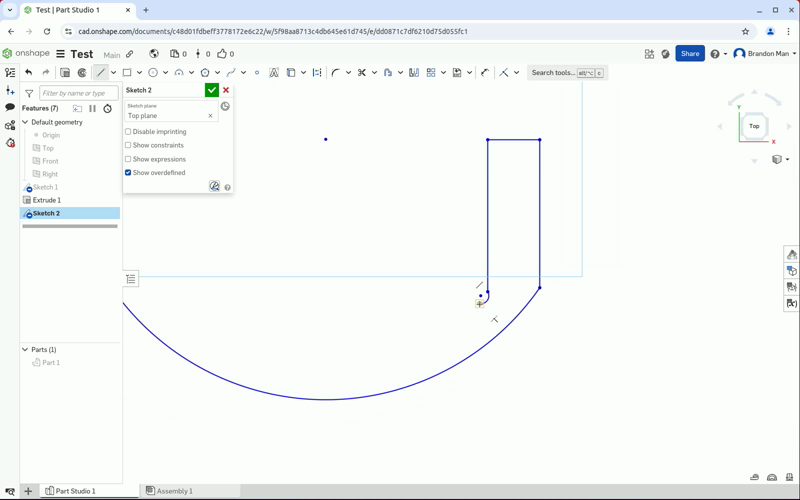
scroll(-6)
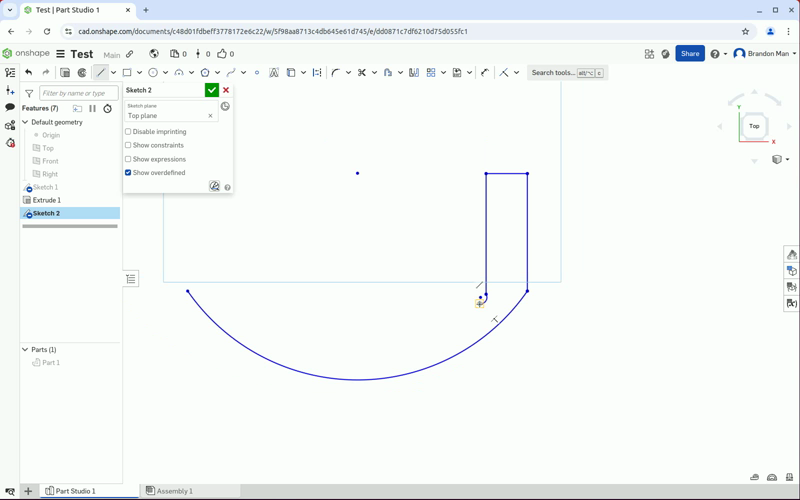
scroll(-6)
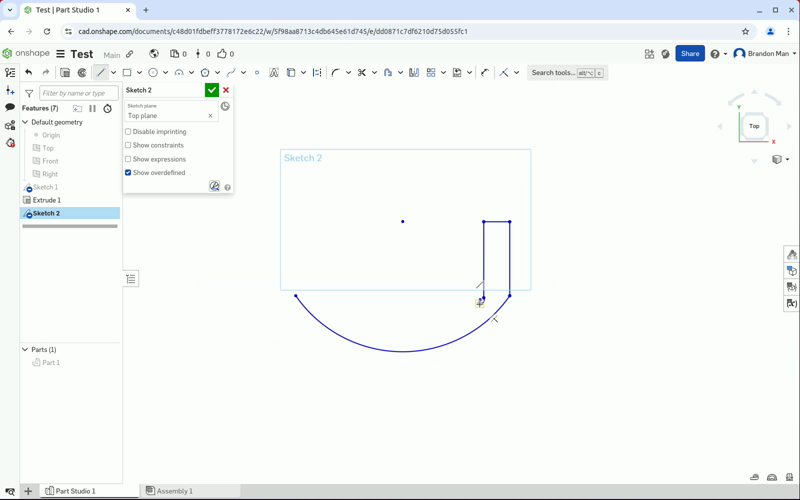
scroll(-6)
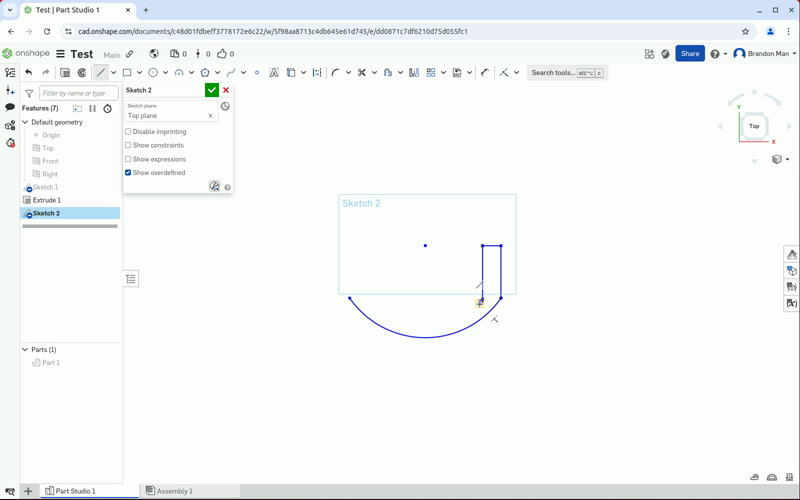
scroll(-6)
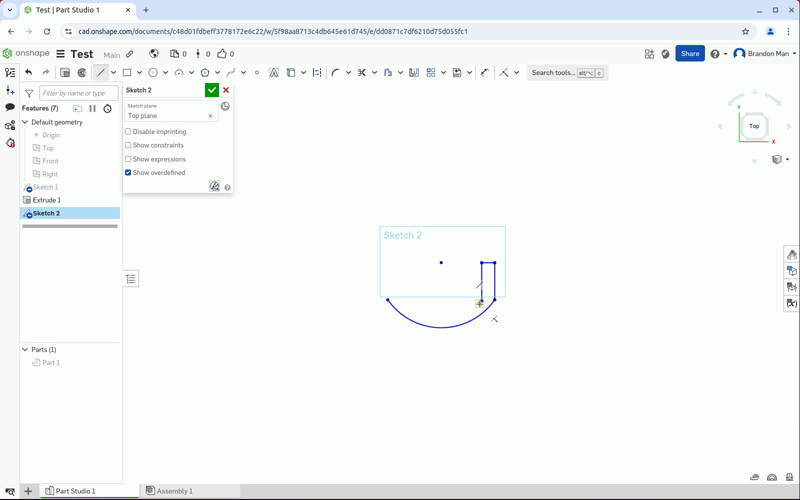
scroll(-6)
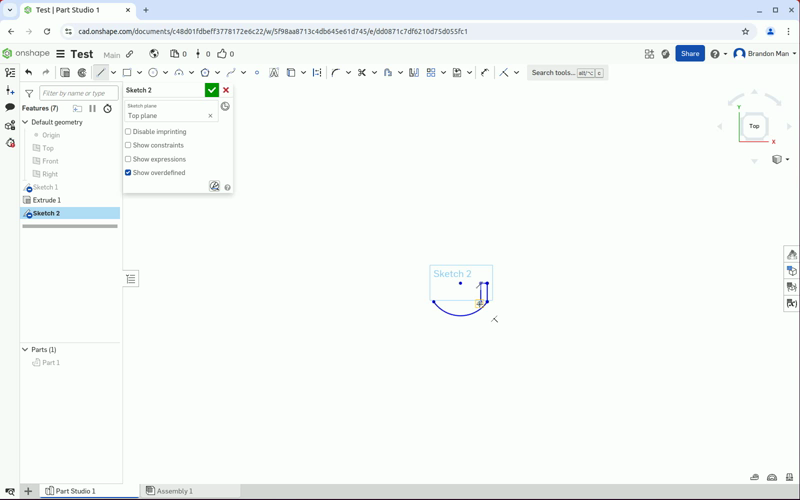
key_down(shift)
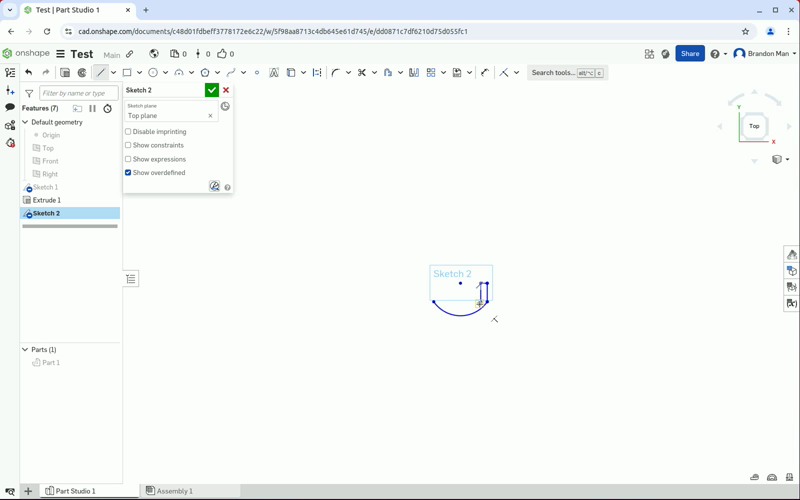
mouse_move(509, 303)
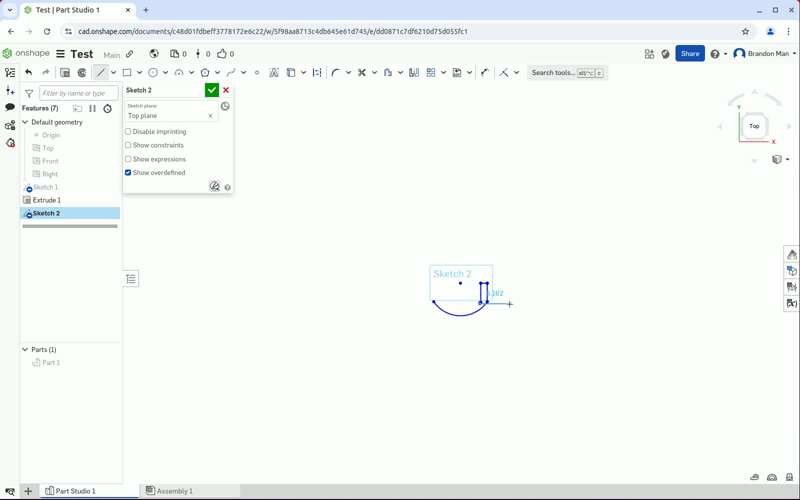
mouse_move(460, 303)
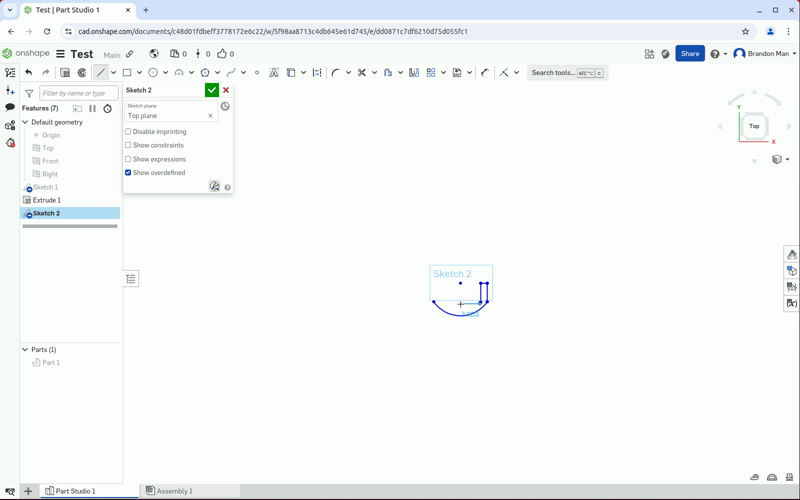
click(460, 303)
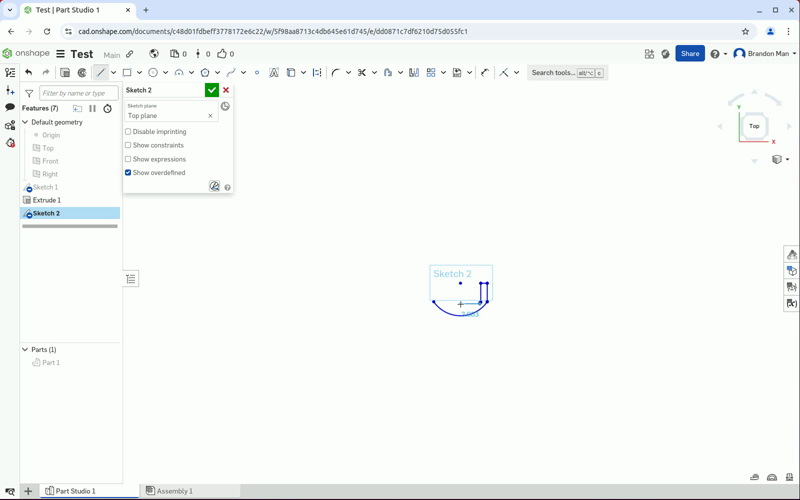
key_up(shift)
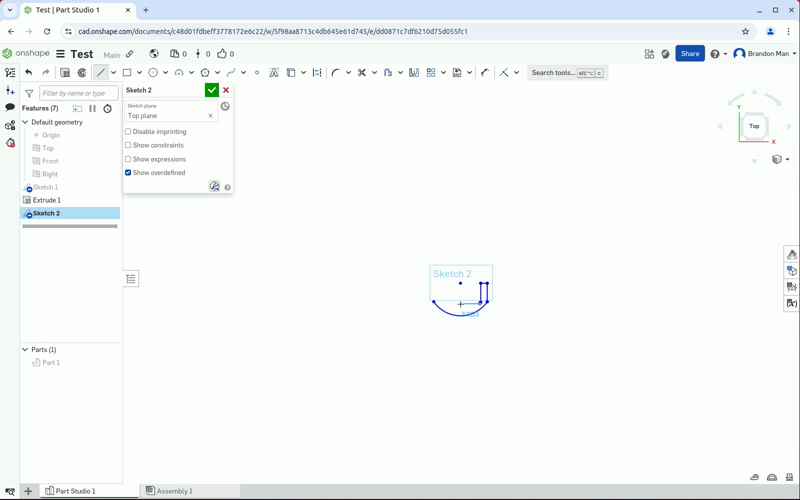
key_down(shift)
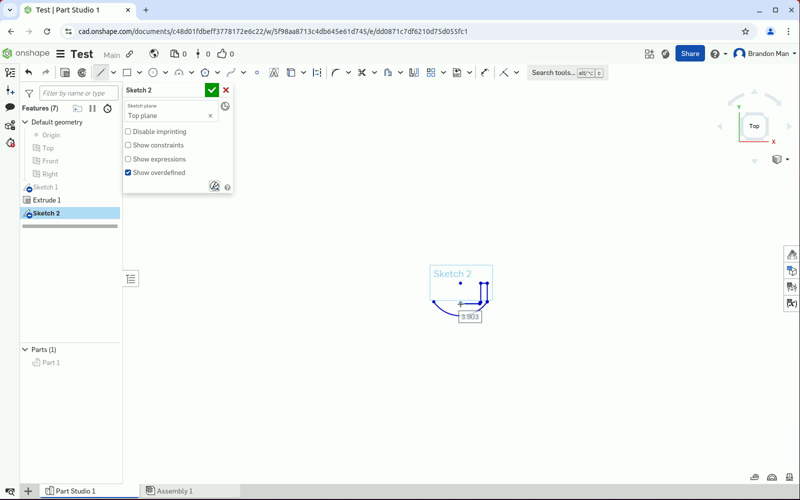
mouse_move(490, 303)
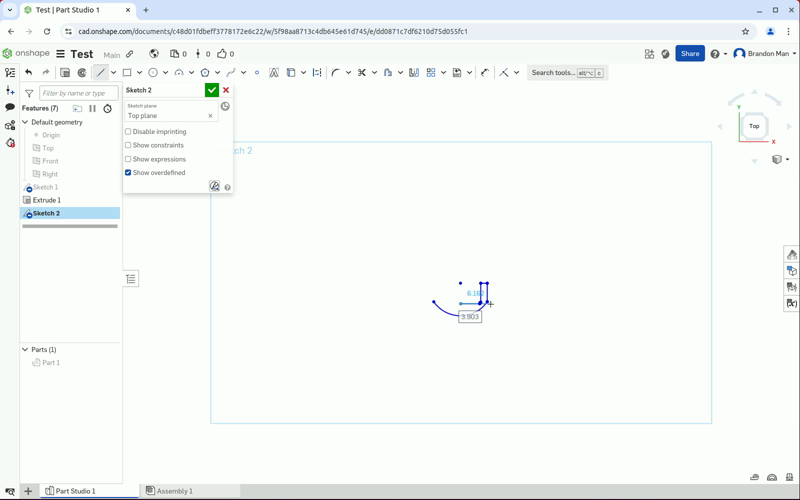
mouse_move(440, 303)
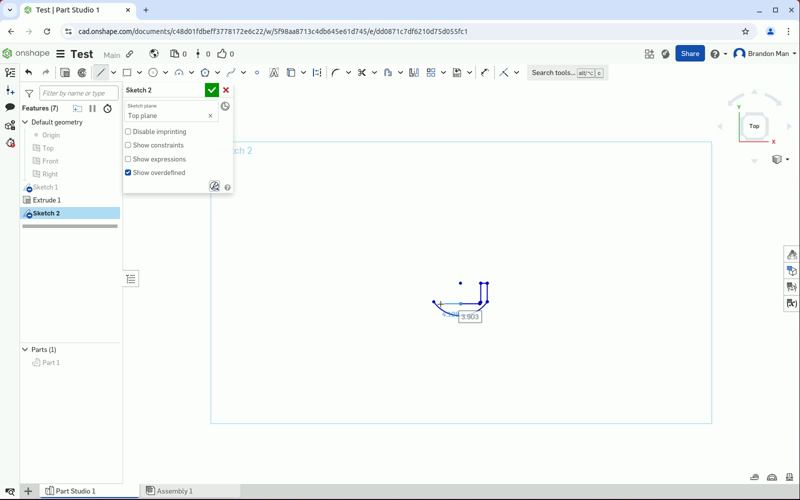
click(440, 303)
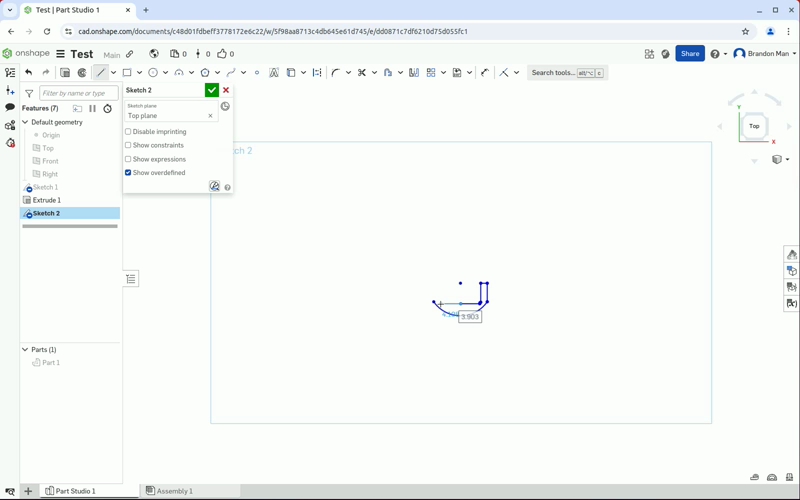
key_up(shift)
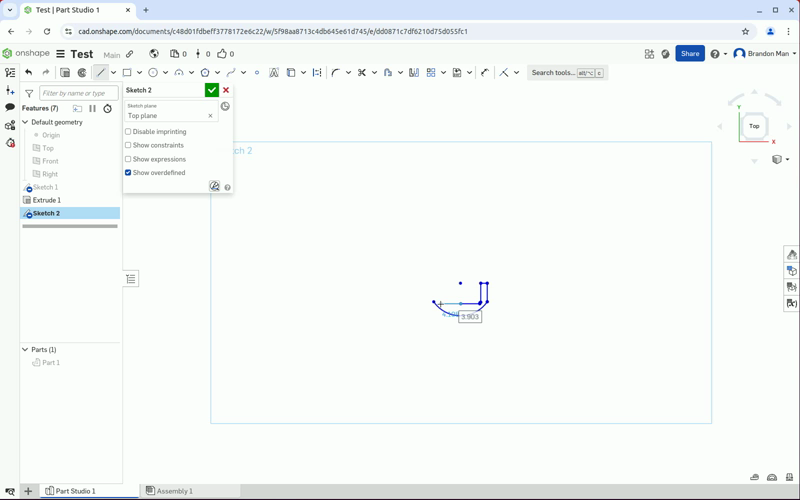
key(esc)
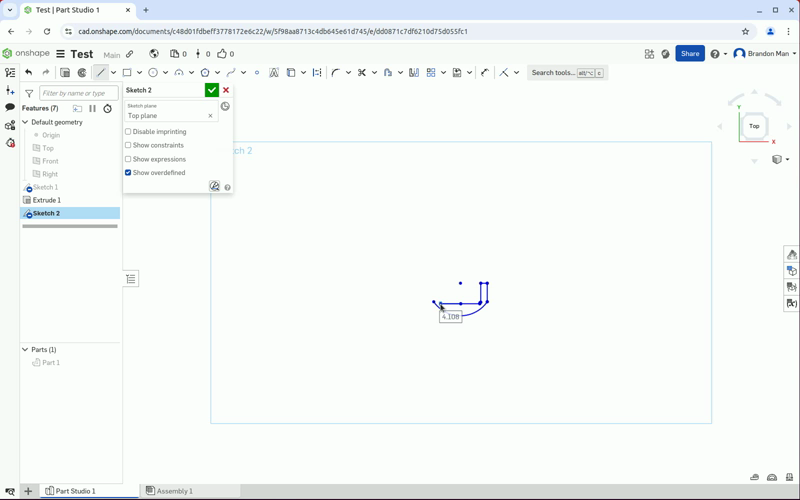
key(a)
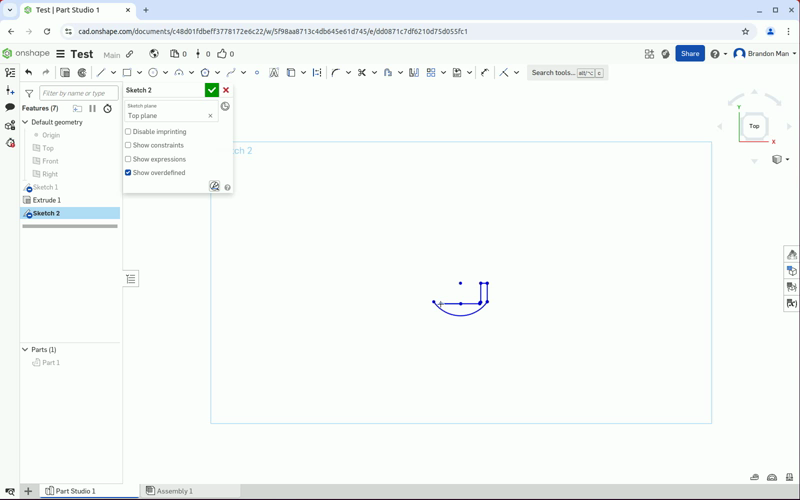
mouse_move(440, 303)
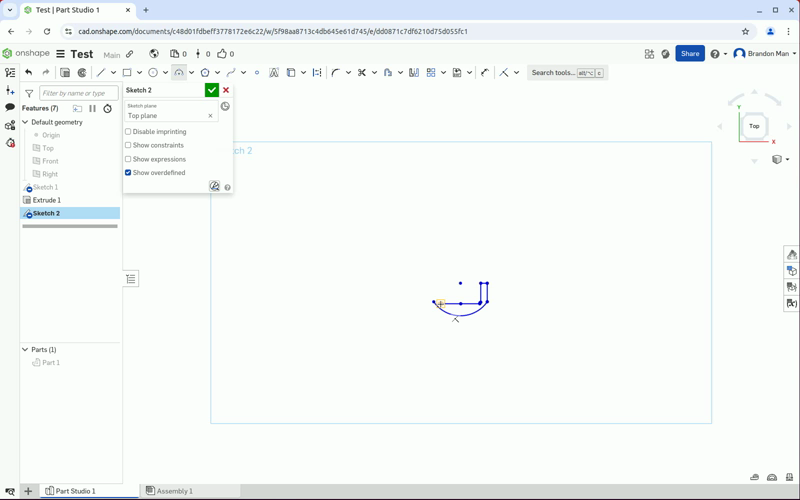
click(440, 303)
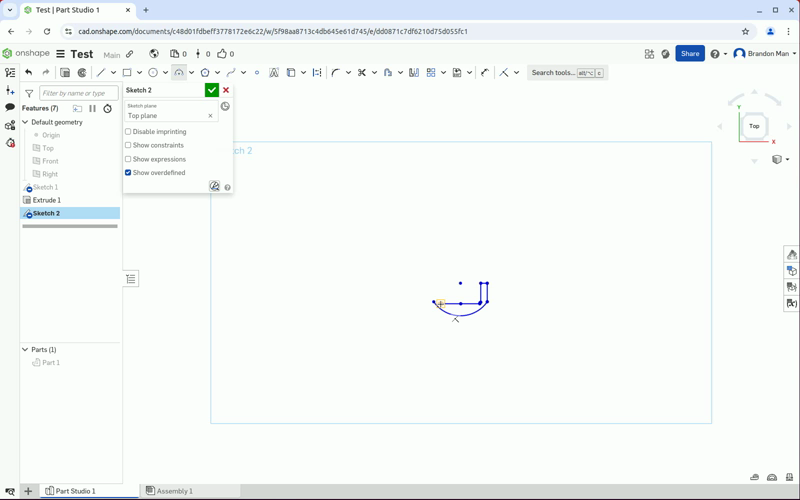
key_down(shift)
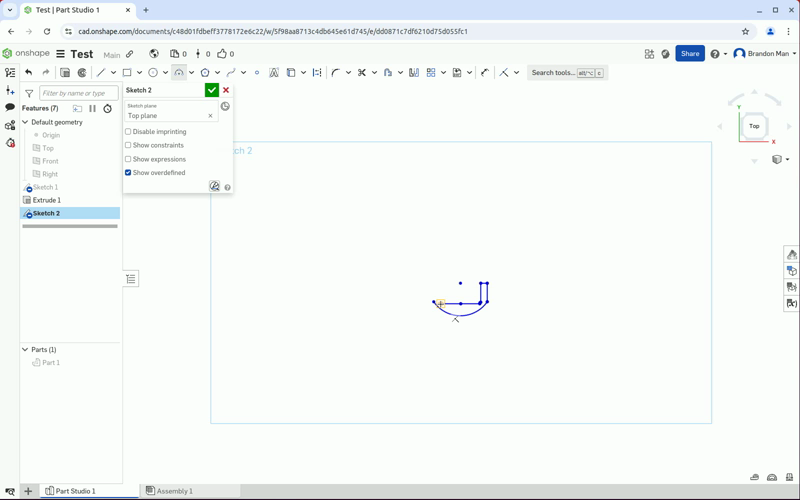
mouse_move(440, 302)
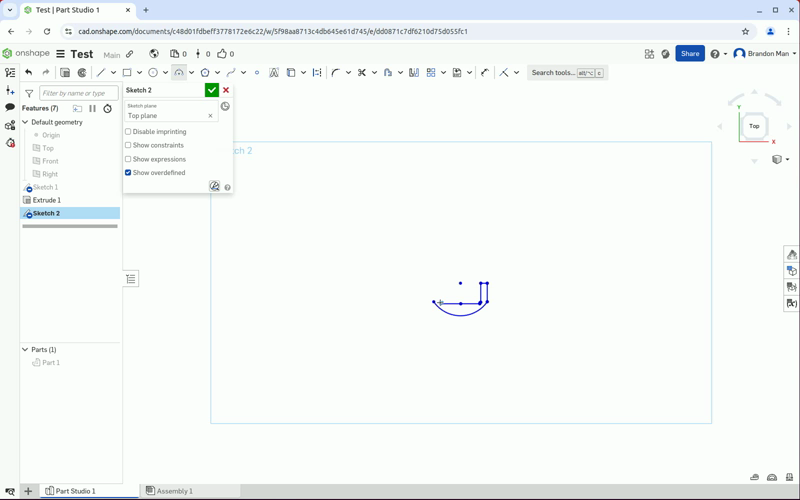
scroll(6)
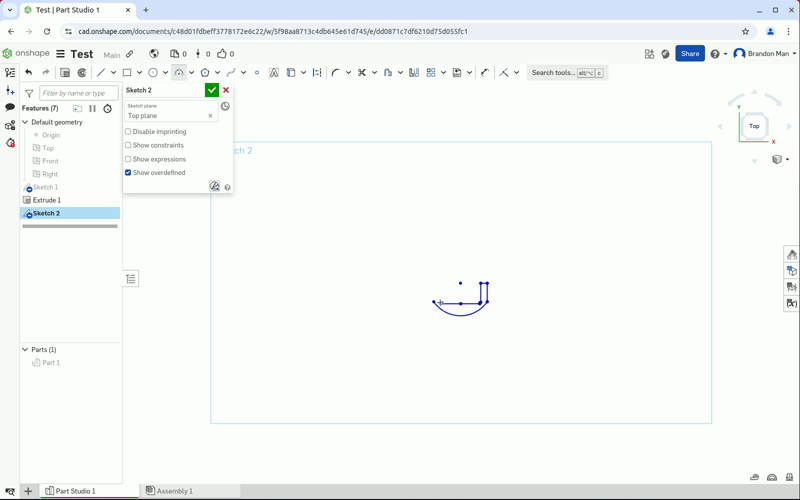
scroll(6)
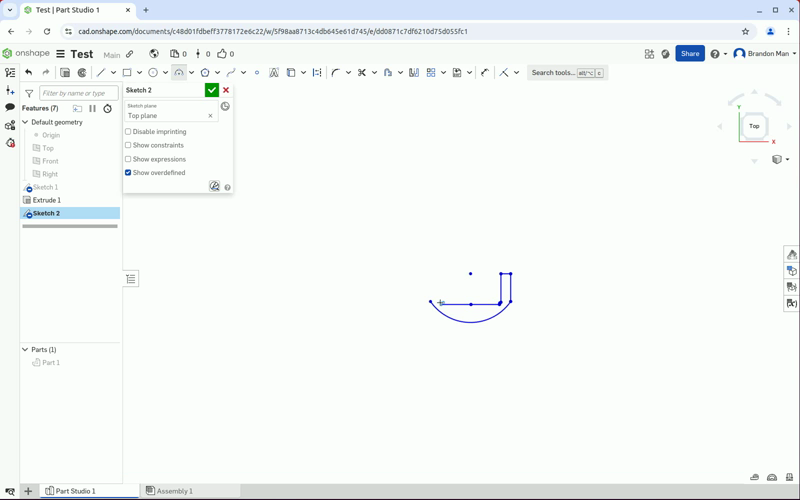
scroll(6)
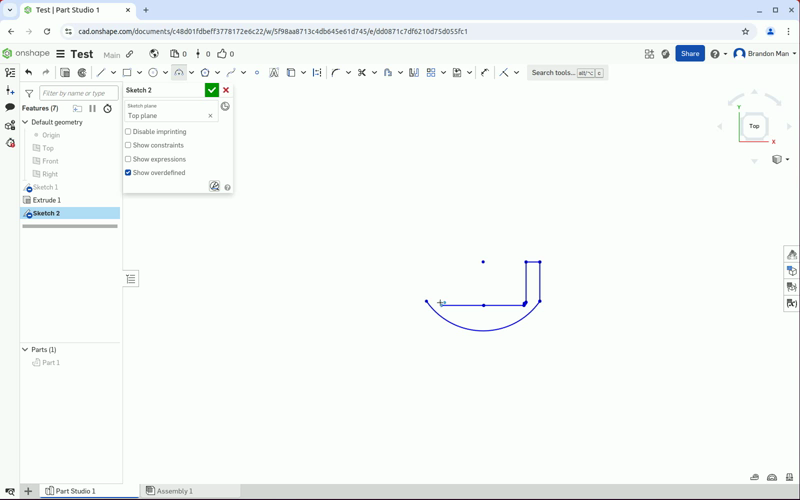
scroll(6)
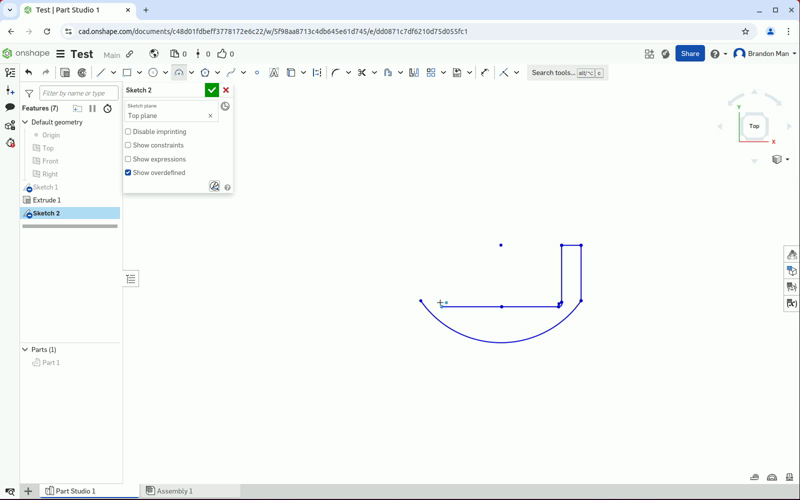
scroll(6)
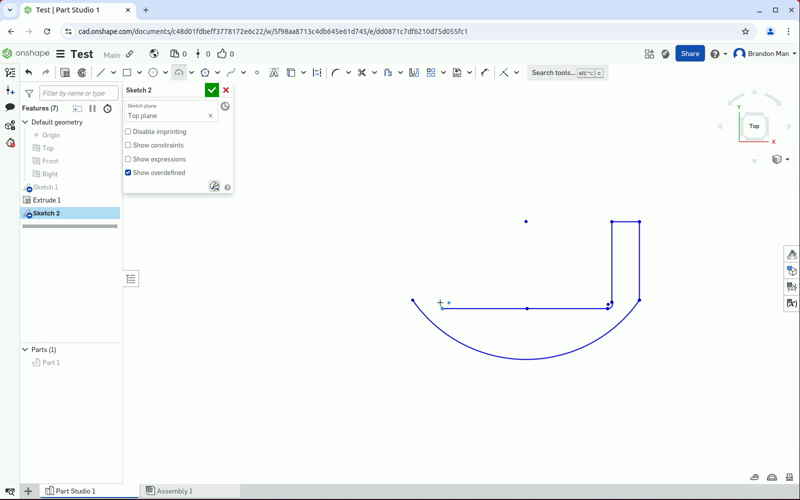
scroll(6)
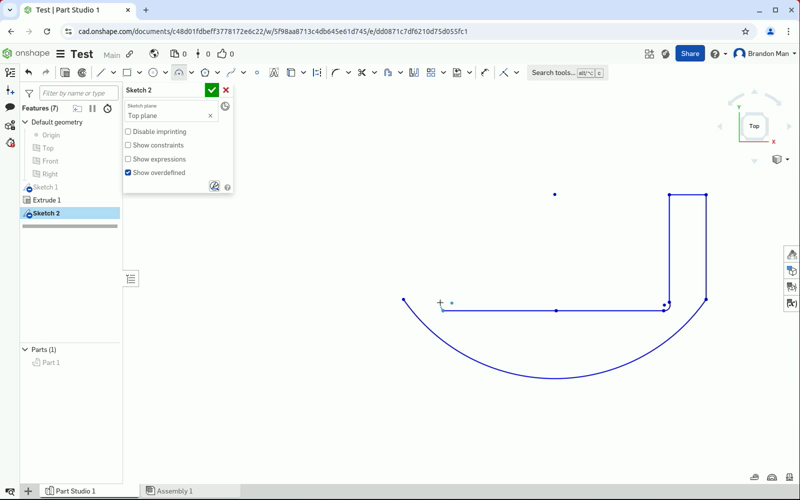
scroll(6)
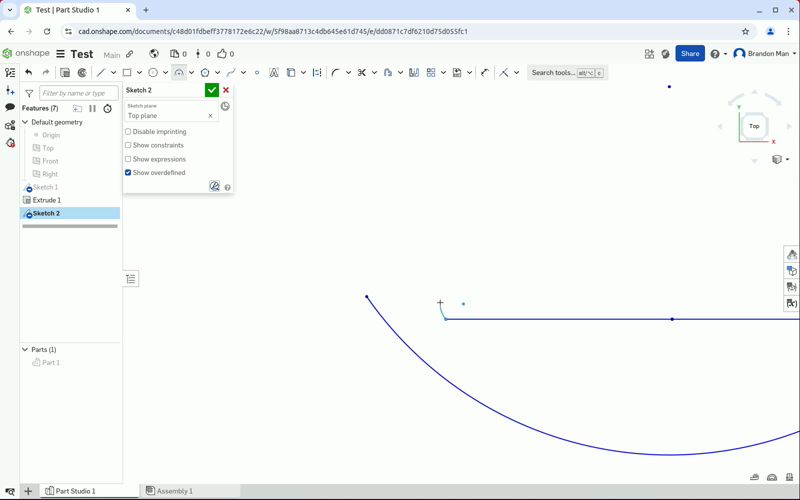
click(440, 302)
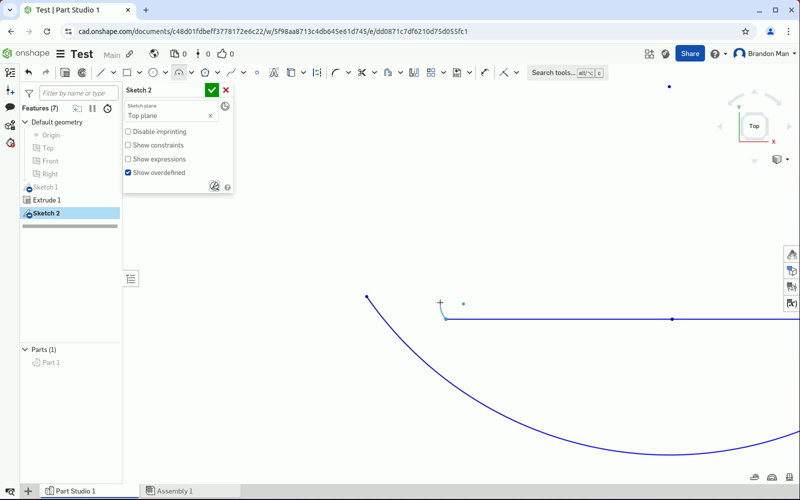
scroll(-6)
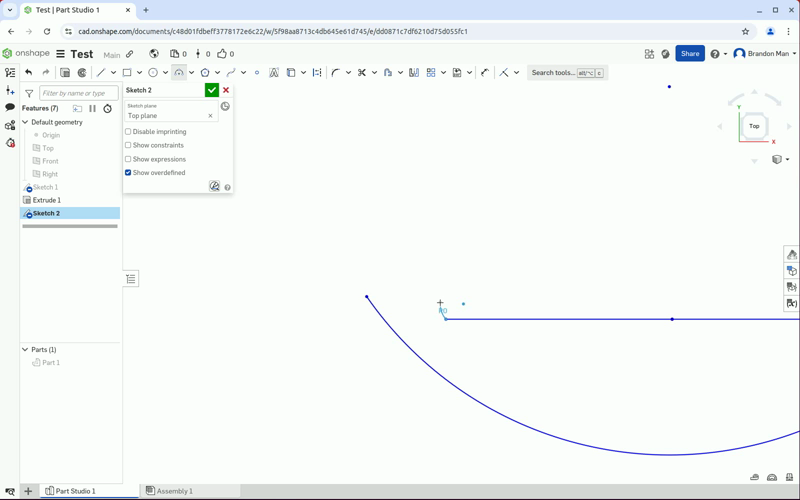
scroll(-6)
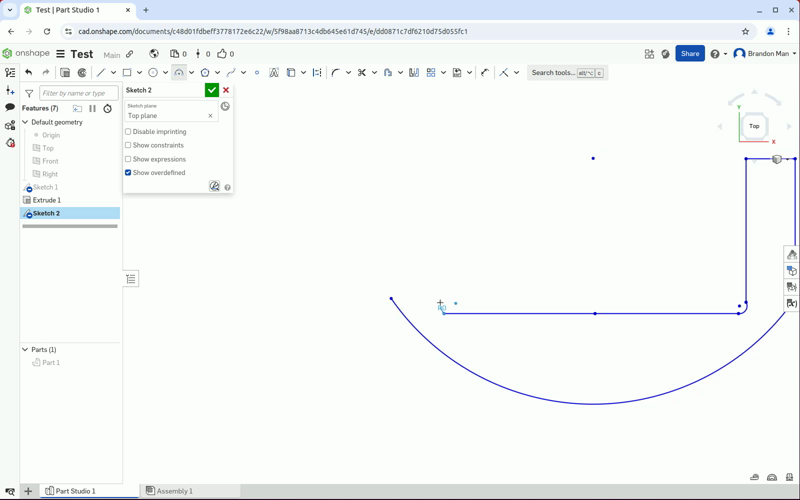
scroll(-6)
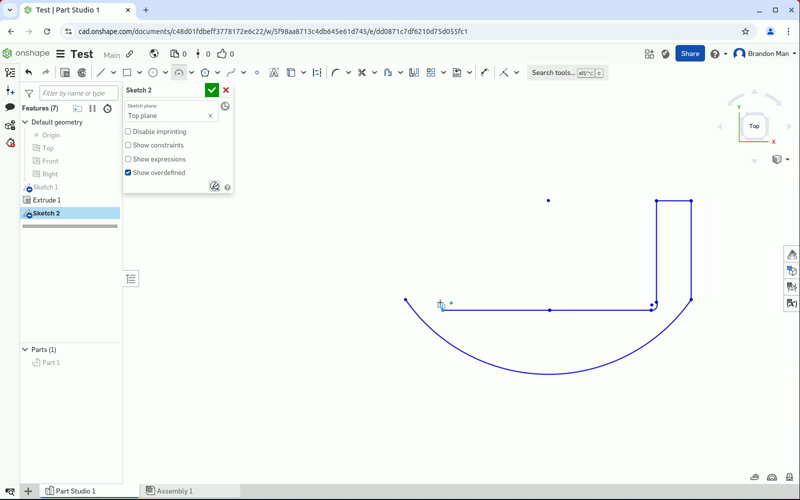
scroll(-6)
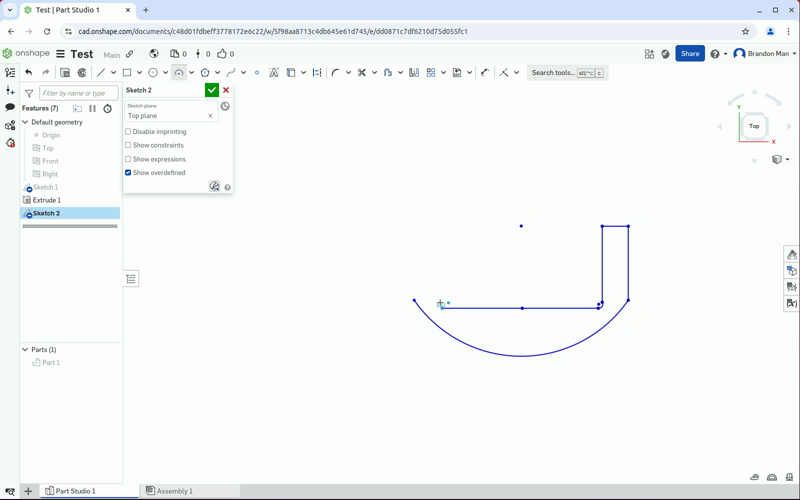
scroll(-6)
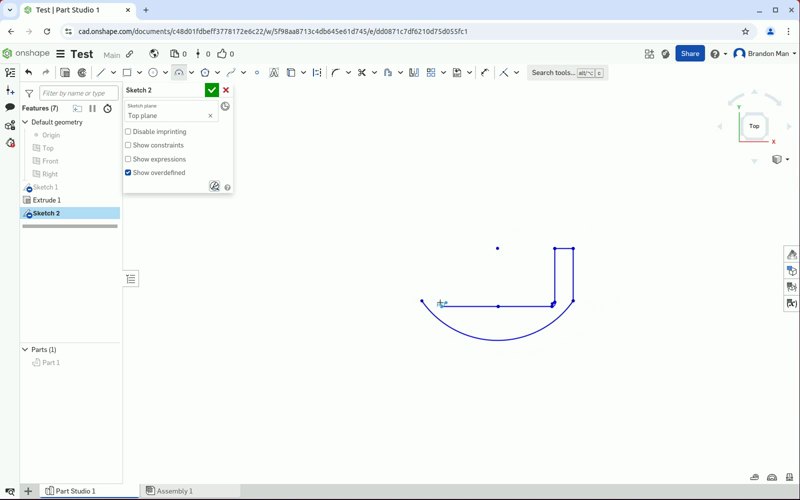
scroll(-6)
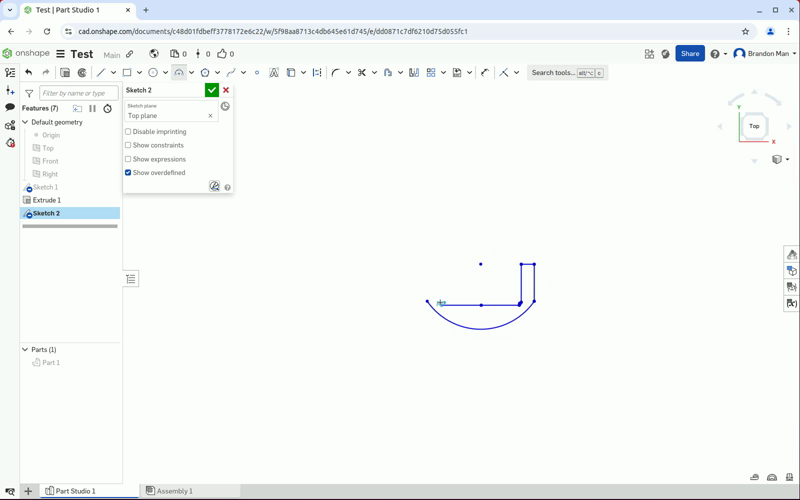
scroll(-6)
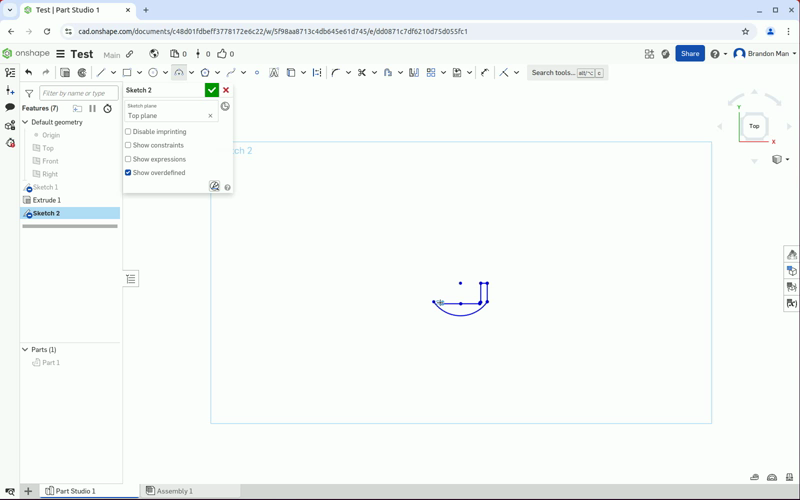
mouse_move(440, 303)
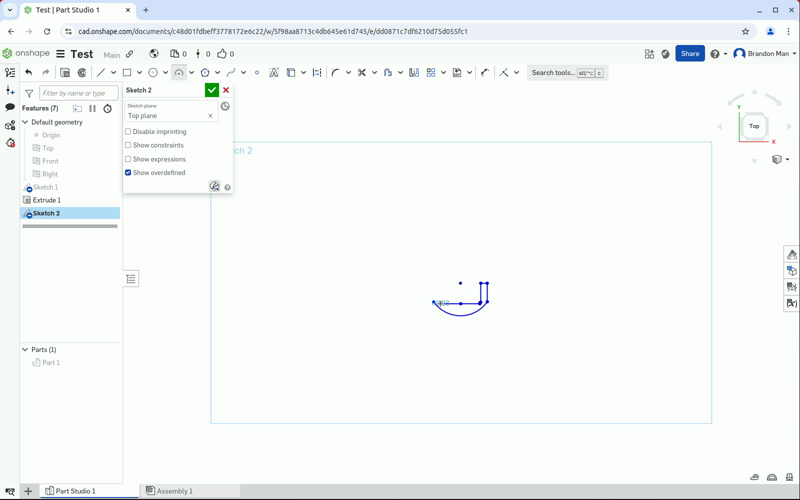
scroll(6)
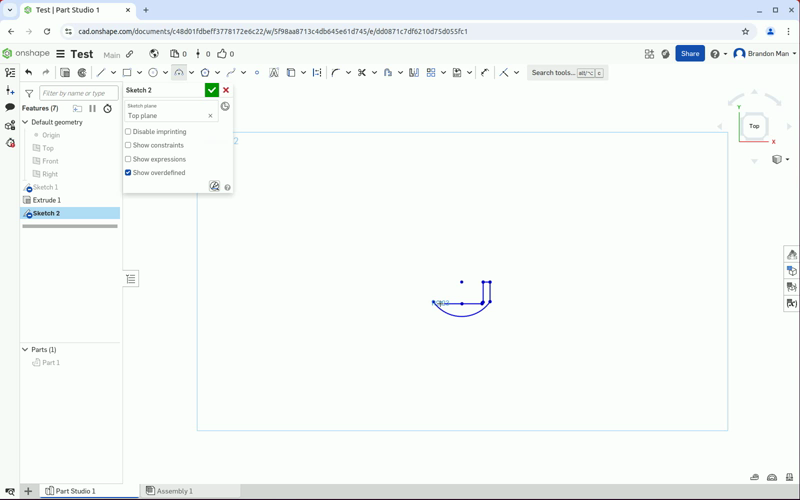
scroll(6)
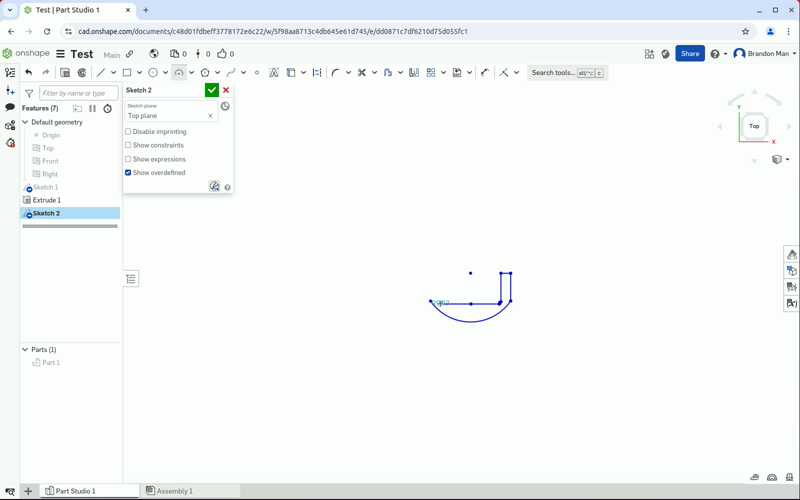
scroll(6)
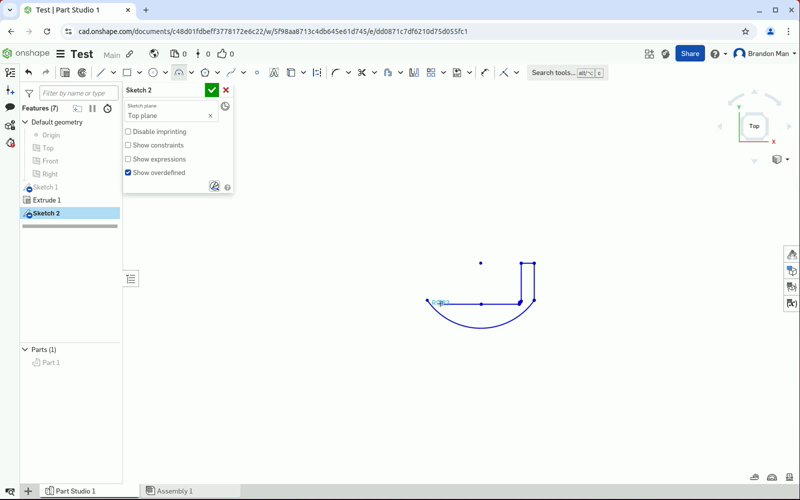
scroll(6)
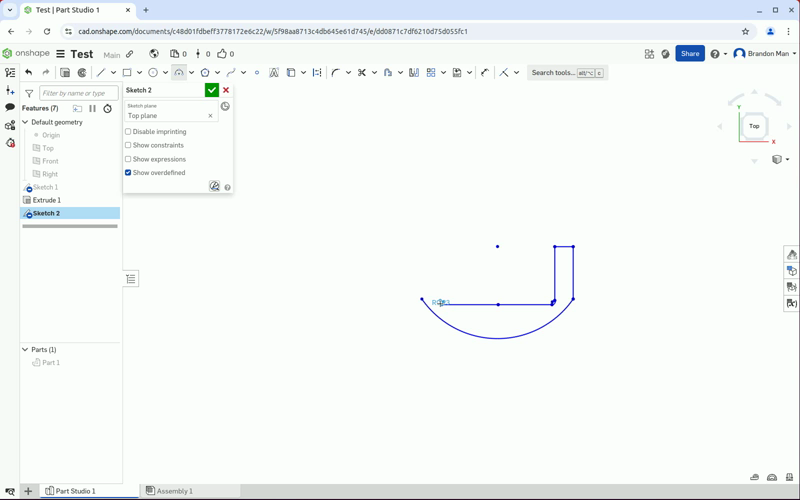
scroll(6)
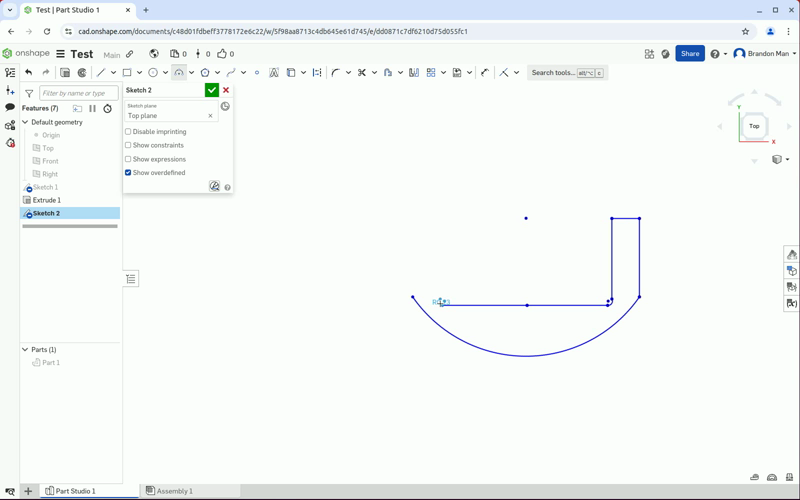
scroll(6)
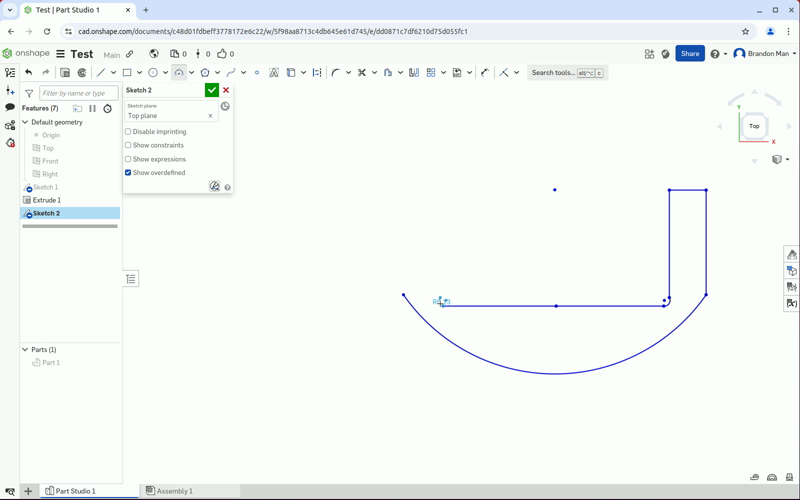
scroll(6)
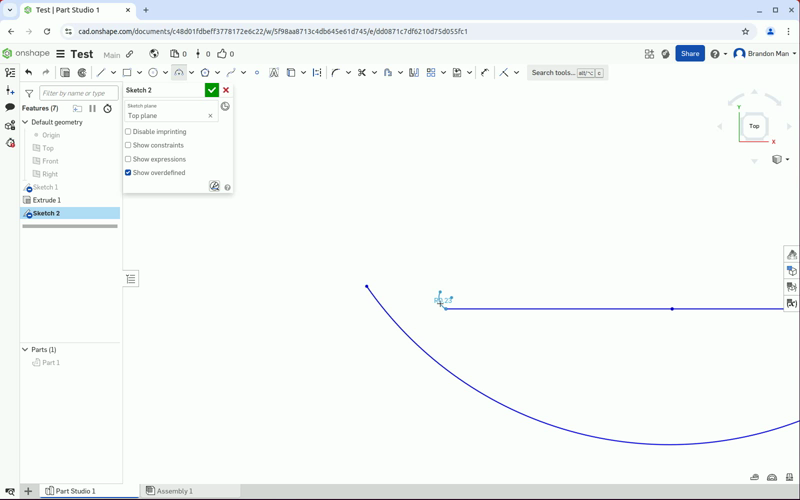
click(440, 303)
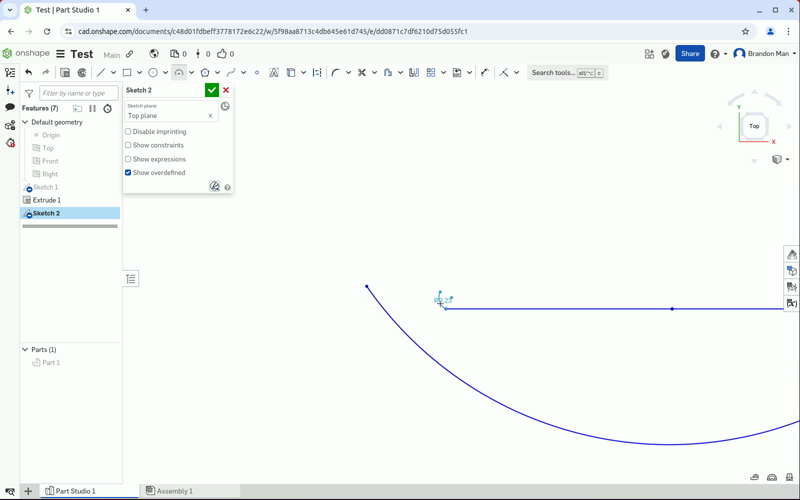
scroll(-6)
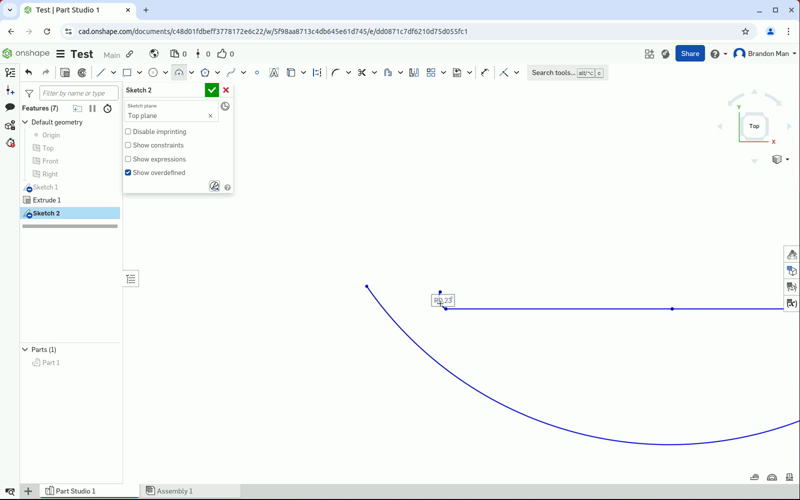
scroll(-6)
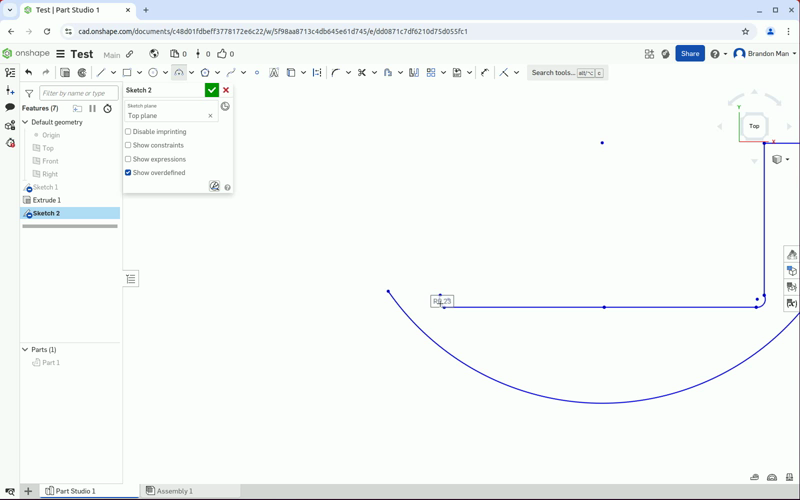
scroll(-6)
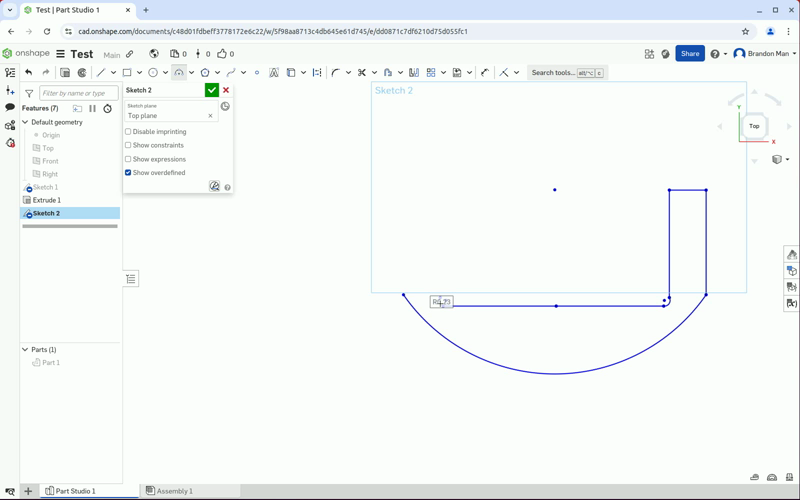
scroll(-6)
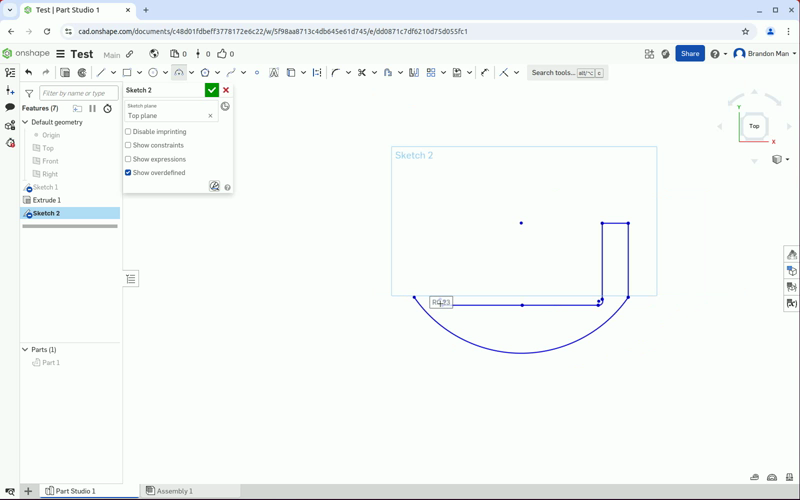
scroll(-6)
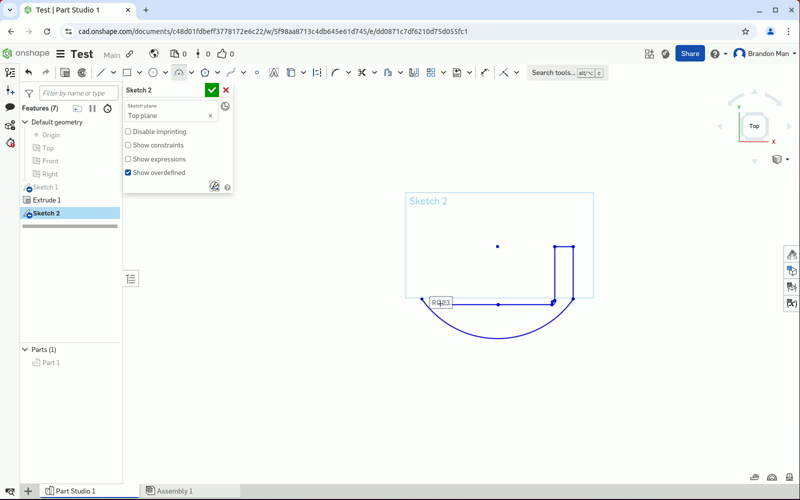
scroll(-6)
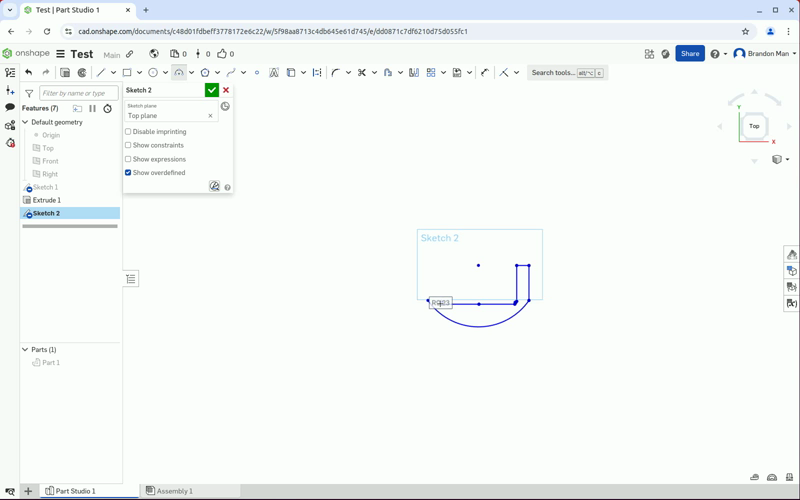
scroll(-6)
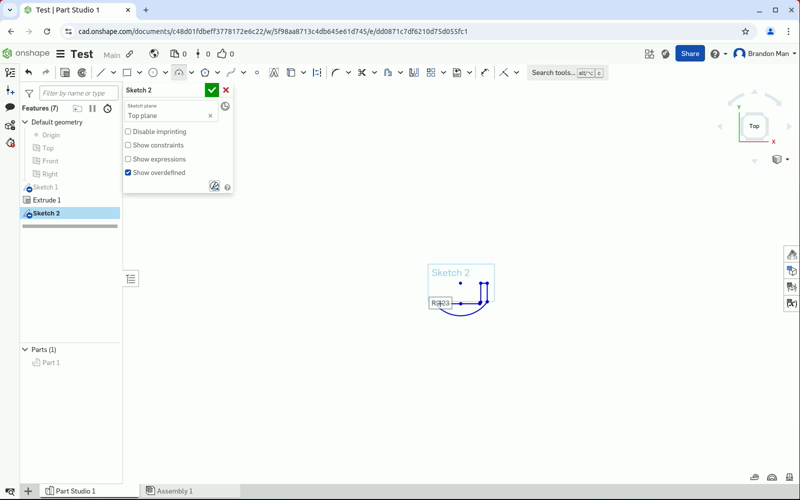
key_up(shift)
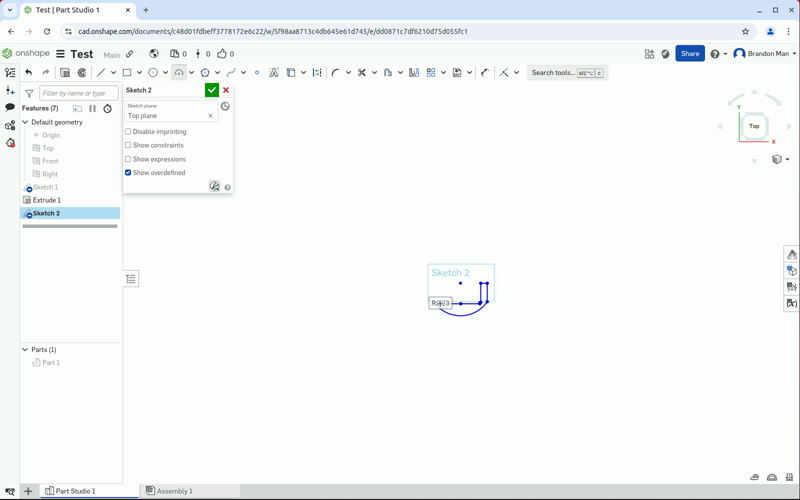
key(esc)
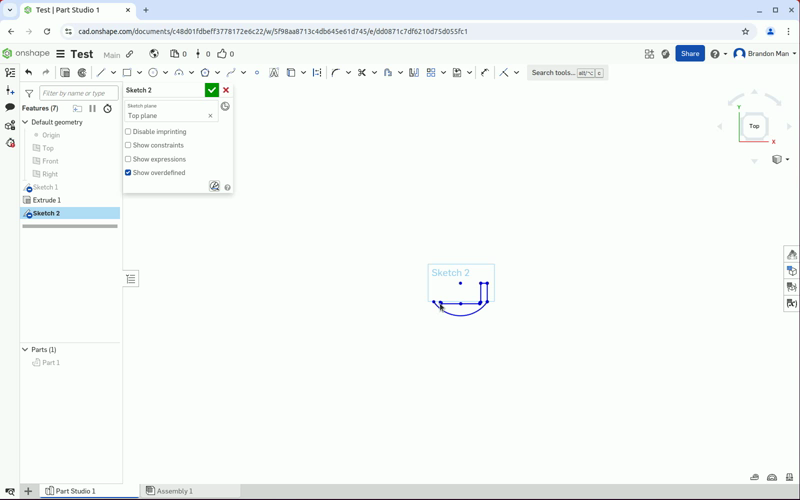
key(l)
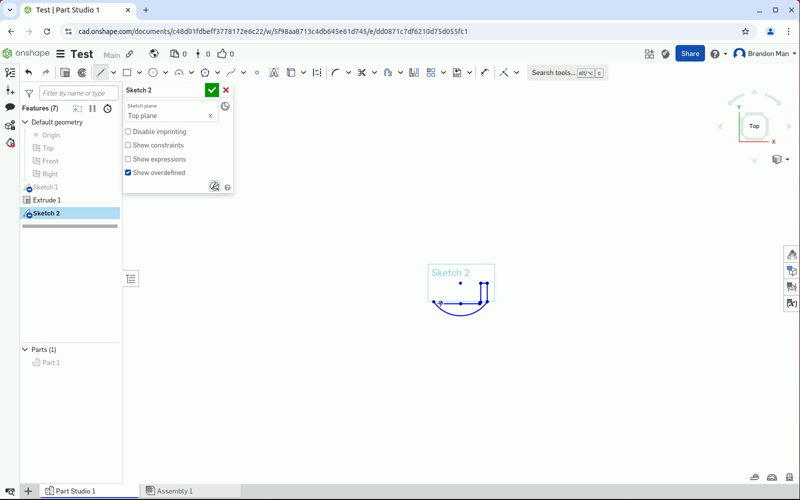
mouse_move(440, 302)
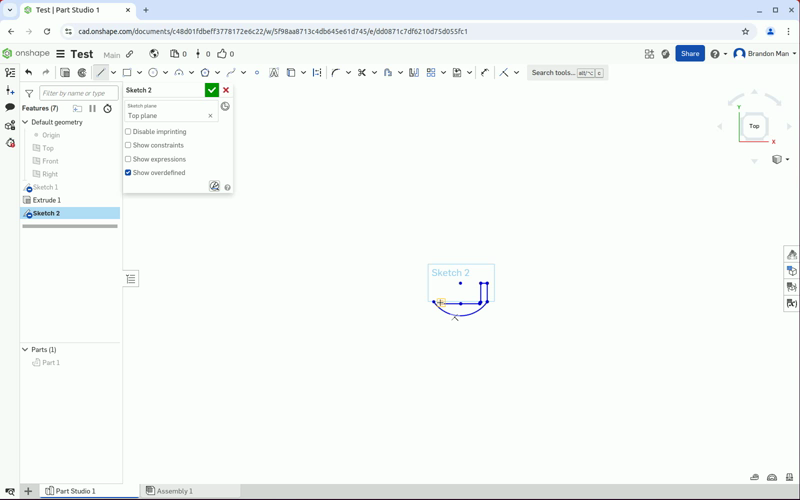
scroll(6)
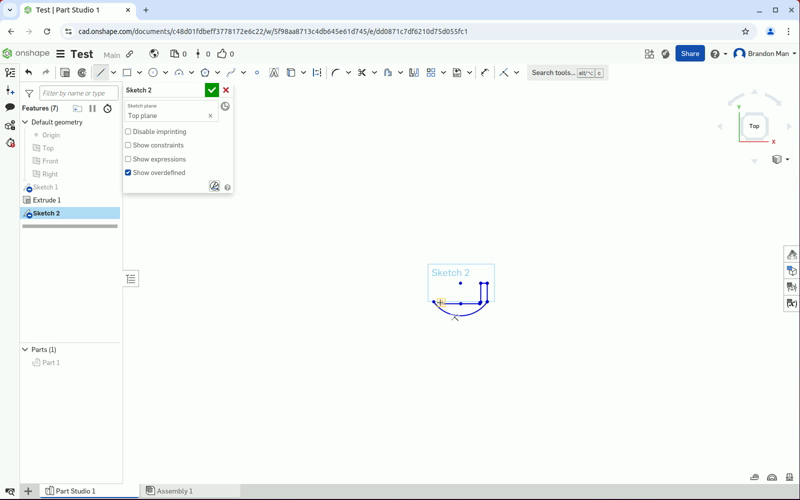
scroll(6)
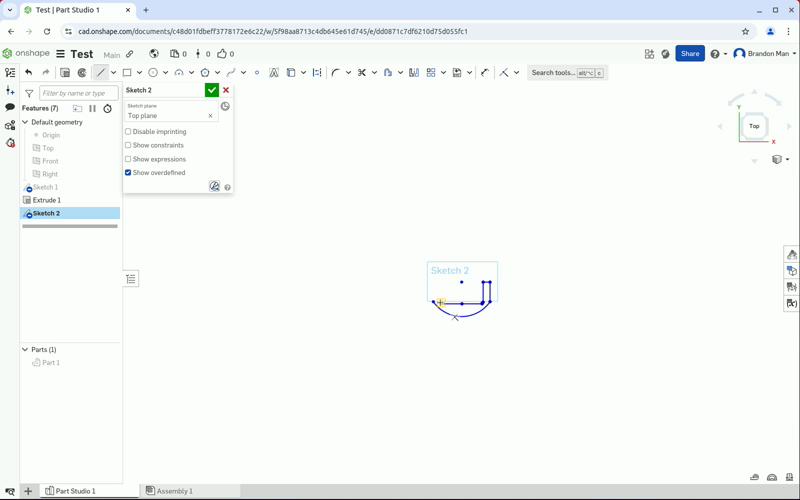
scroll(6)
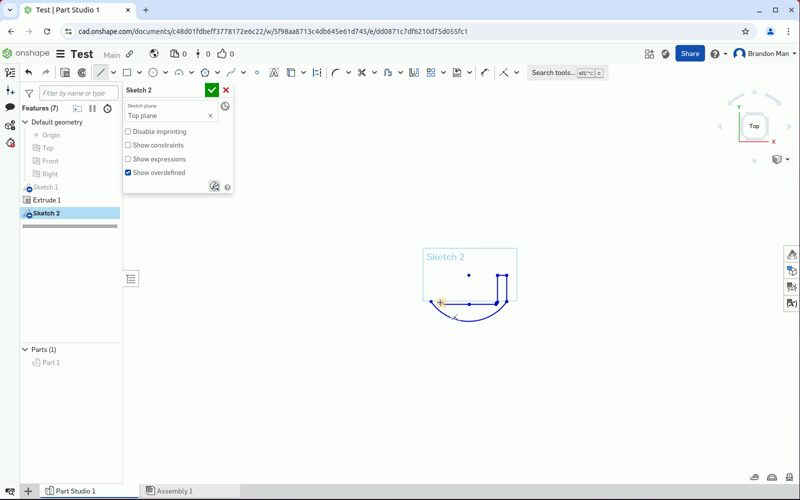
scroll(6)
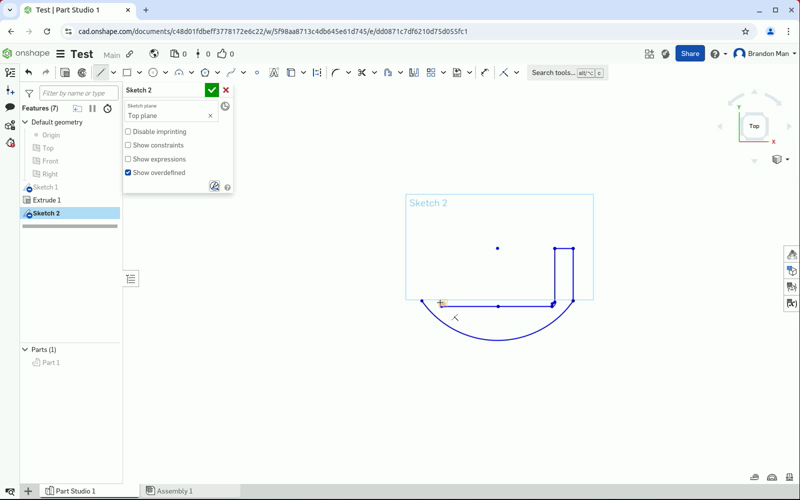
scroll(6)
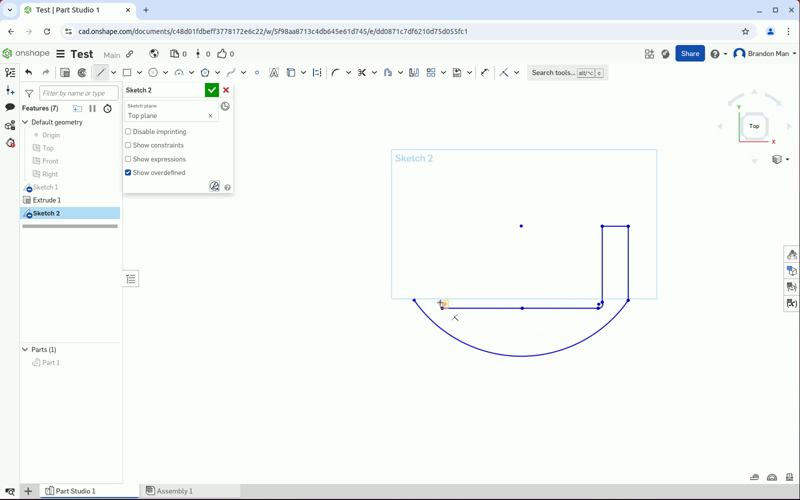
scroll(6)
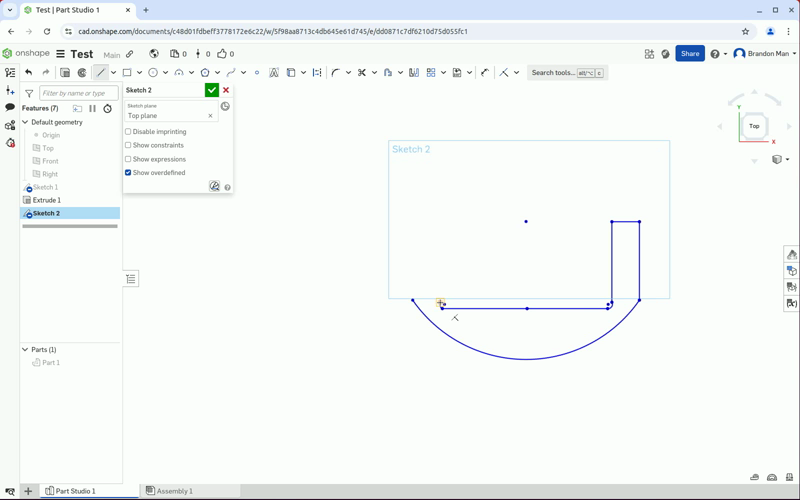
scroll(6)
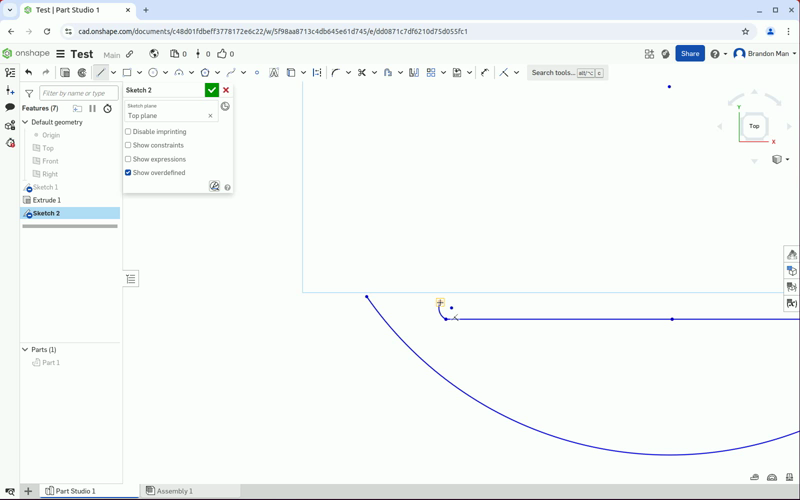
click(440, 302)
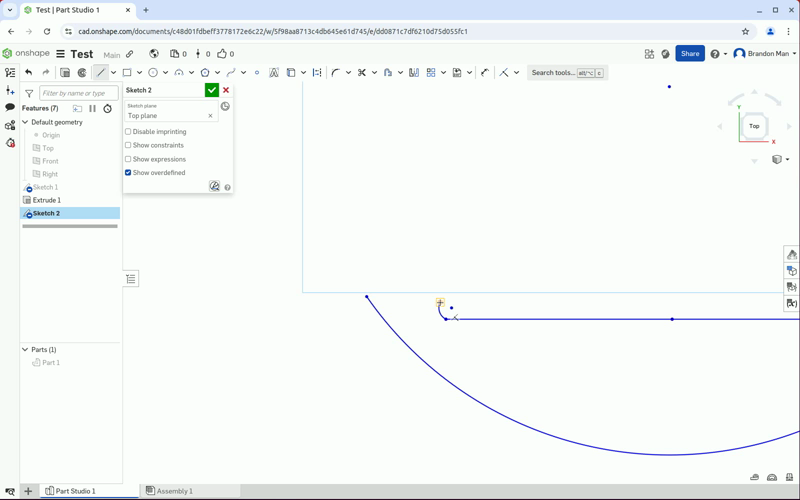
scroll(-6)
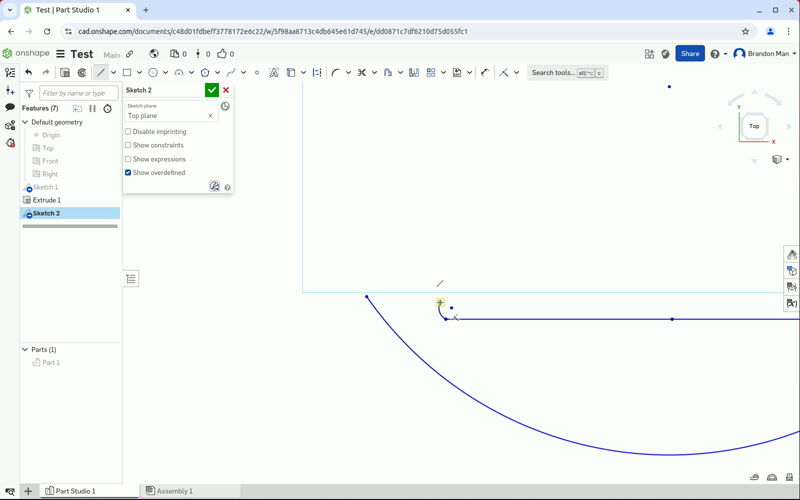
scroll(-6)
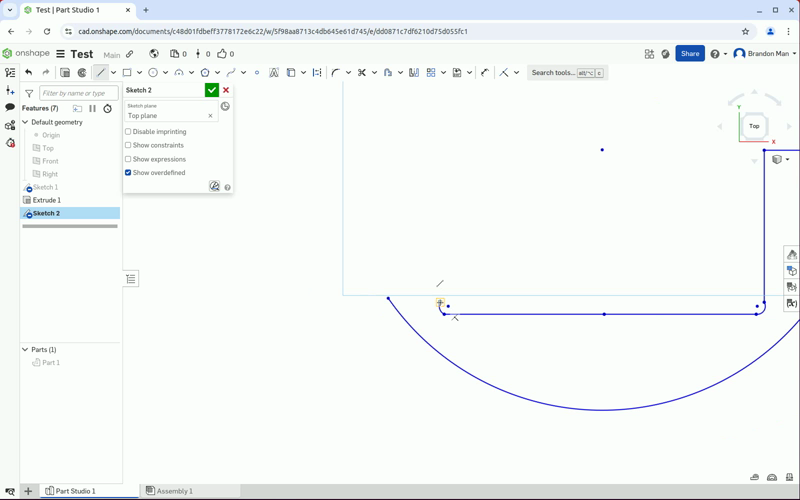
scroll(-6)
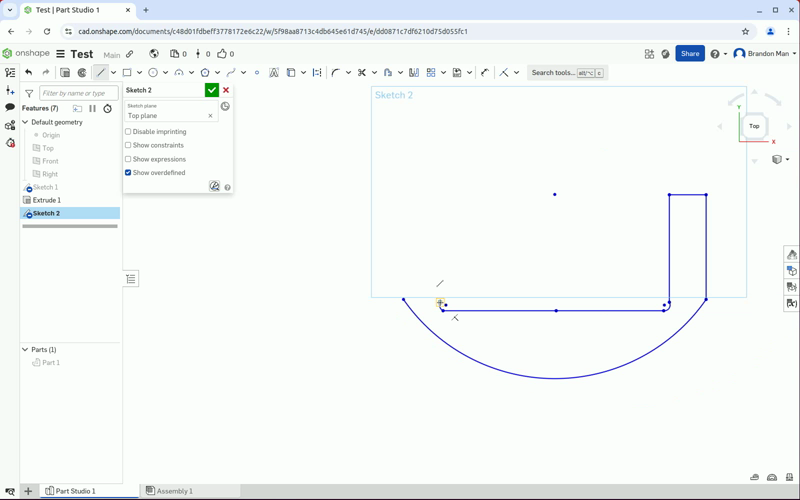
scroll(-6)
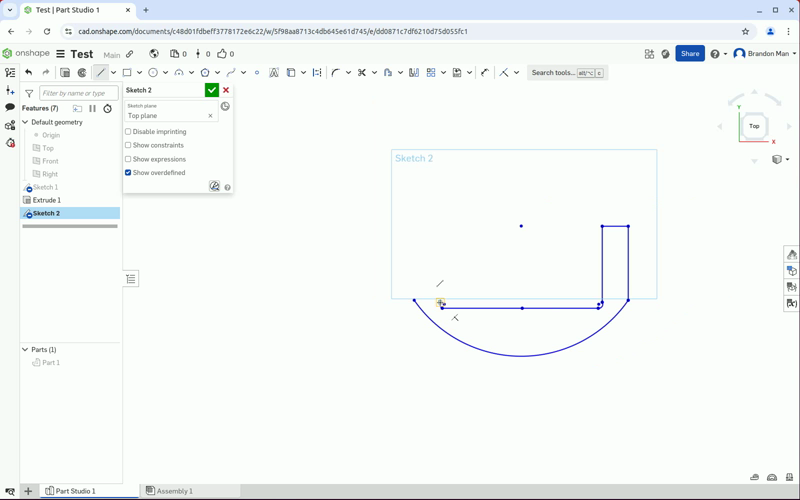
scroll(-6)
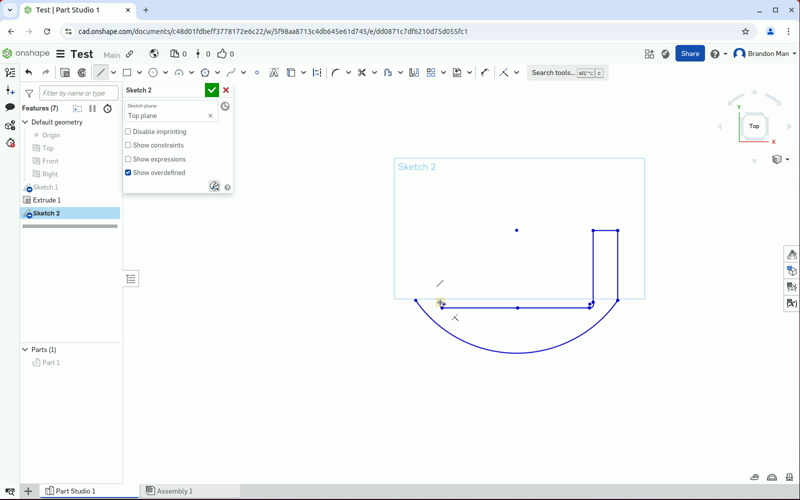
scroll(-6)
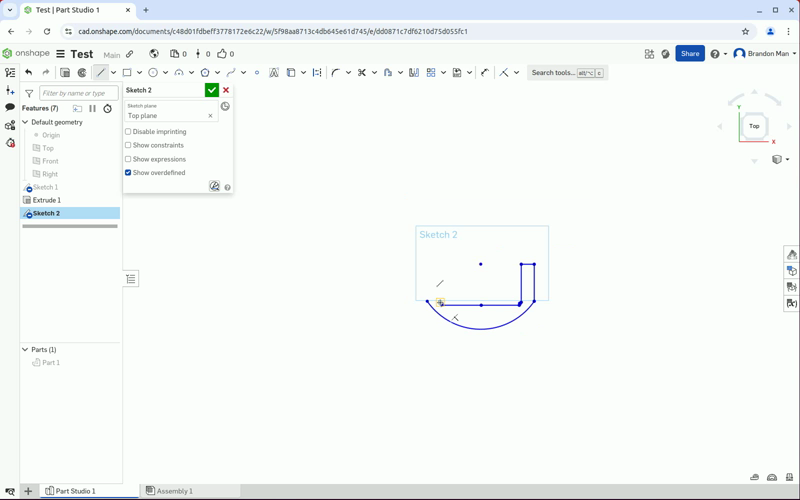
scroll(-6)
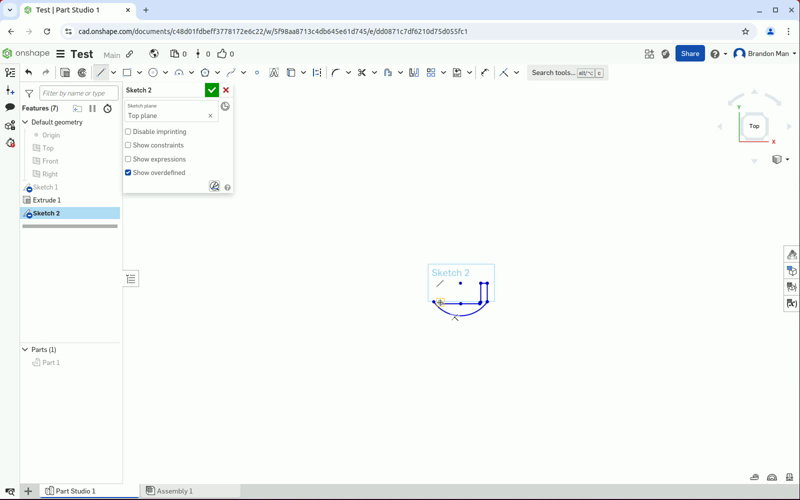
key_down(shift)
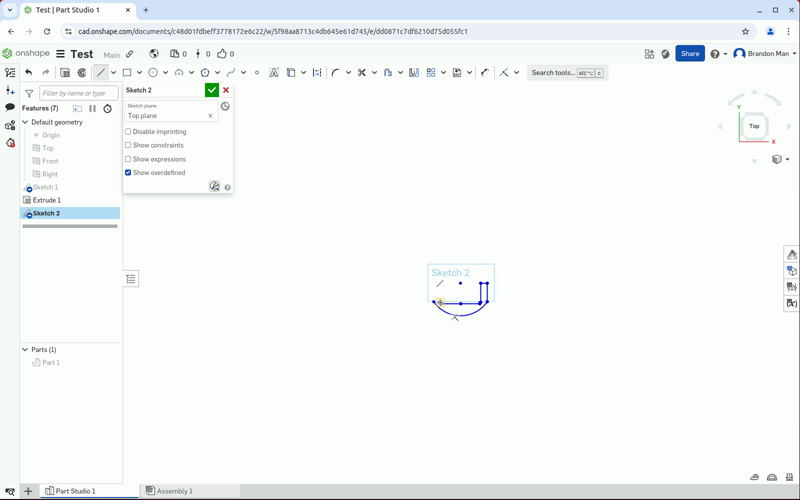
mouse_move(470, 302)
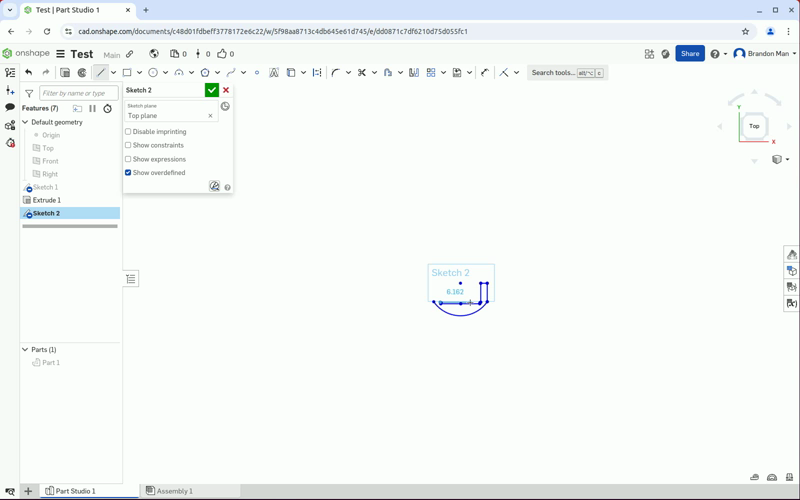
mouse_move(440, 283)
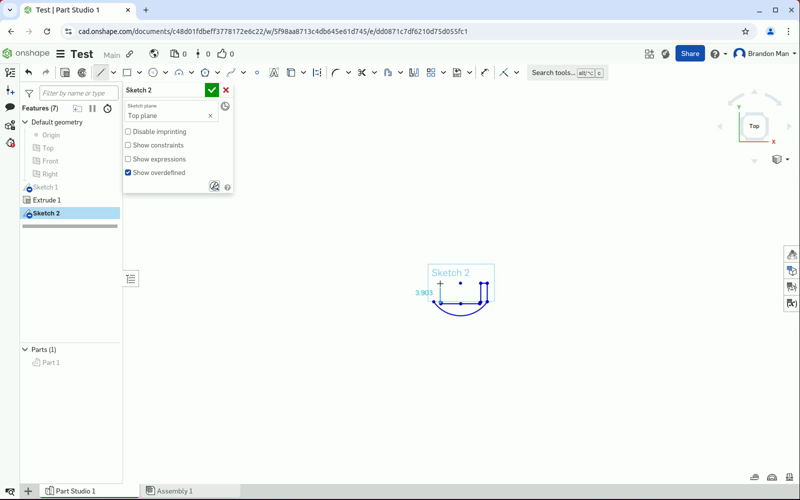
click(440, 283)
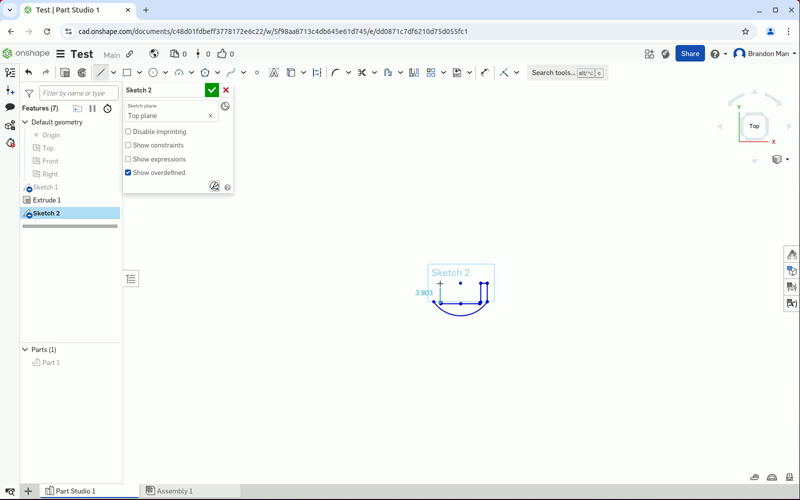
key_up(shift)
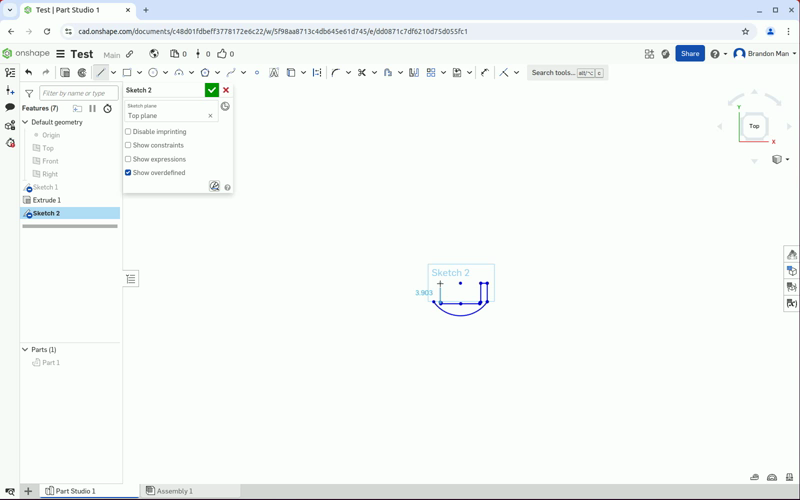
key_down(shift)
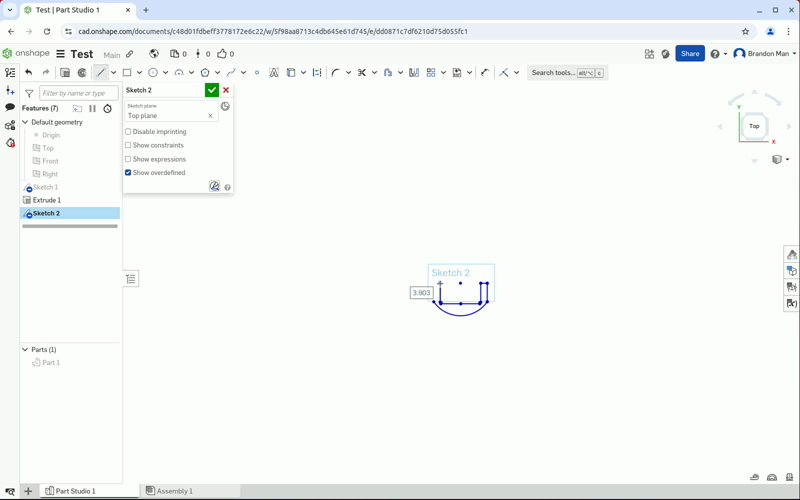
mouse_move(470, 283)
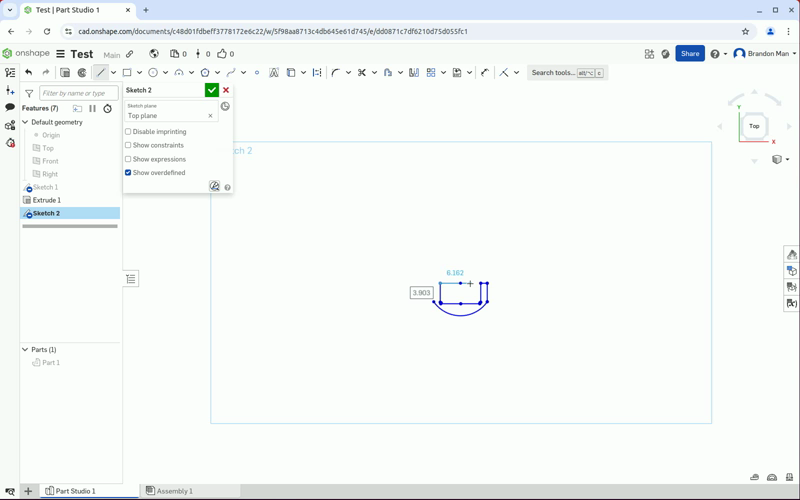
mouse_move(433, 283)
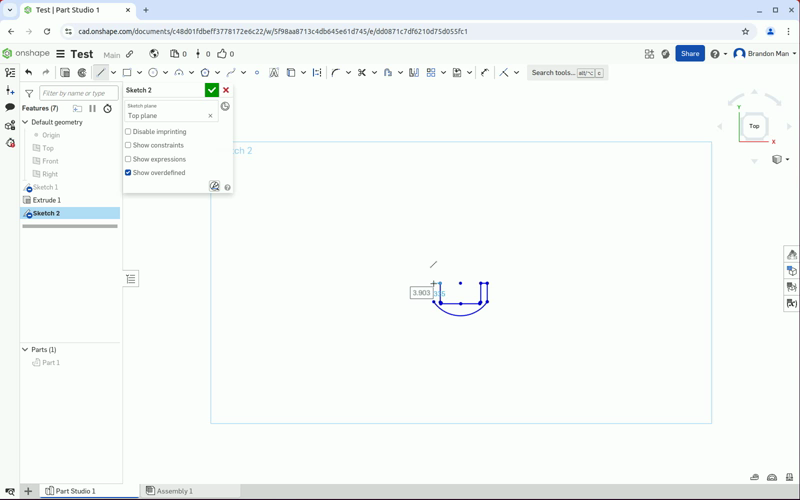
scroll(6)
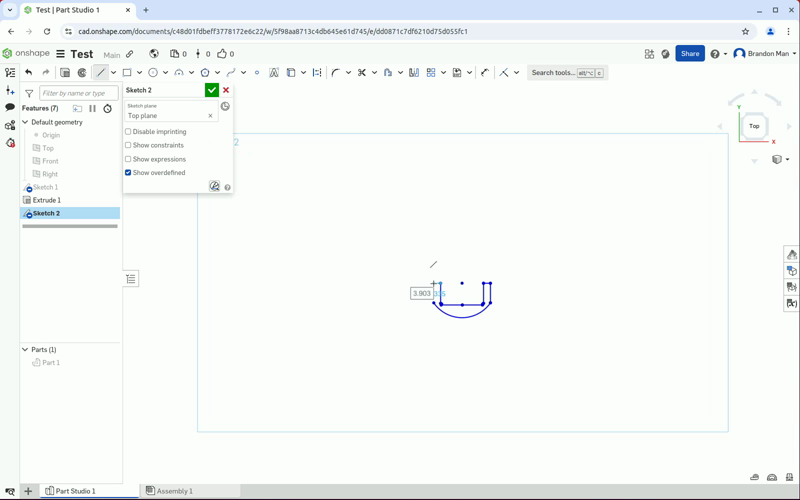
scroll(6)
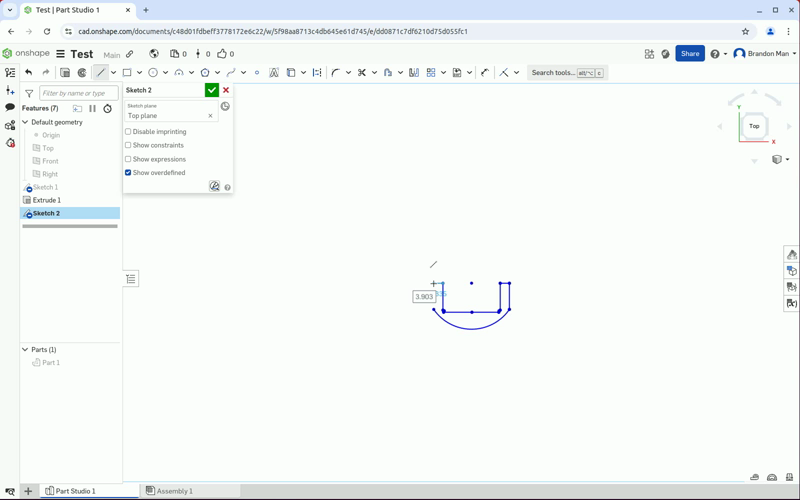
scroll(6)
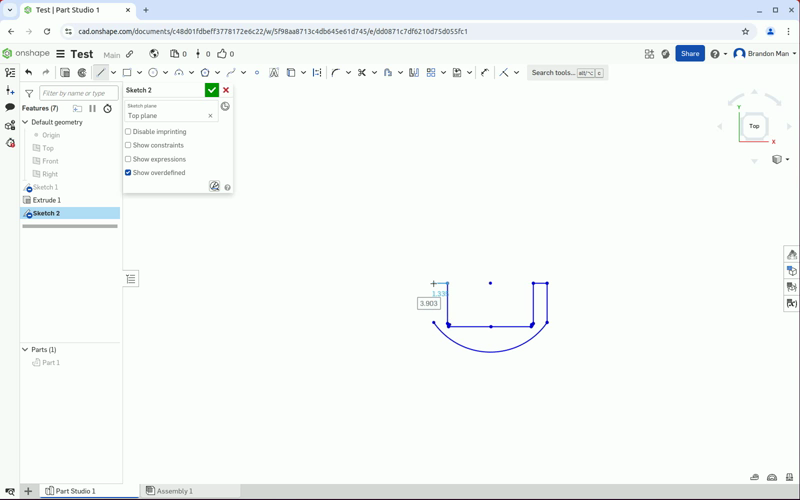
scroll(6)
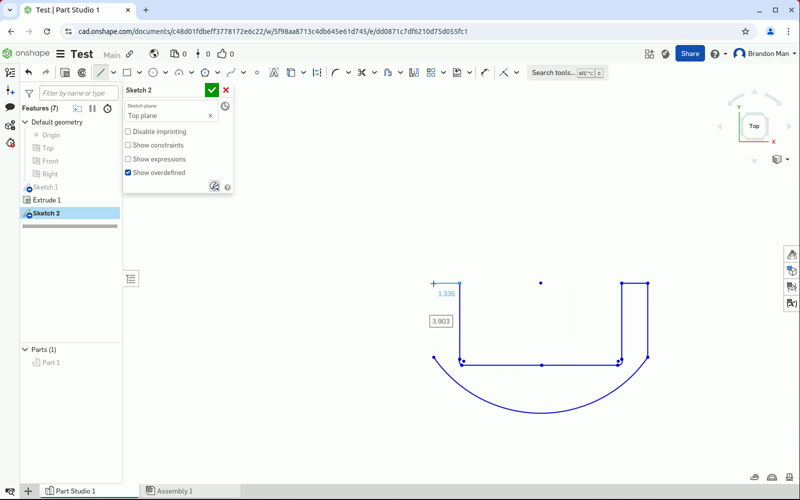
scroll(6)
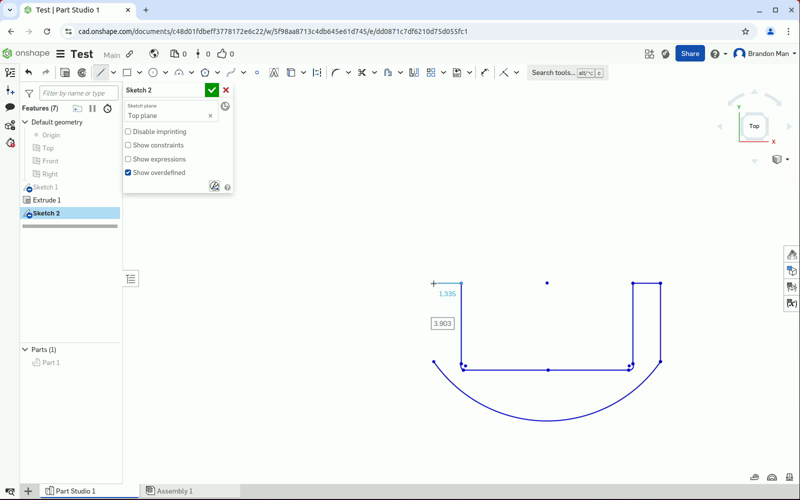
scroll(6)
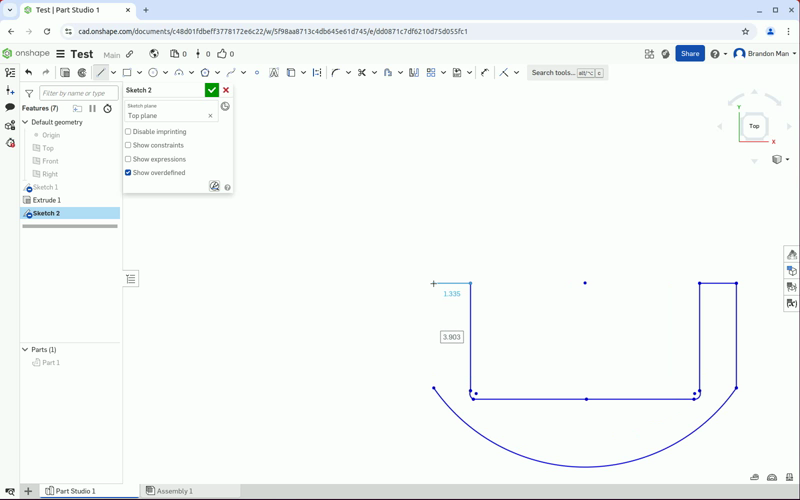
scroll(6)
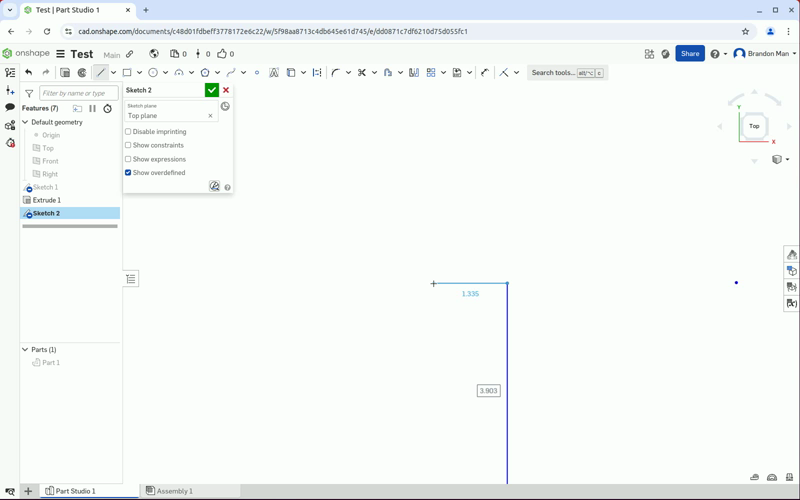
click(433, 283)
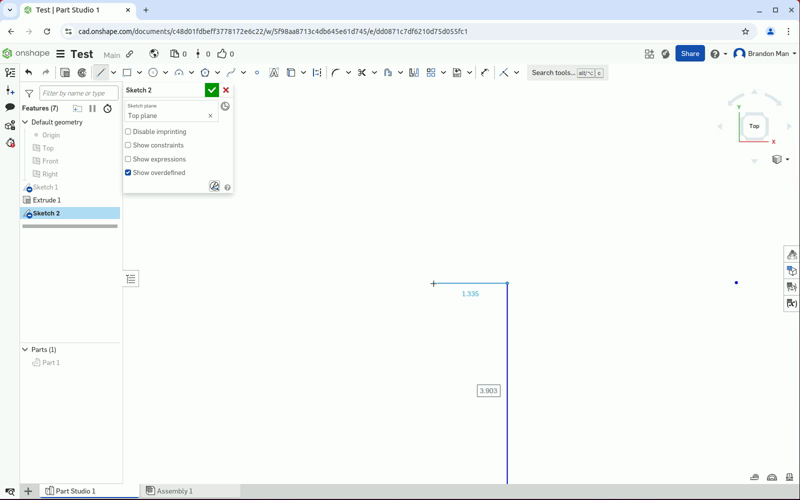
scroll(-6)
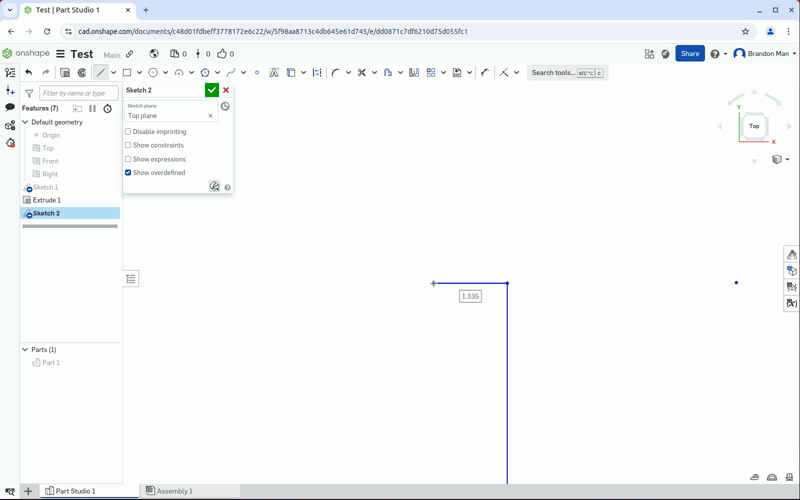
scroll(-6)
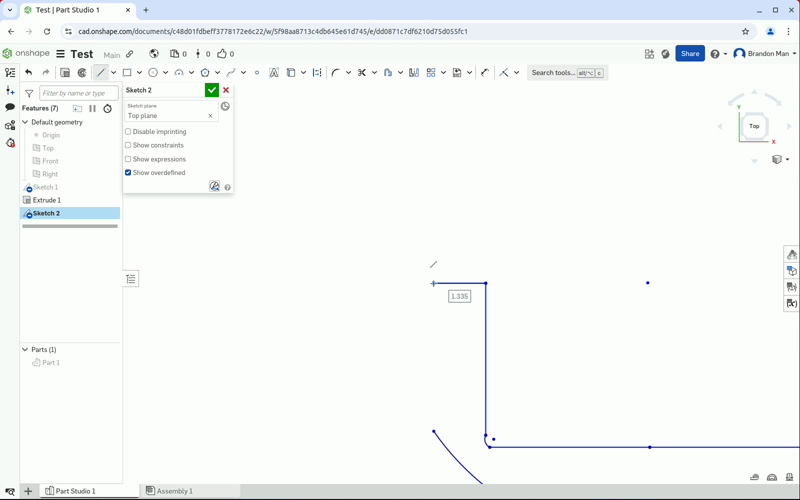
scroll(-6)
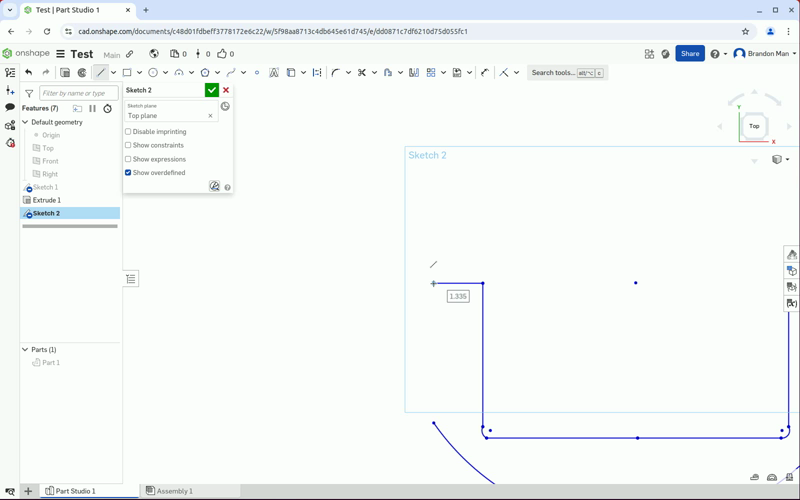
scroll(-6)
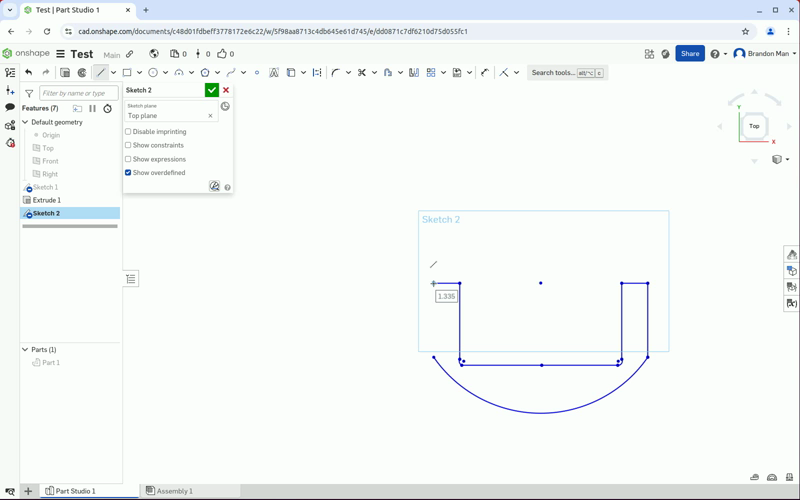
scroll(-6)
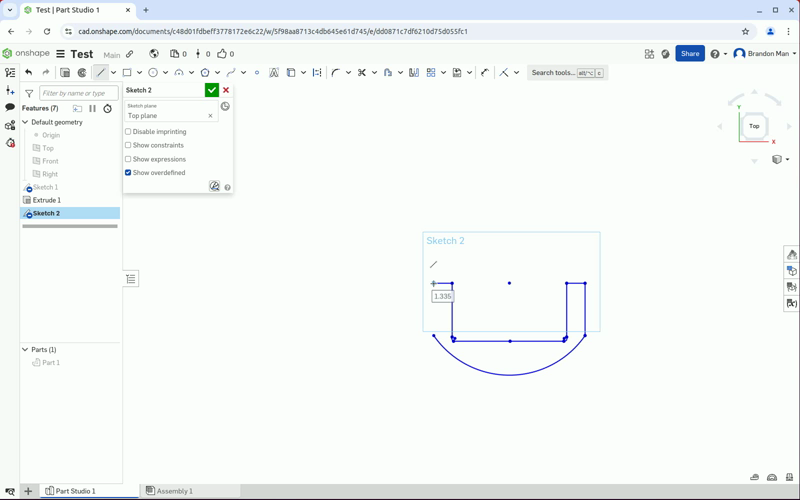
scroll(-6)
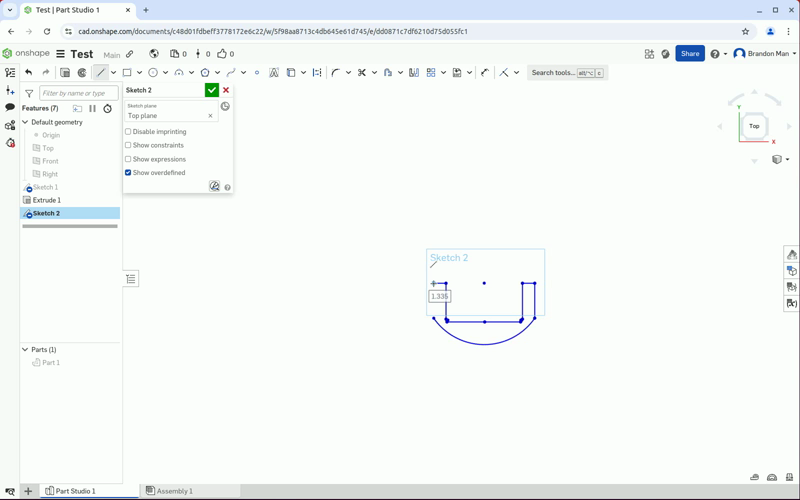
scroll(-6)
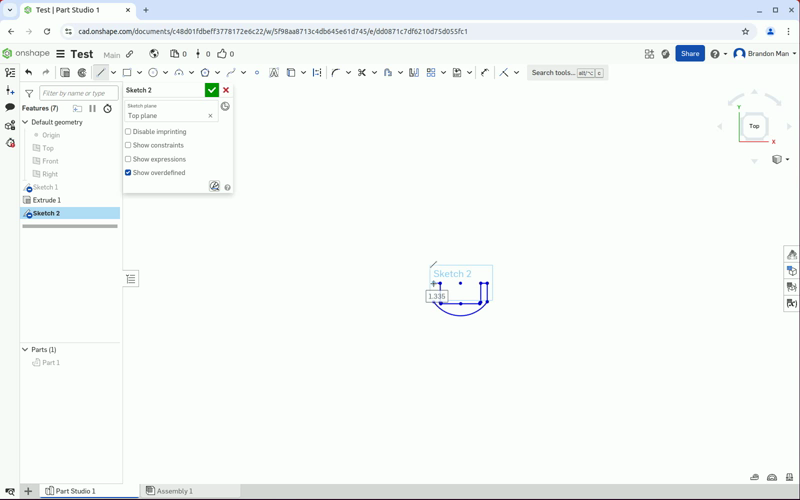
key_up(shift)
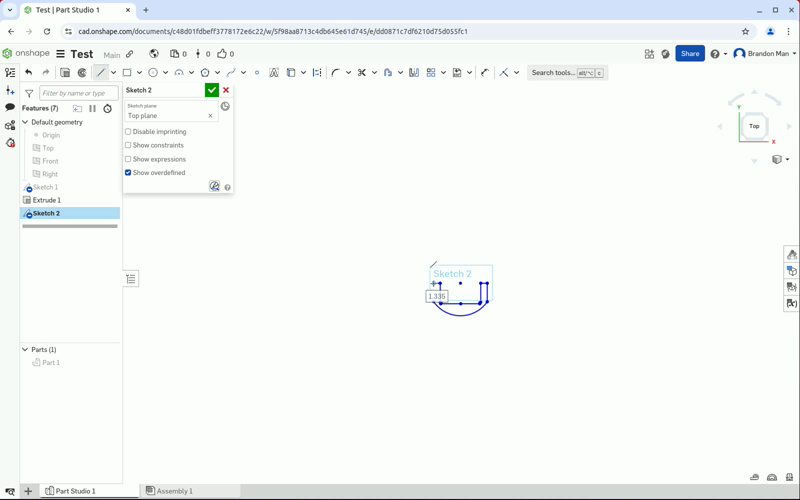
mouse_move(463, 283)
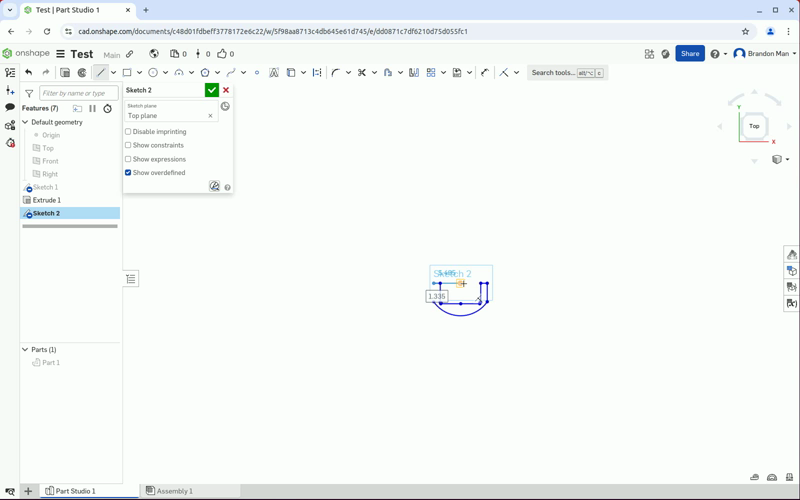
key_down(shift)
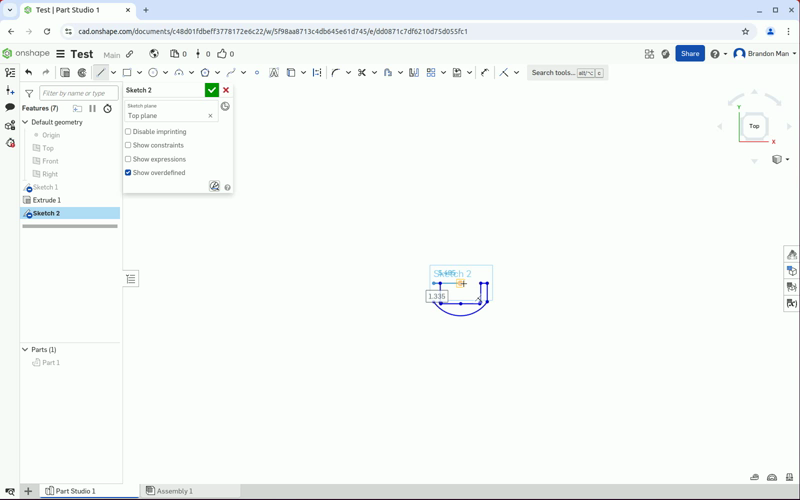
mouse_move(433, 301)
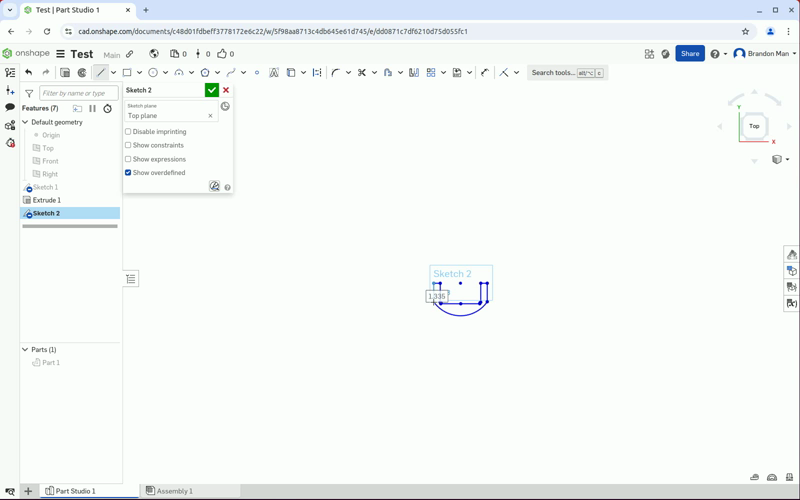
key_up(shift)
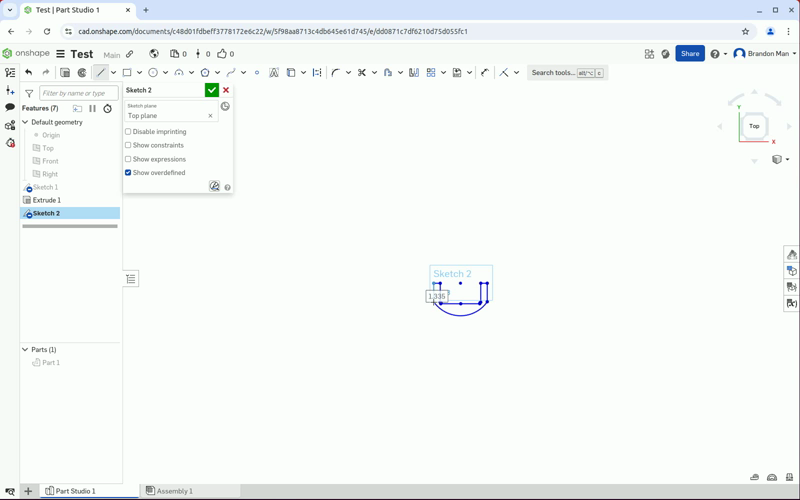
click(433, 301)
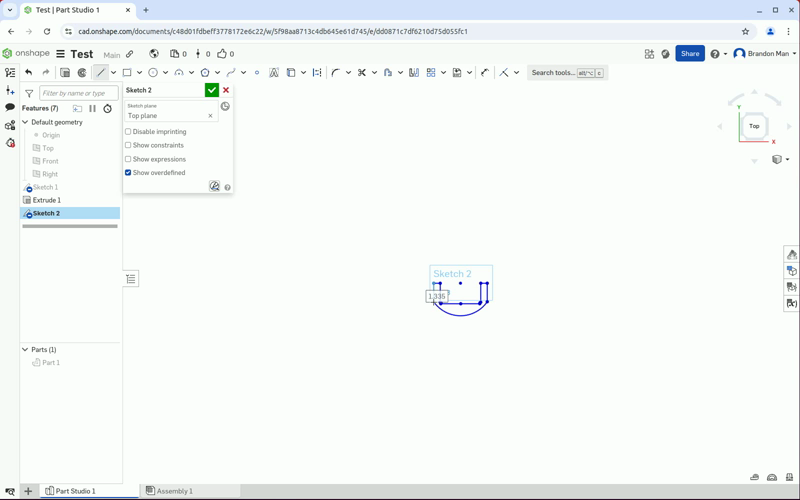
key(esc)
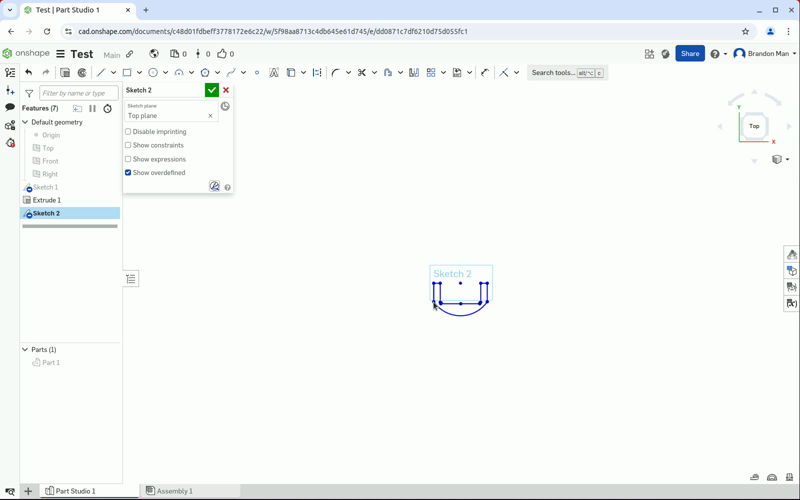
mouse_move(466, 314)
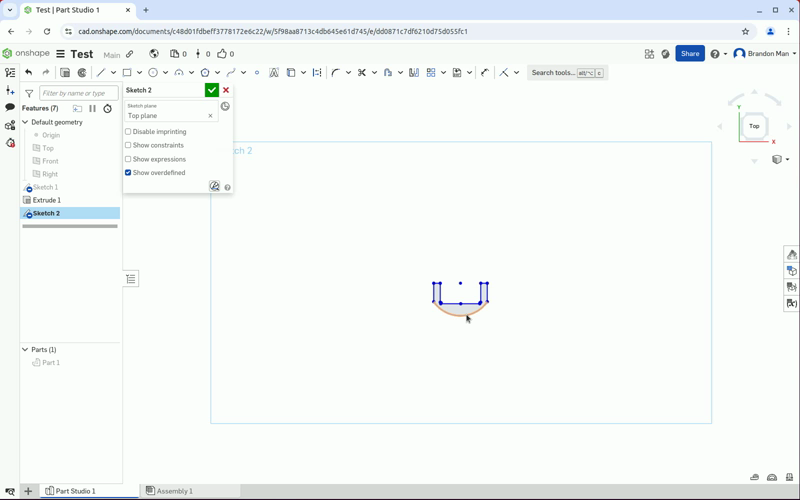
scroll(6)
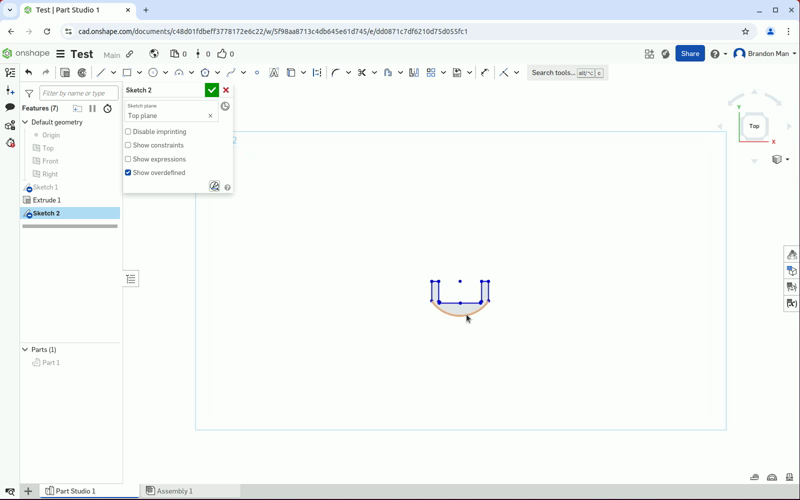
scroll(6)
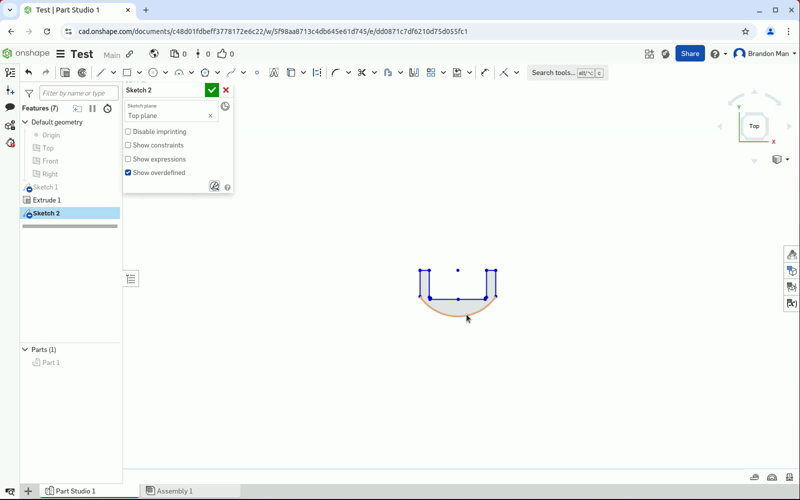
scroll(6)
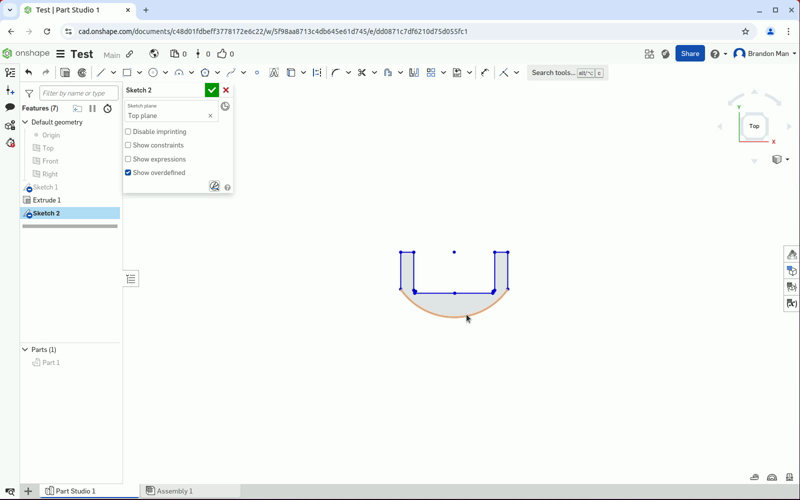
scroll(6)
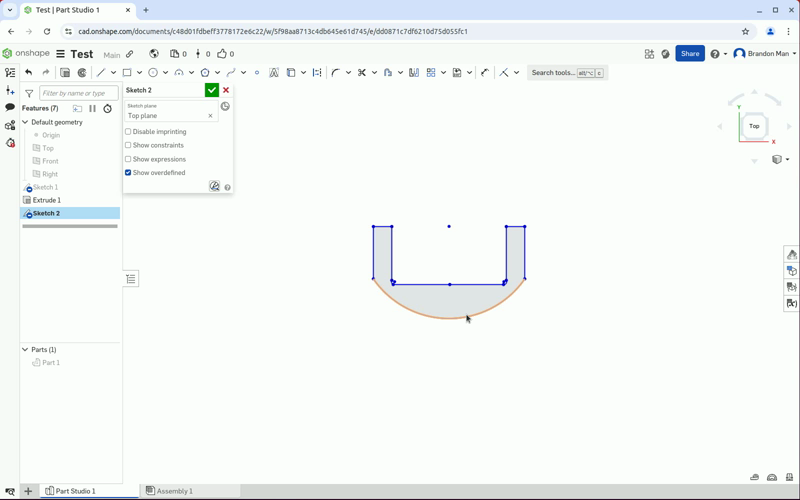
scroll(6)
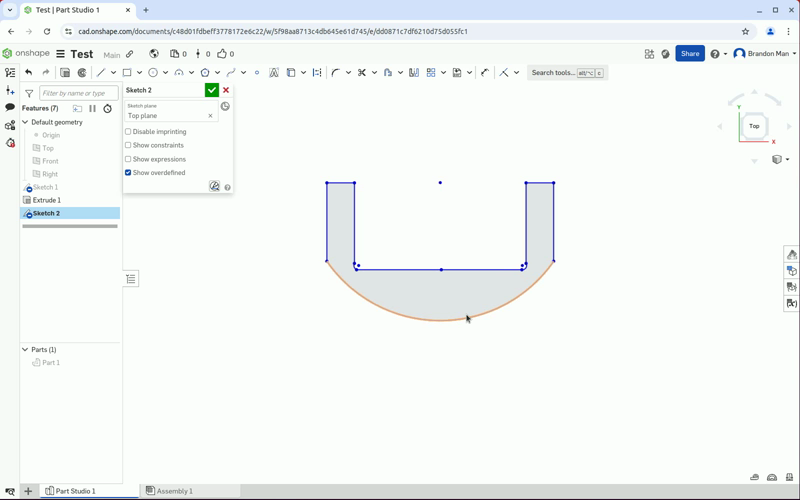
scroll(6)
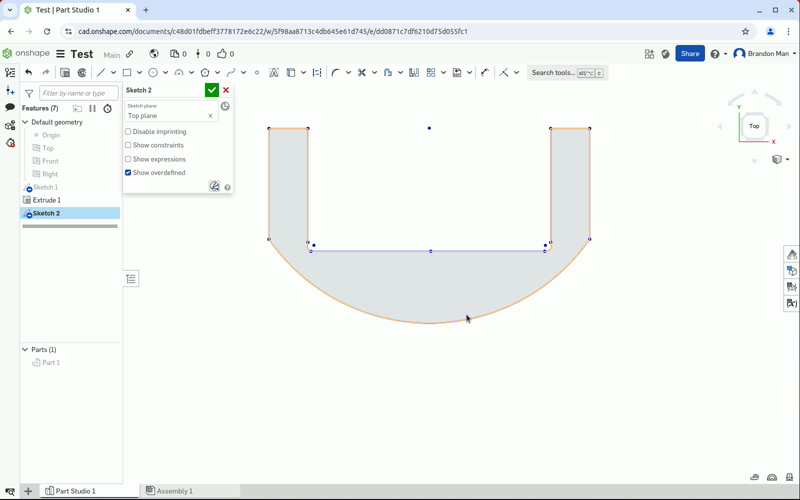
scroll(6)
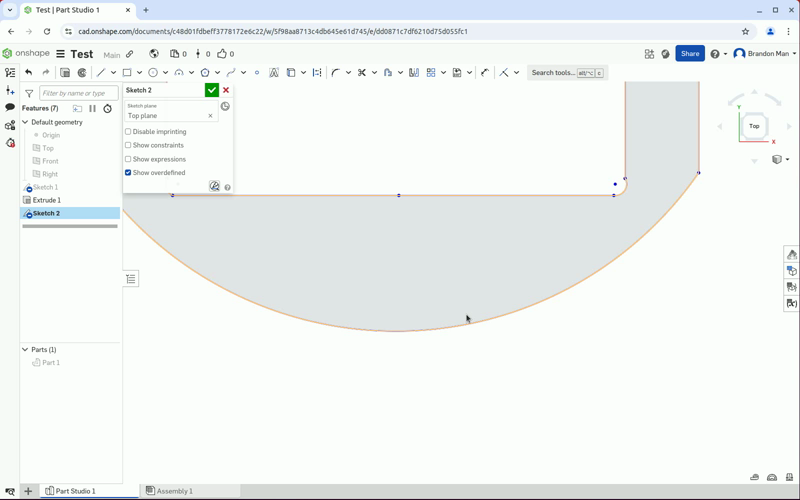
click(466, 314)
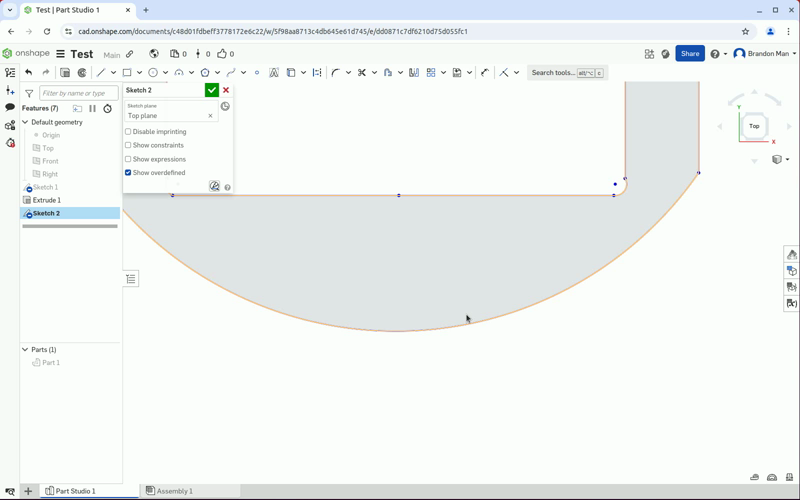
scroll(-6)
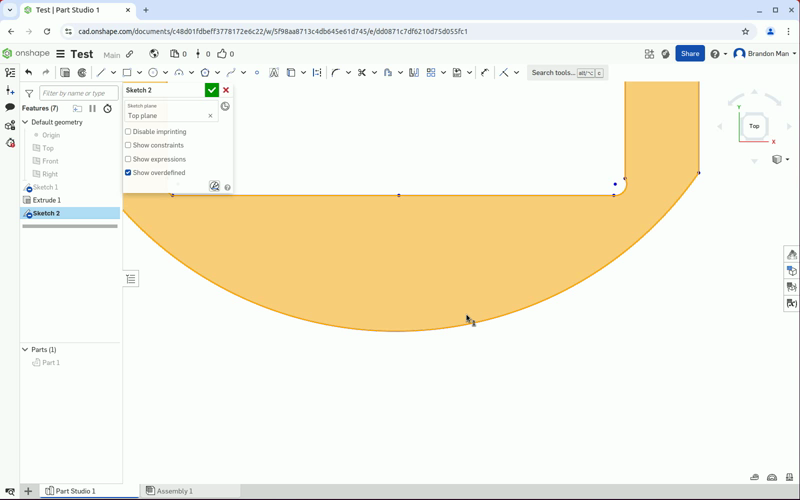
scroll(-6)
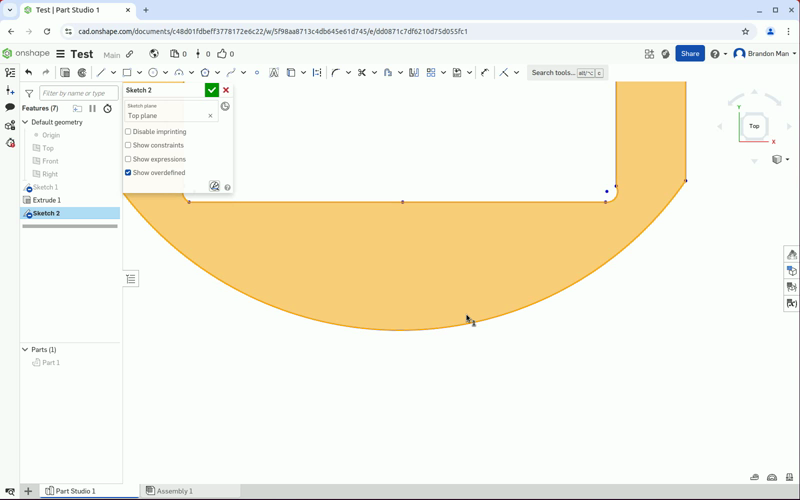
scroll(-6)
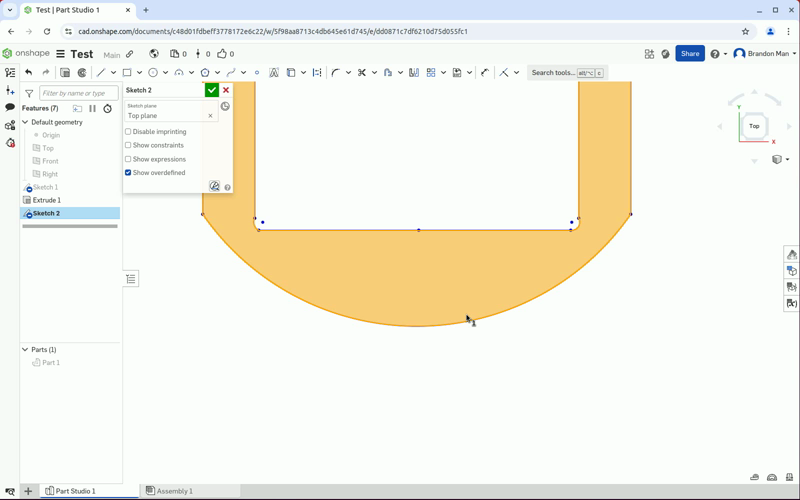
scroll(-6)
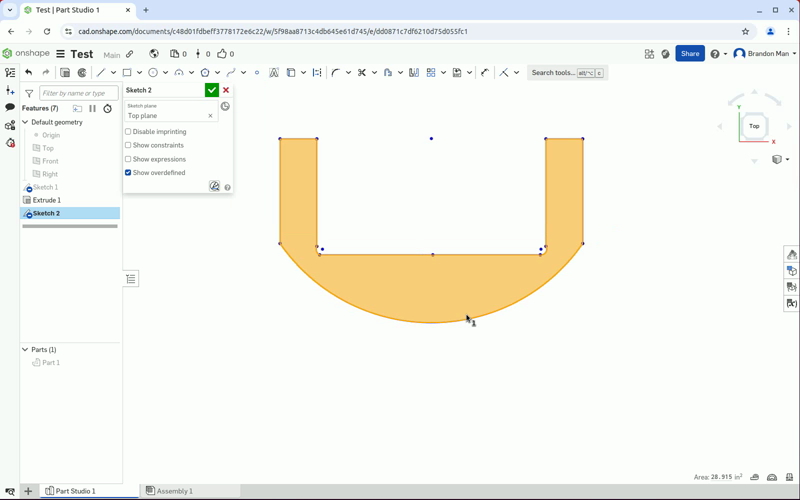
scroll(-6)
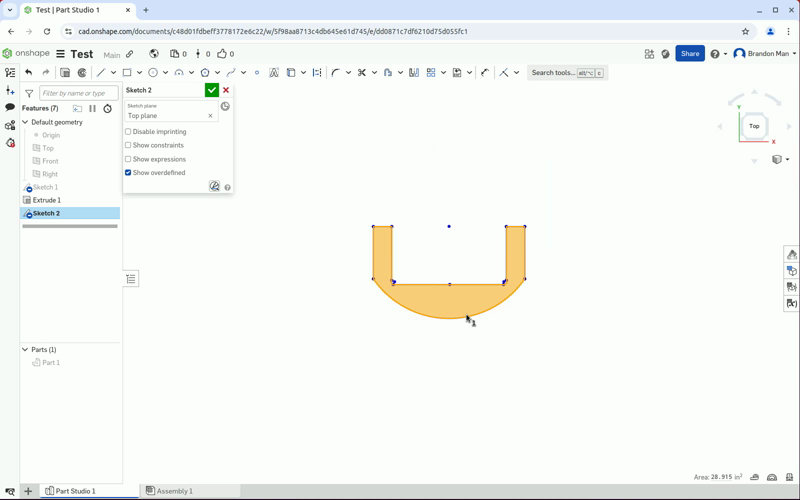
scroll(-6)
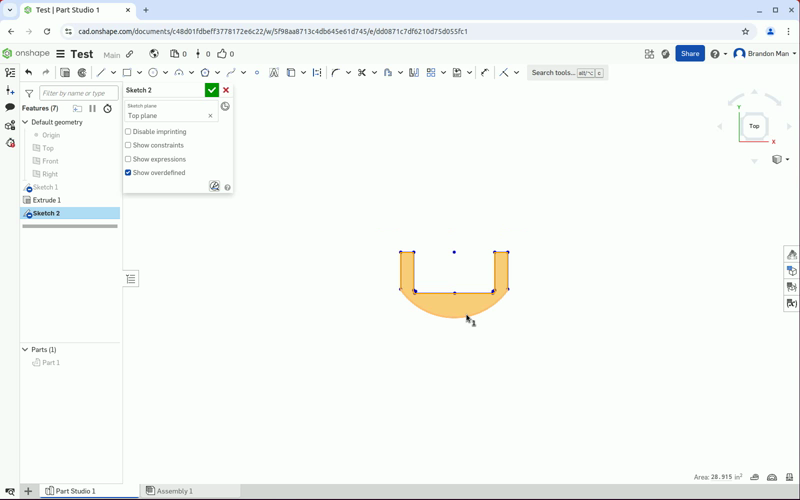
scroll(-6)
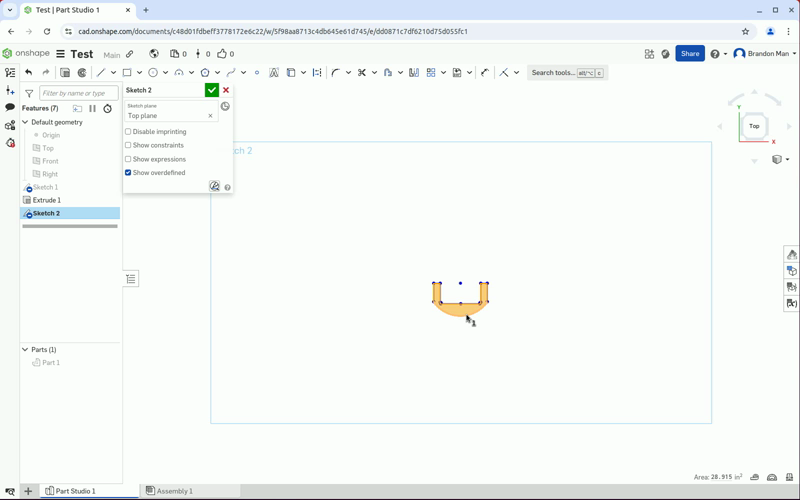
mouse_move(73, 352)
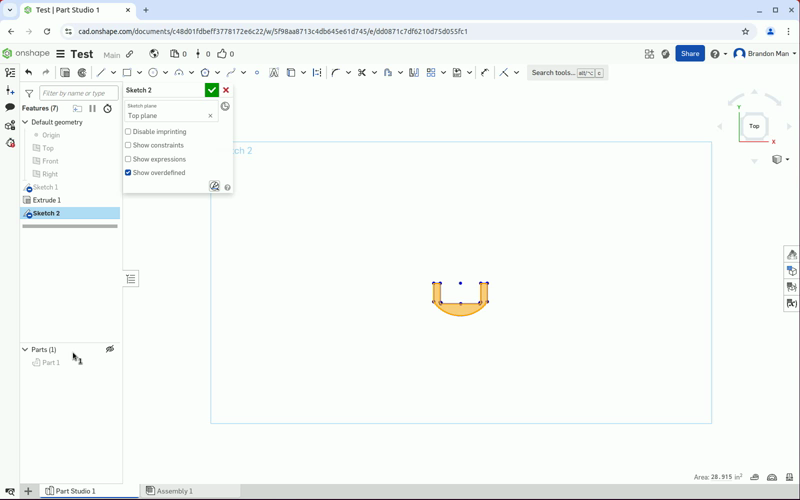
key(shift+y)
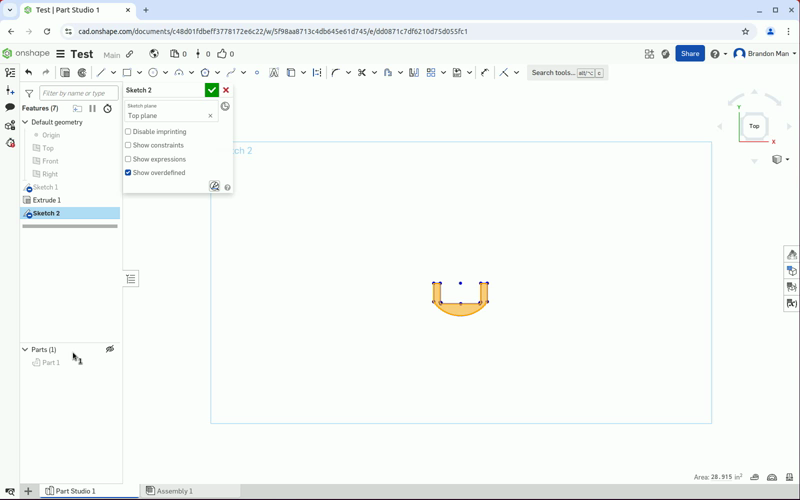
key(shift+e)
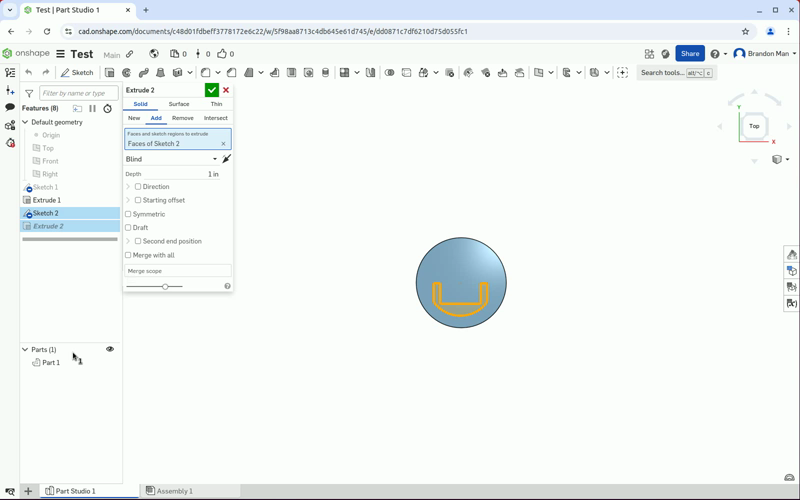
mouse_move(143, 106)
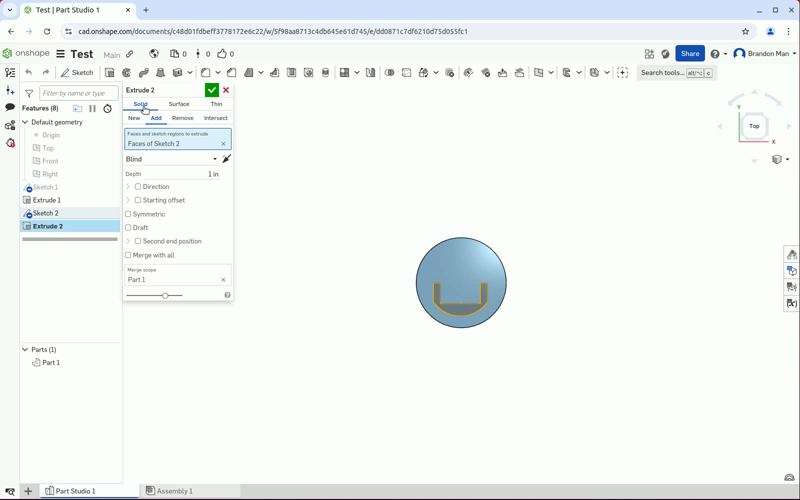
click(143, 106)
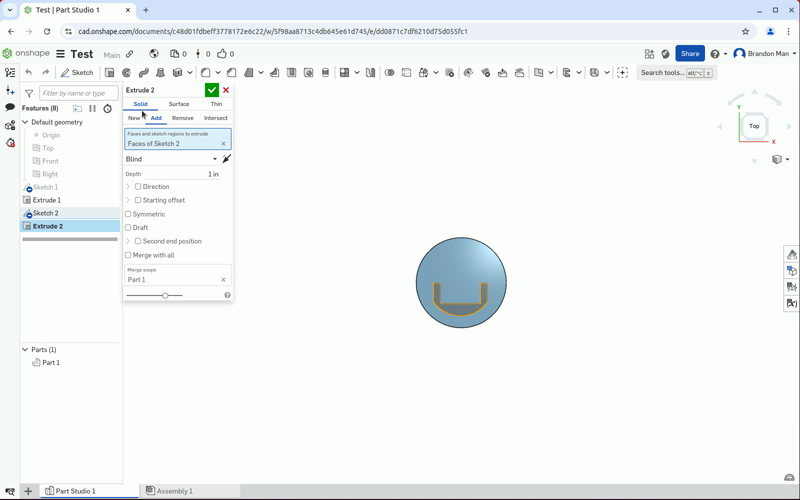
mouse_move(137, 120)
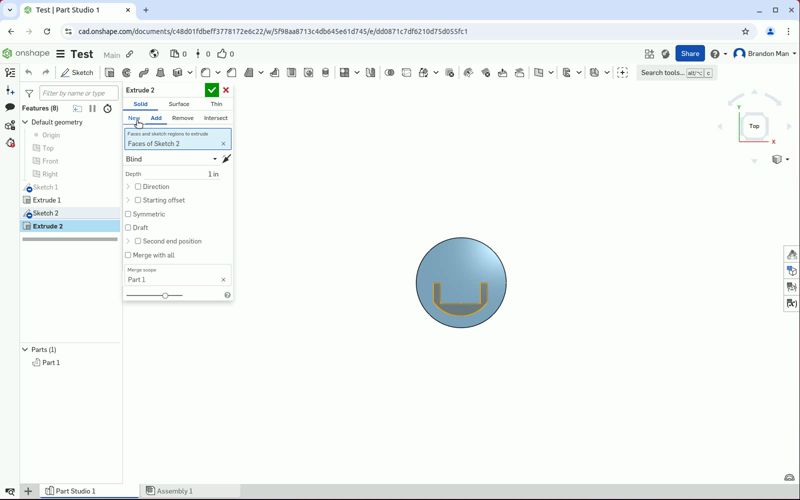
click(137, 120)
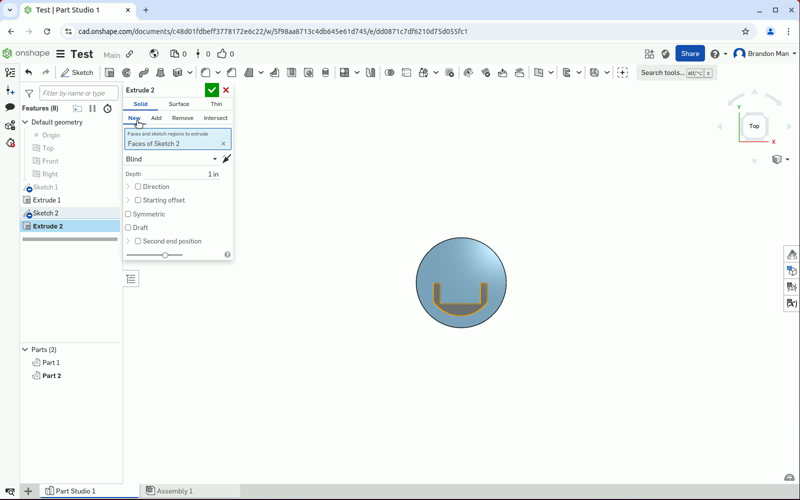
key(tab, 4)
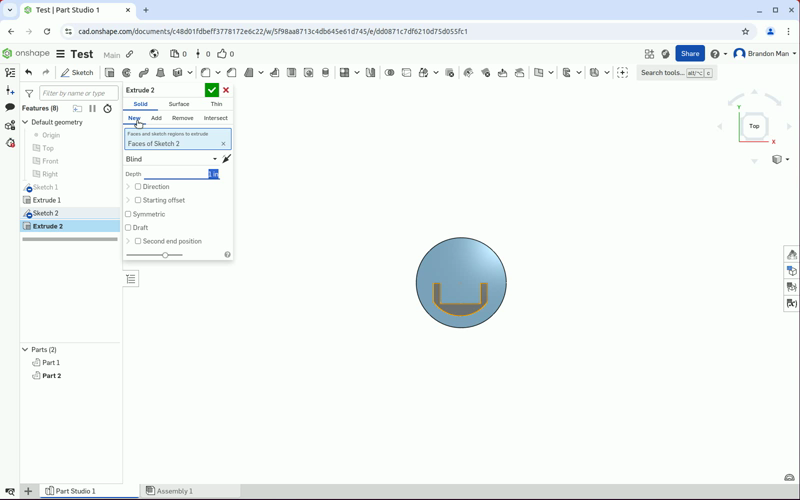
text(23.108)
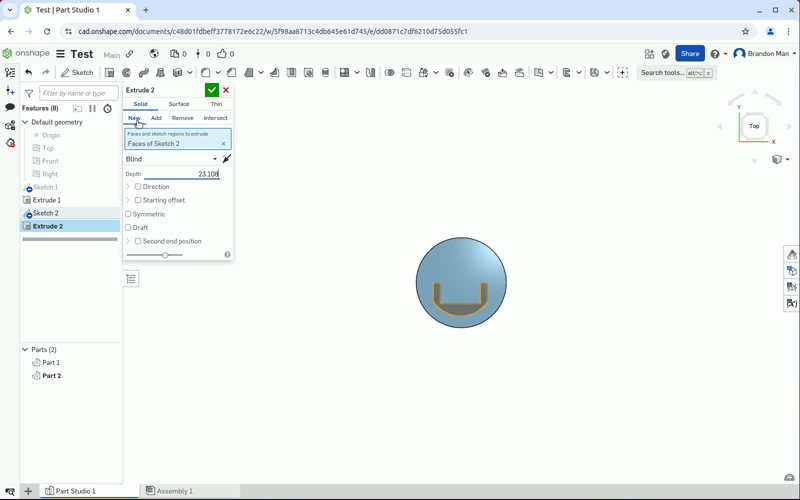
key(enter)
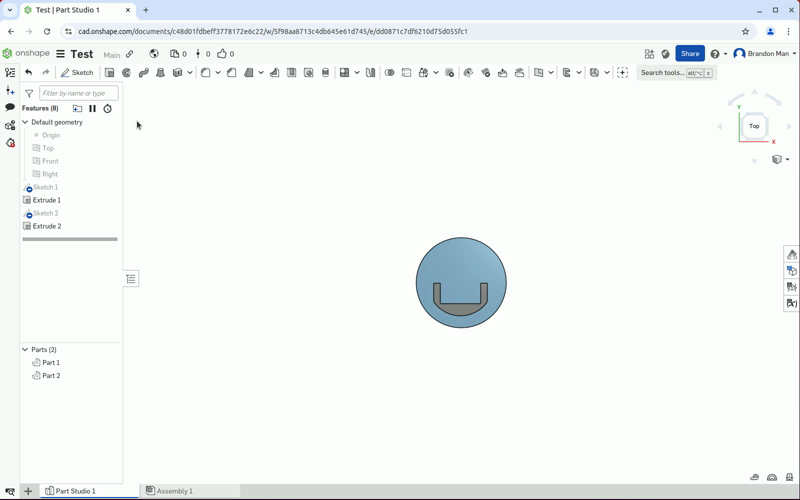
key(shift+h)
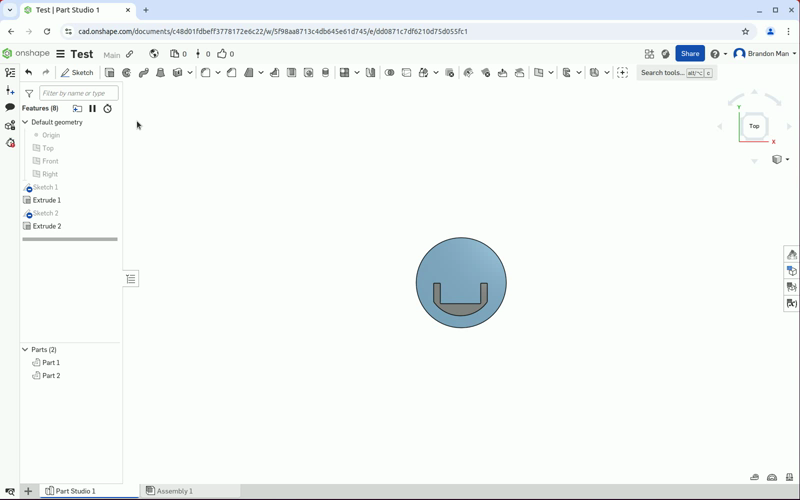
key(shift+h)
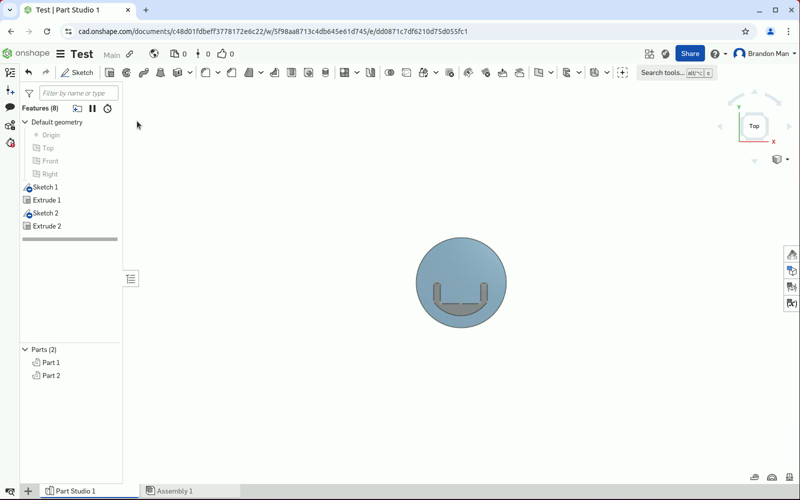
key(shift+7)
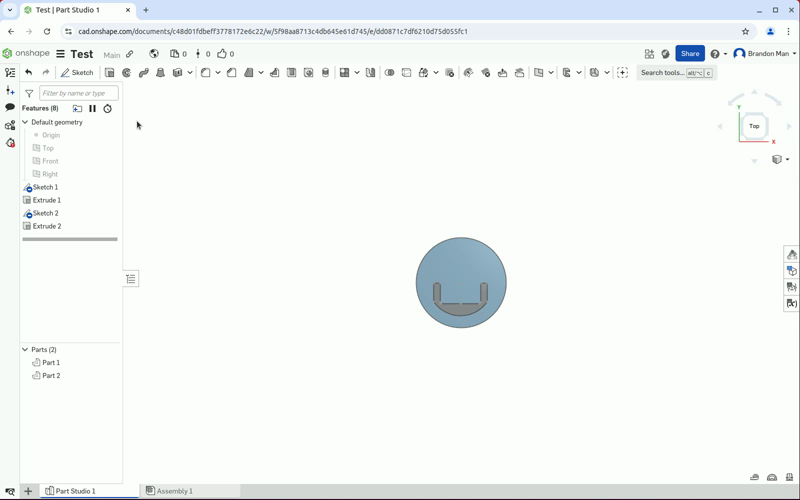
key(up, 3)
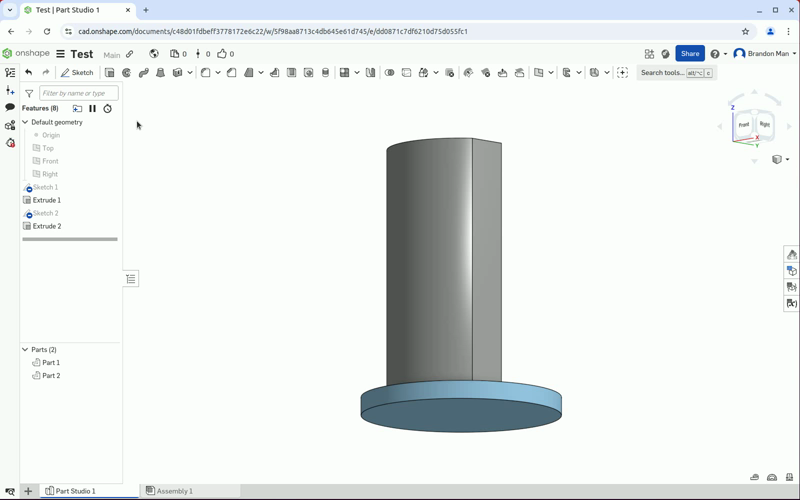
key(left, 3)
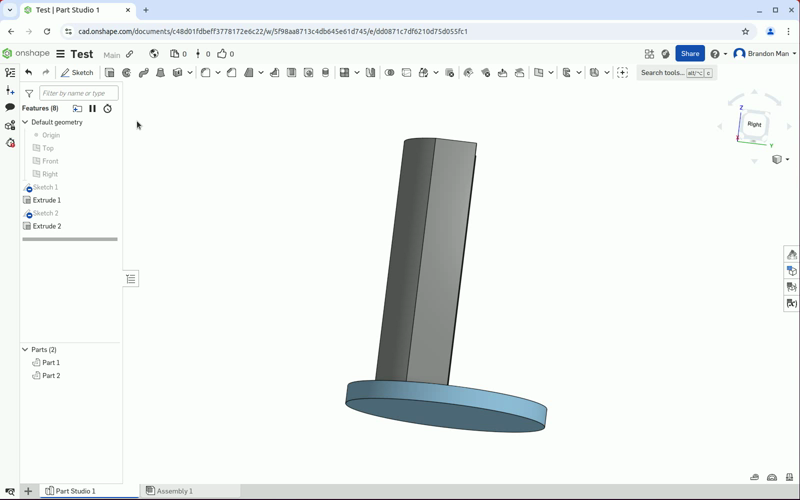
key(right, 3)
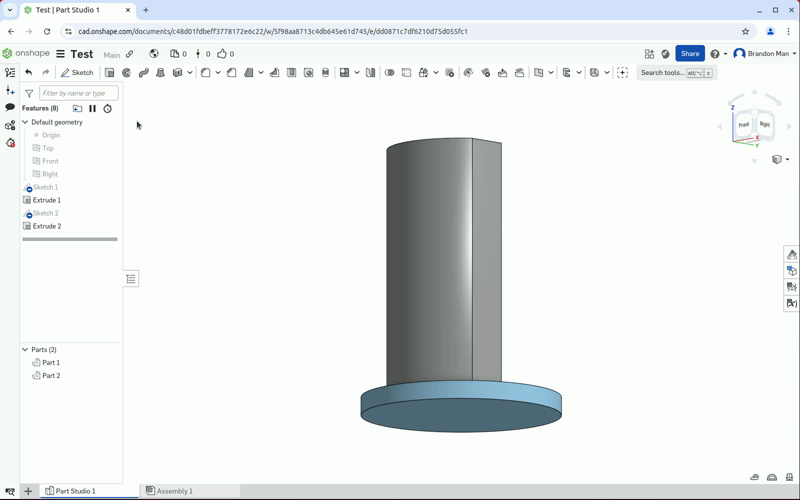
key(down, 3)
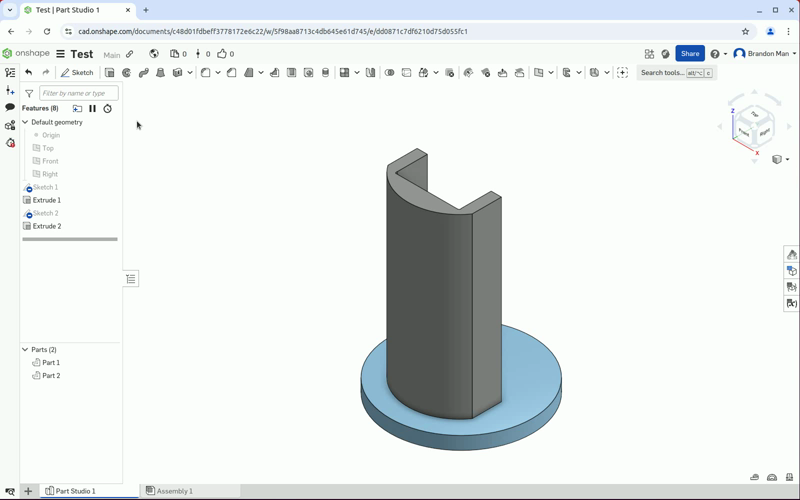
mouse_move(73, 189)
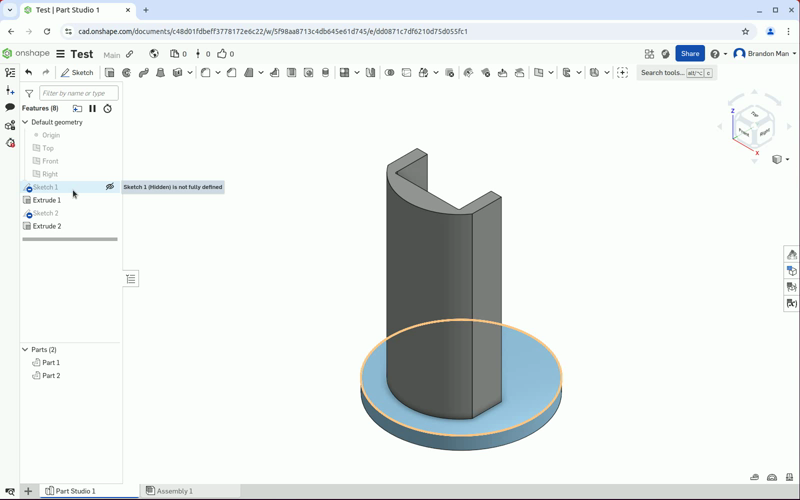
click(73, 189)